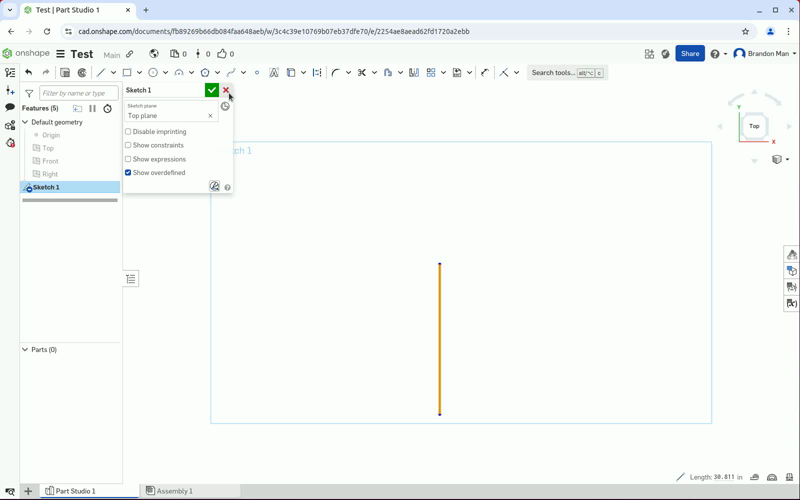
key(shift+h)
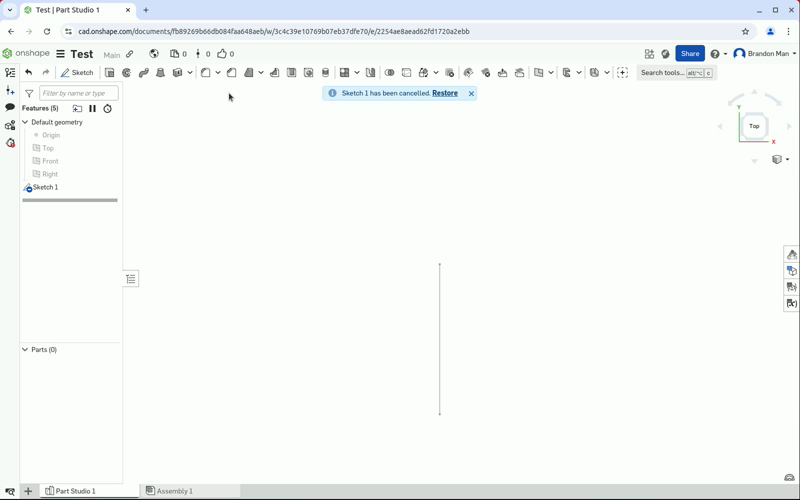
mouse_move(73, 352)
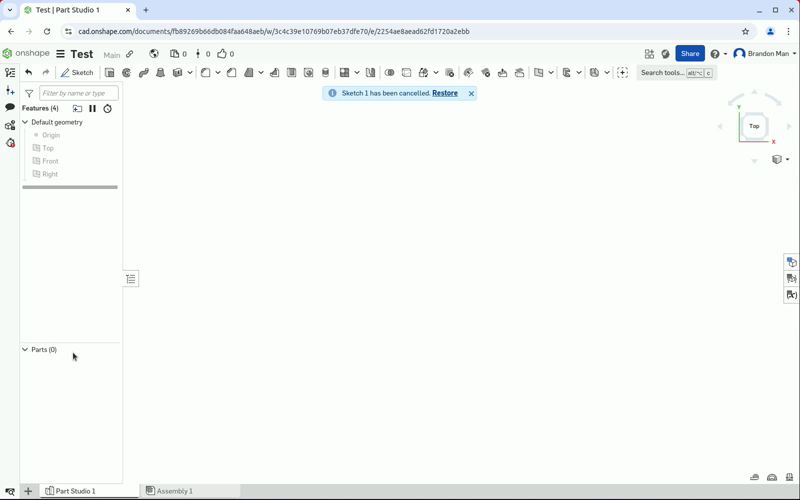
key(y)
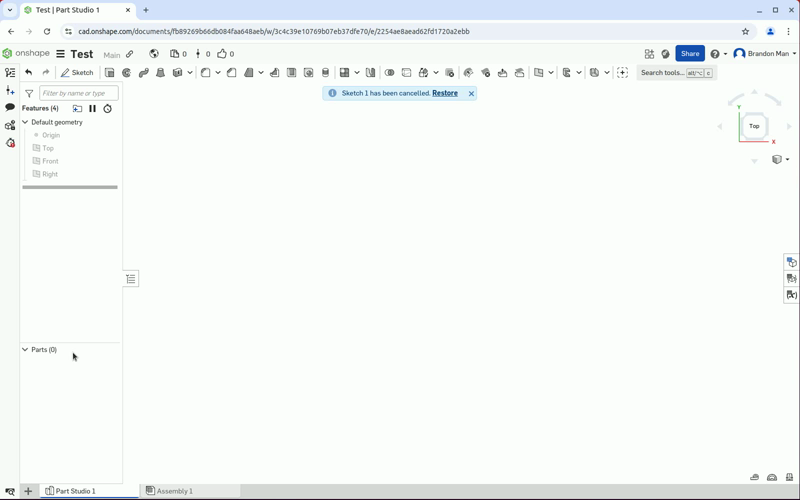
key(shift+p)
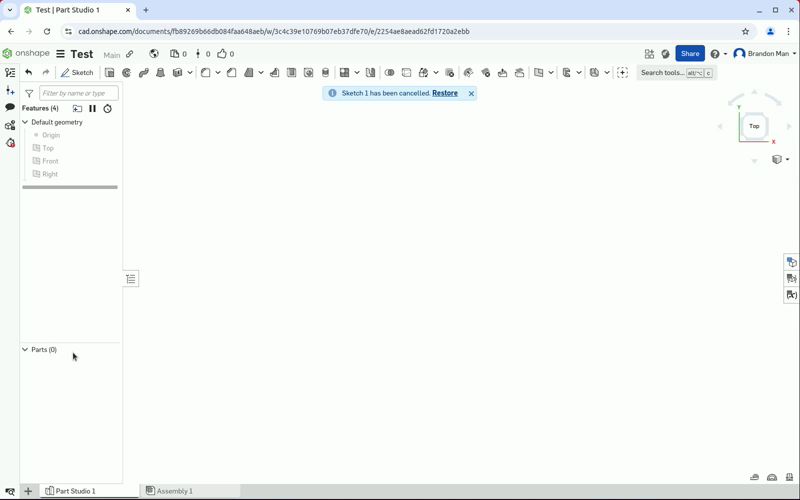
key(space)
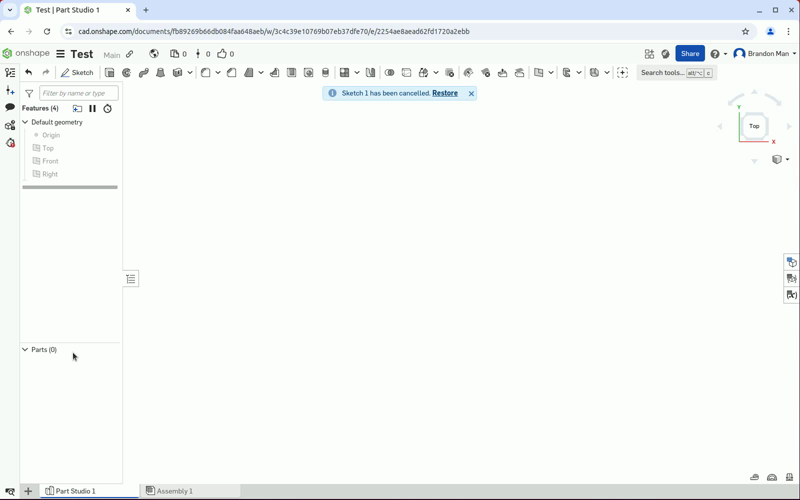
key_down(shift)
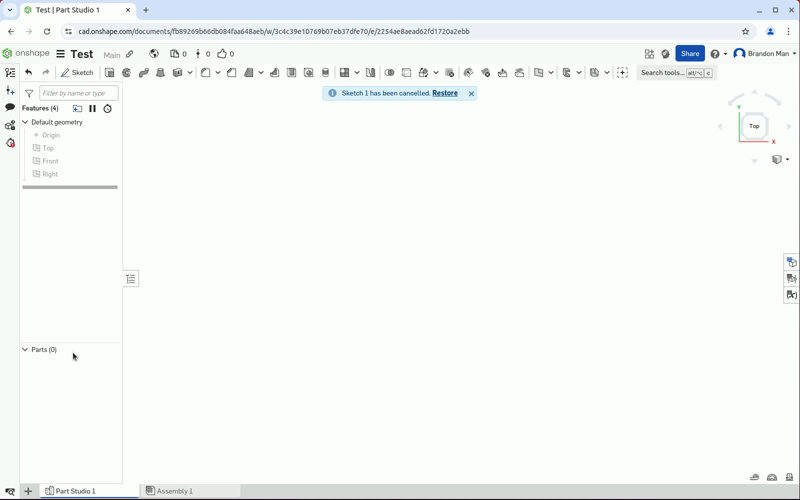
key(up)
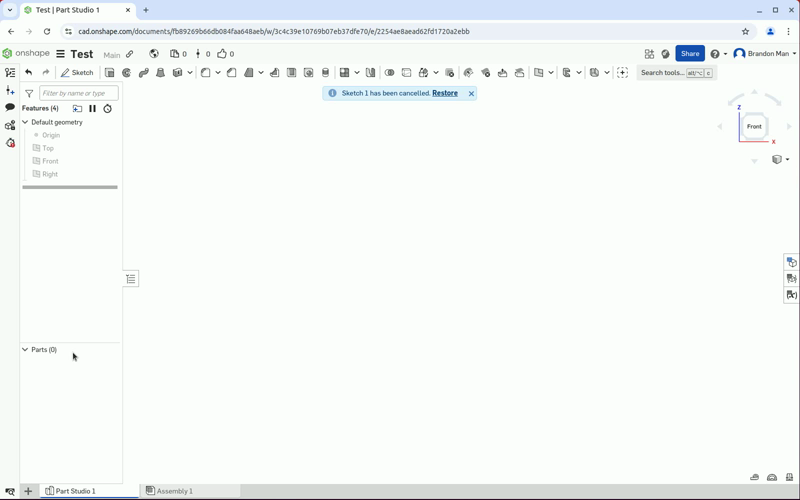
key_up(shift)
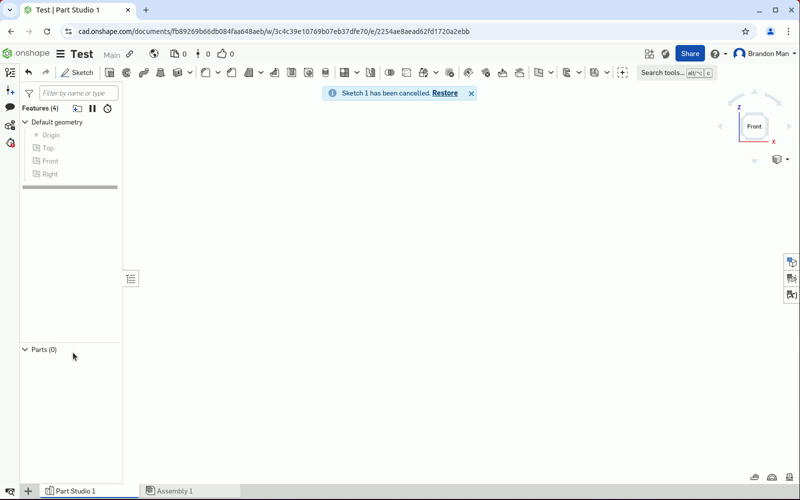
mouse_move(73, 352)
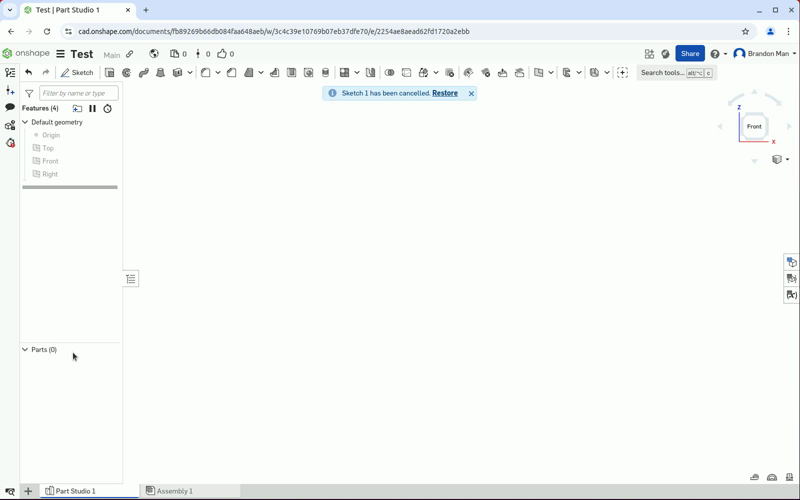
key(shift+y)
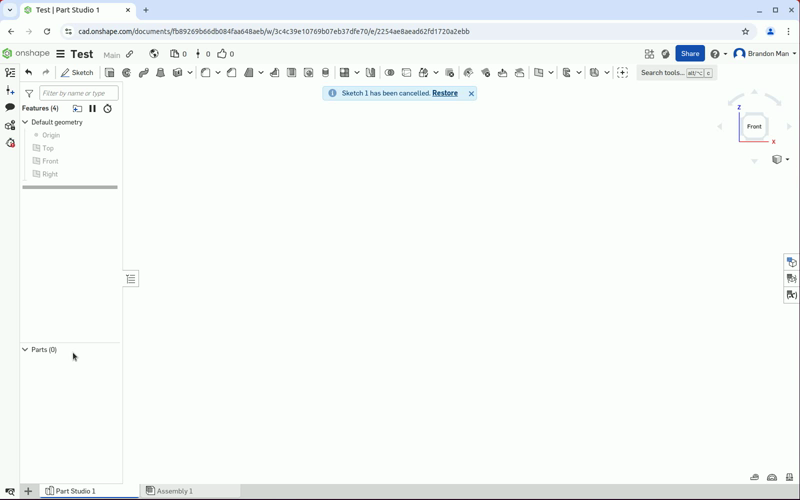
key(shift+s)
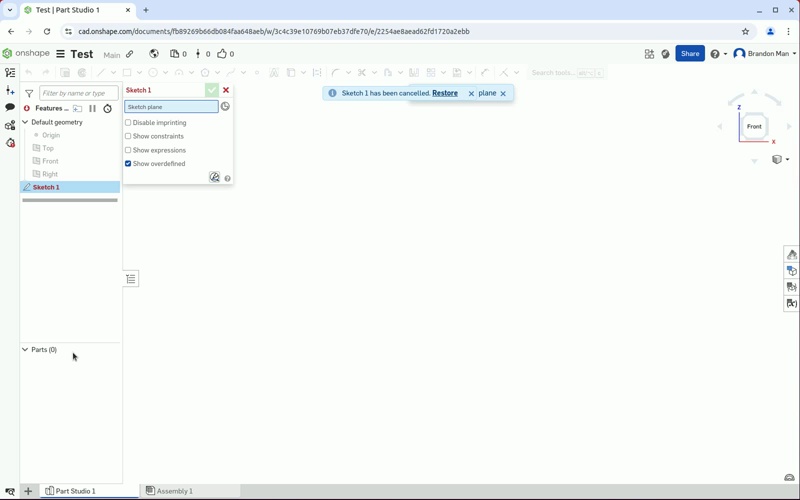
mouse_move(73, 163)
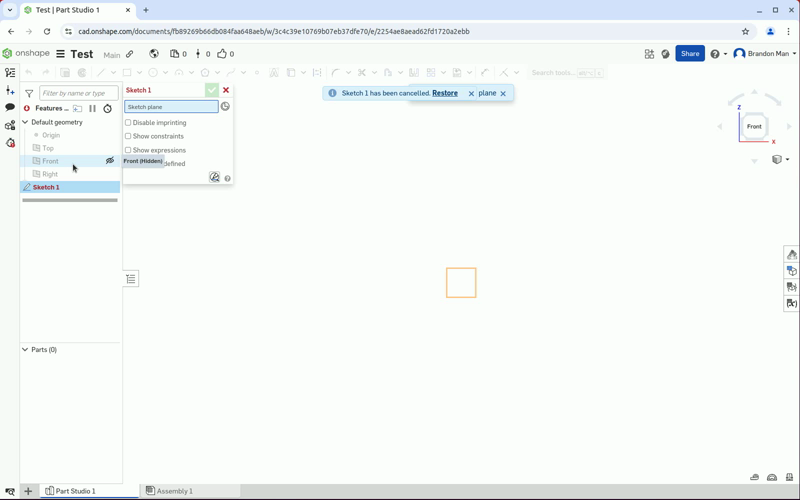
click(73, 163)
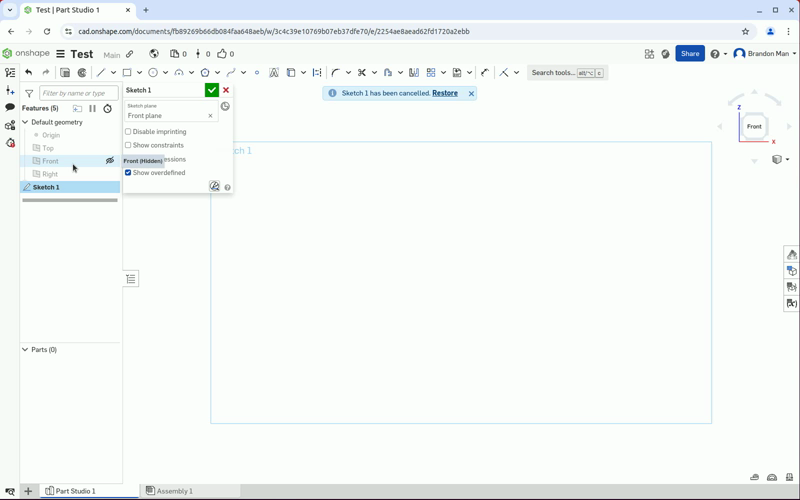
mouse_move(73, 352)
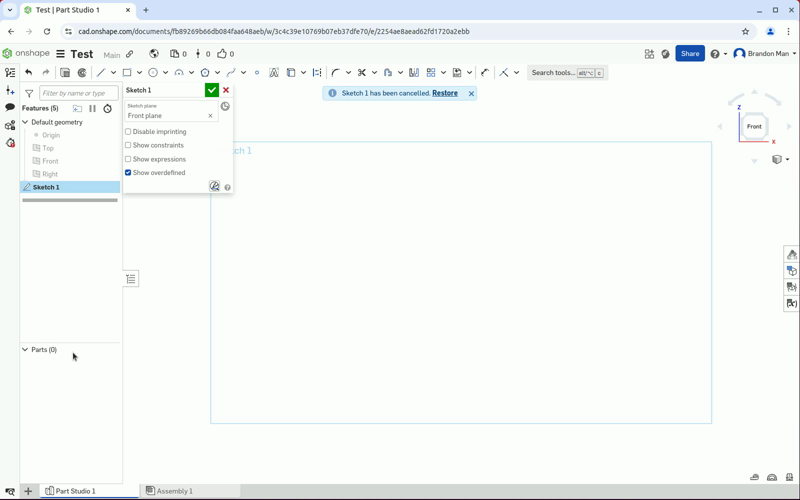
key(y)
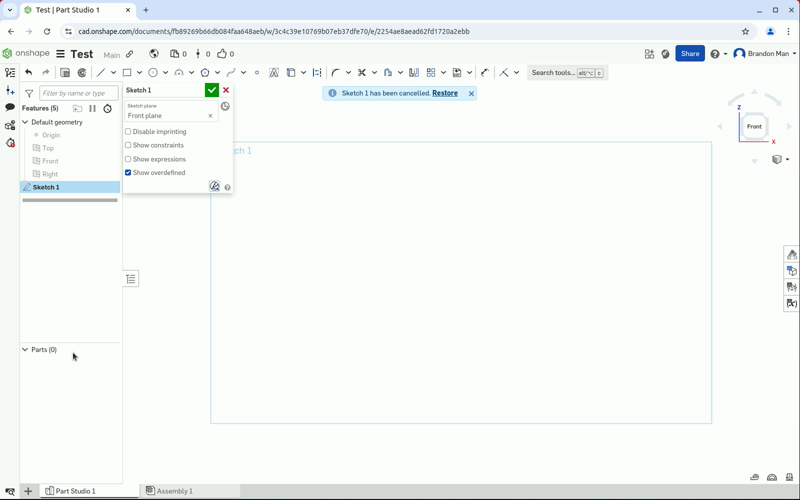
key(l)
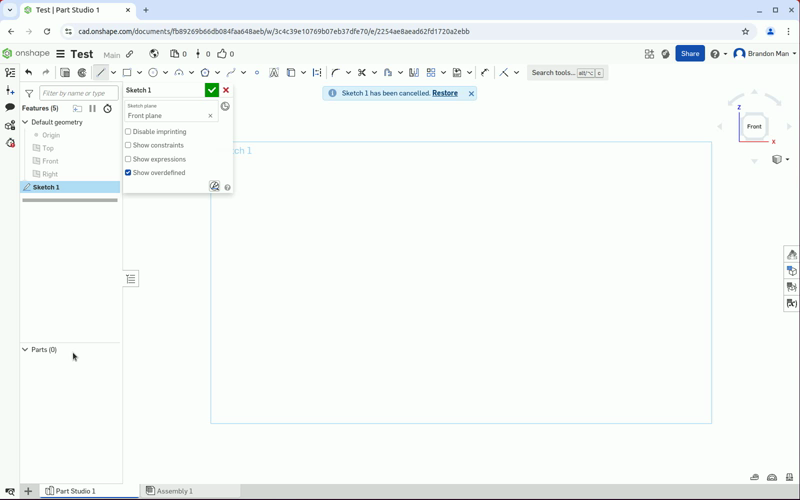
key_down(shift)
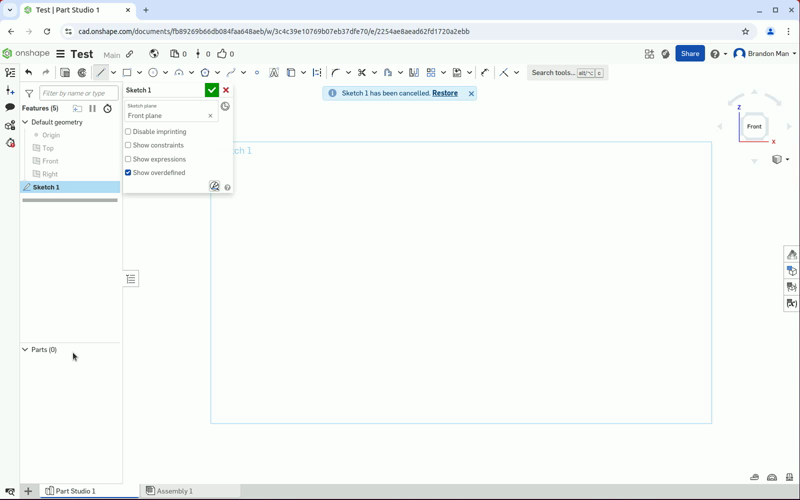
mouse_move(348, 320)
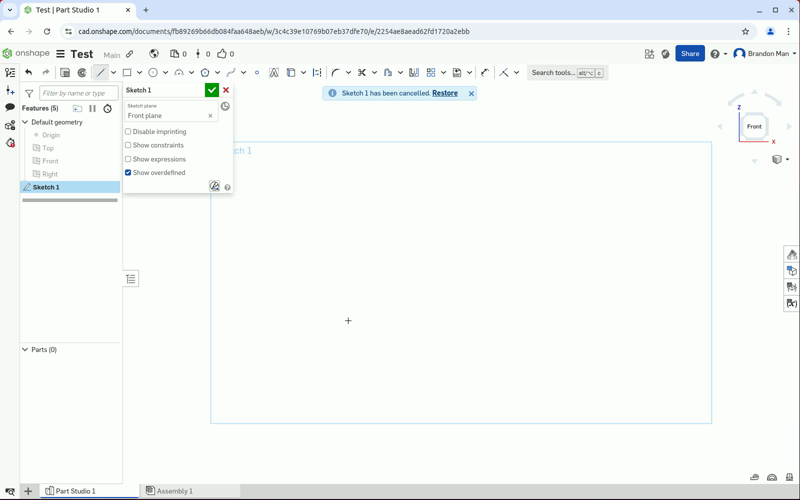
click(348, 320)
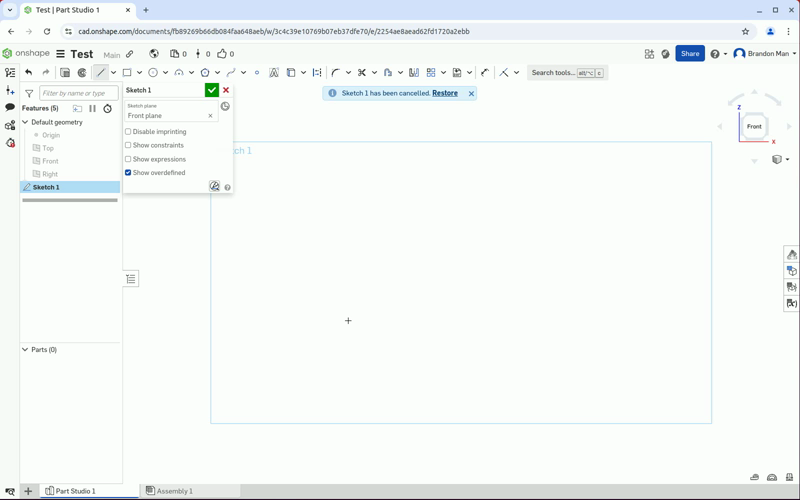
key_up(shift)
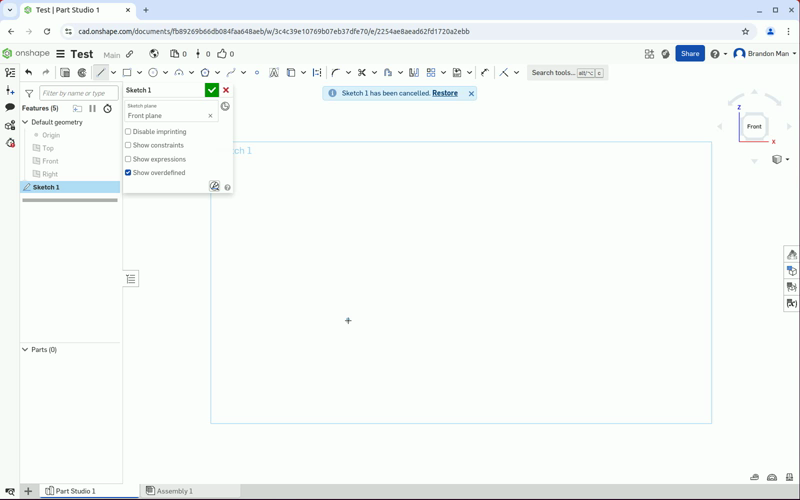
key_down(shift)
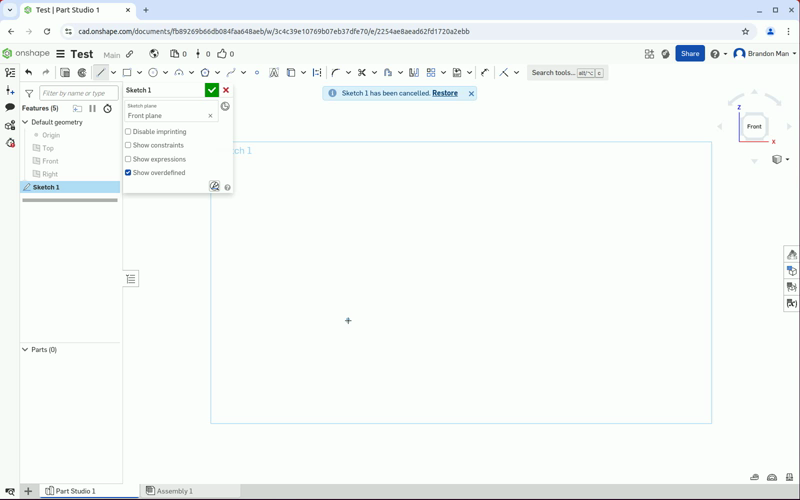
mouse_move(572, 320)
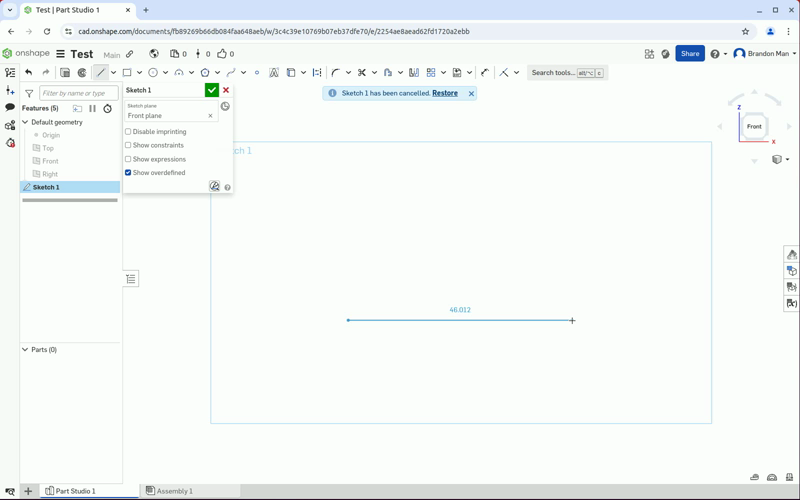
click(572, 320)
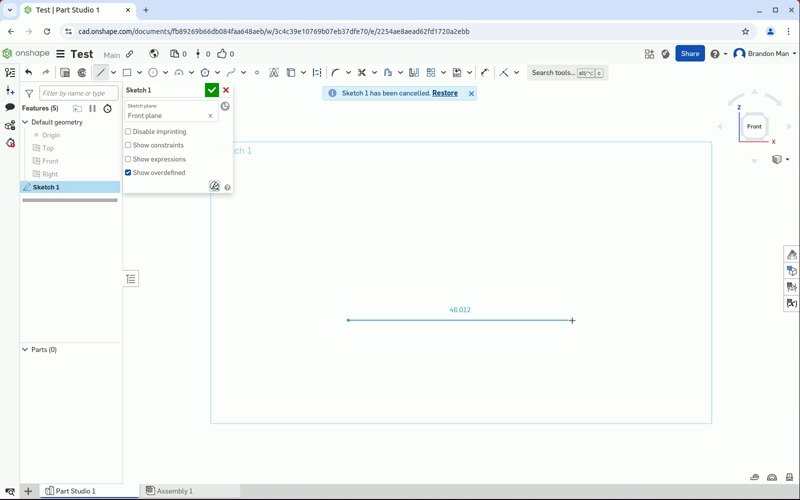
key_up(shift)
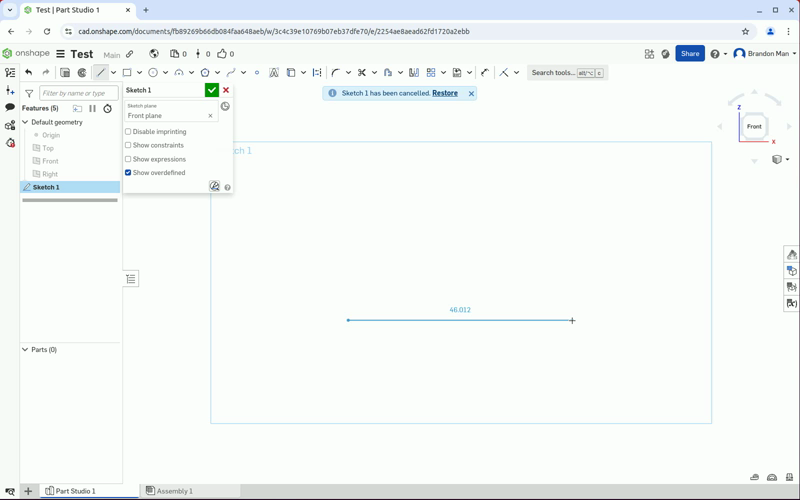
key_down(shift)
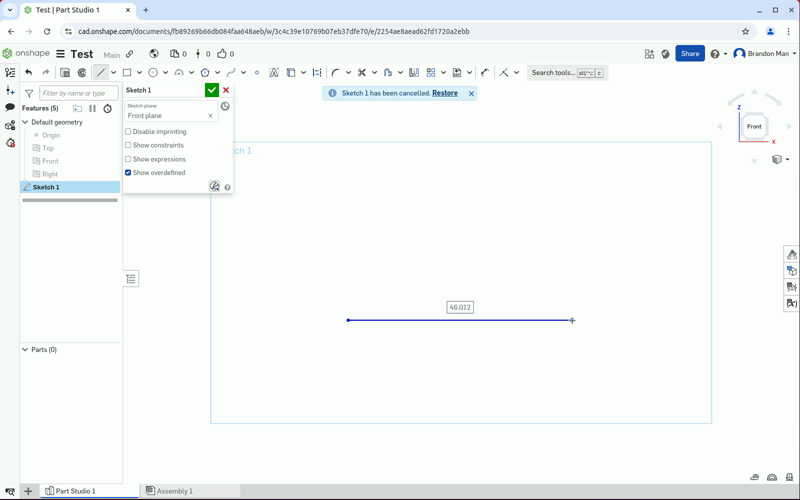
mouse_move(572, 245)
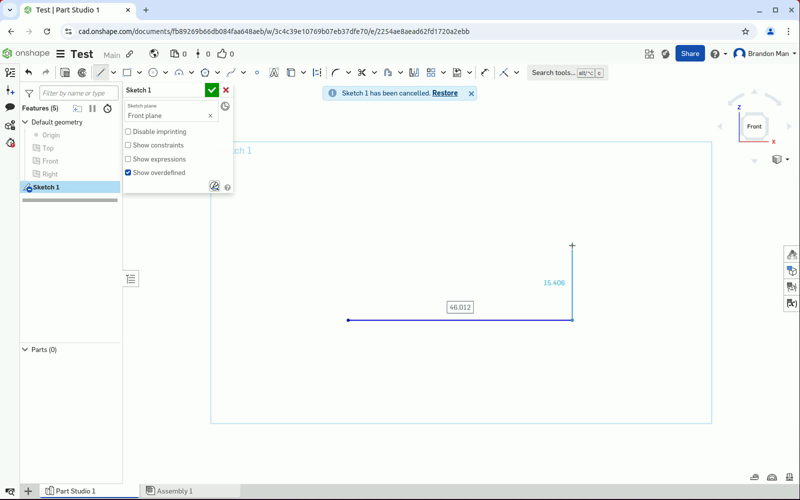
click(572, 245)
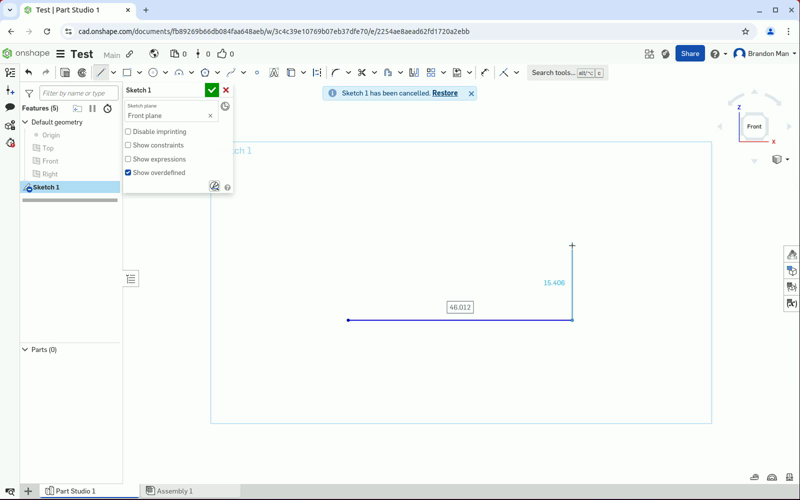
key_up(shift)
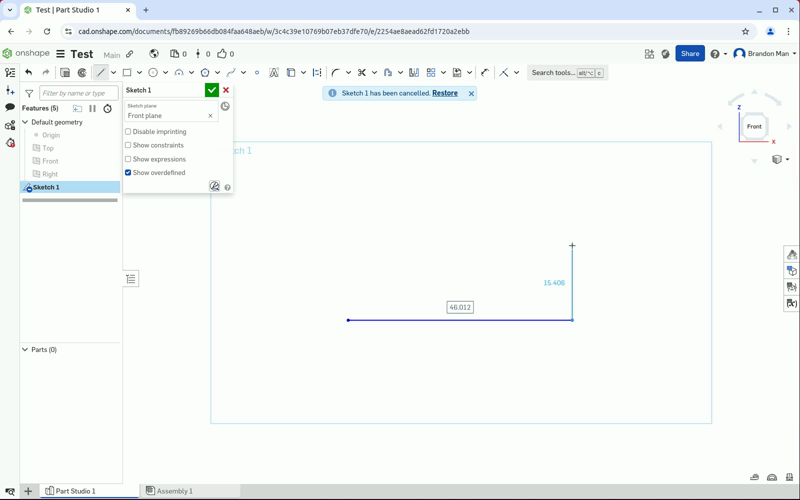
key_down(shift)
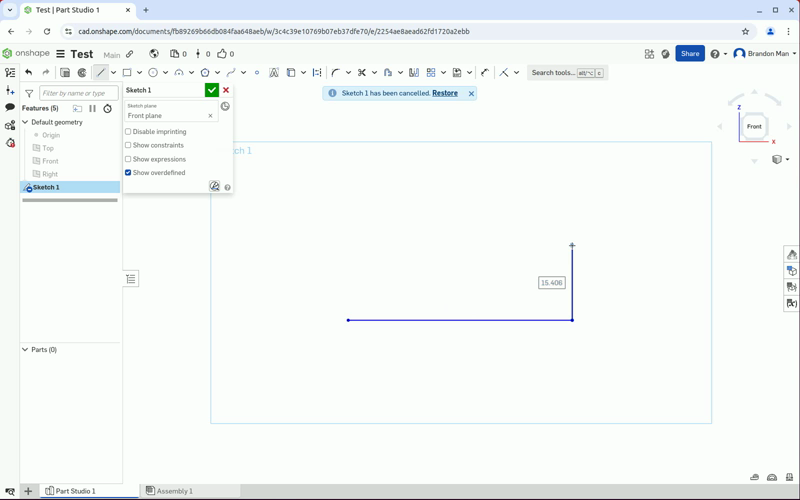
mouse_move(348, 245)
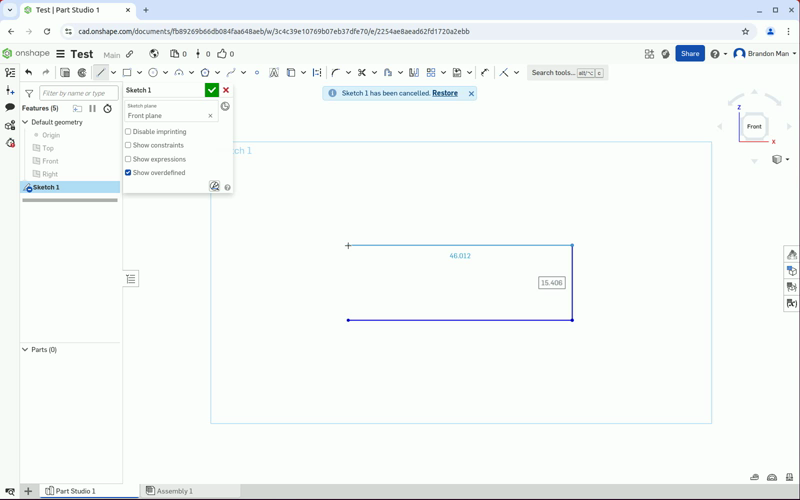
click(348, 245)
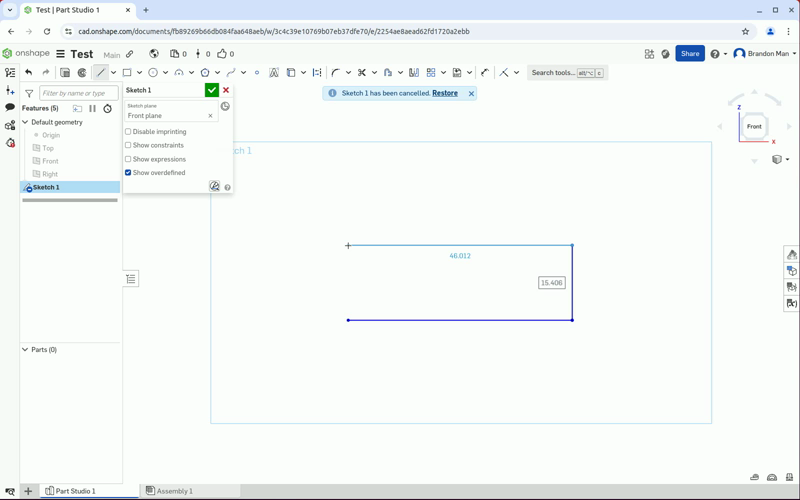
key_up(shift)
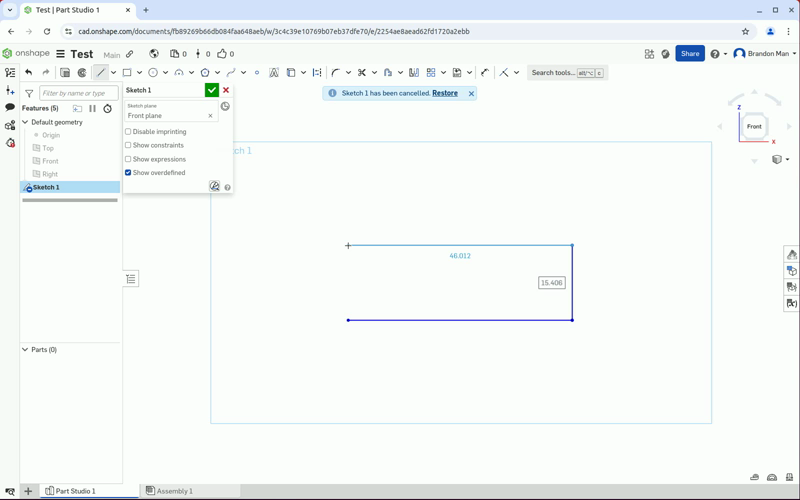
key_down(shift)
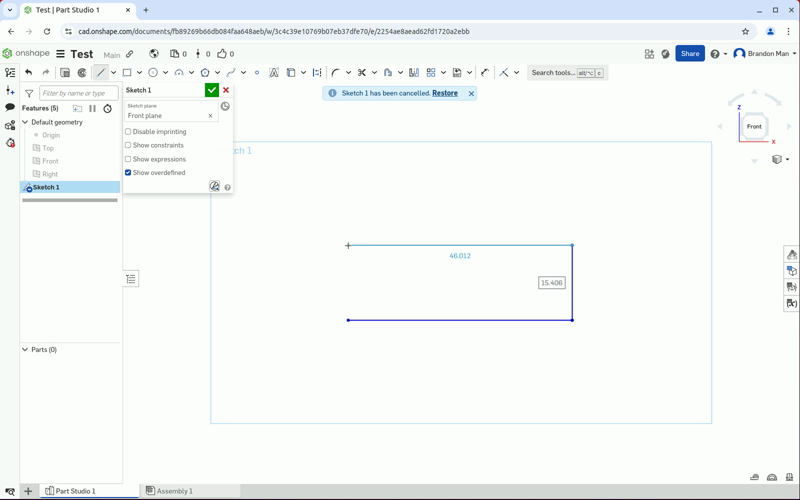
mouse_move(348, 320)
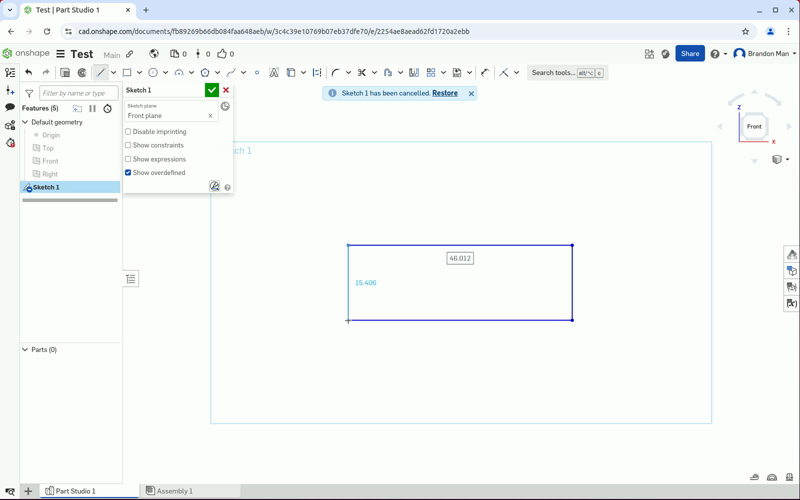
key_up(shift)
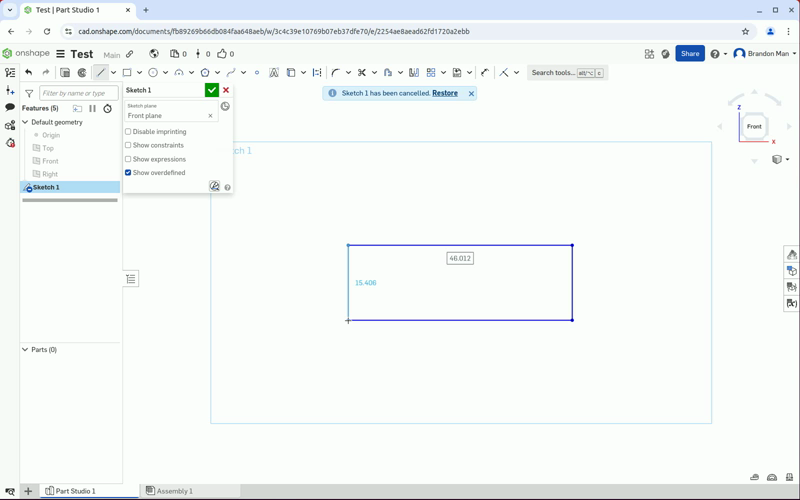
click(348, 320)
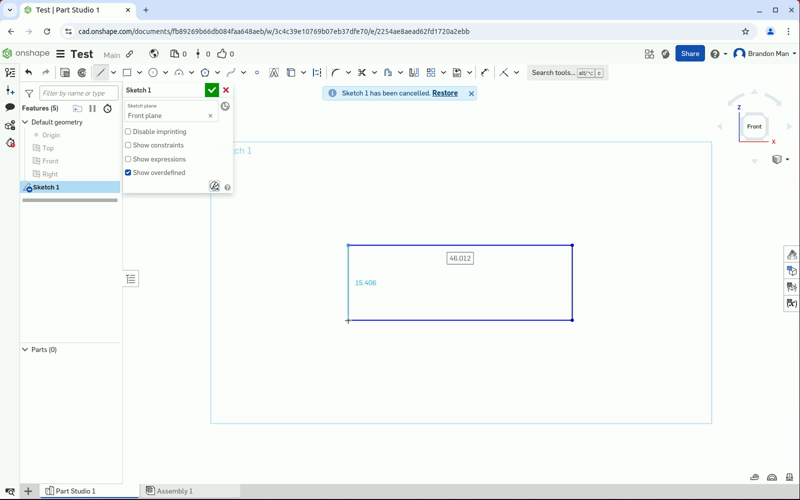
key(esc)
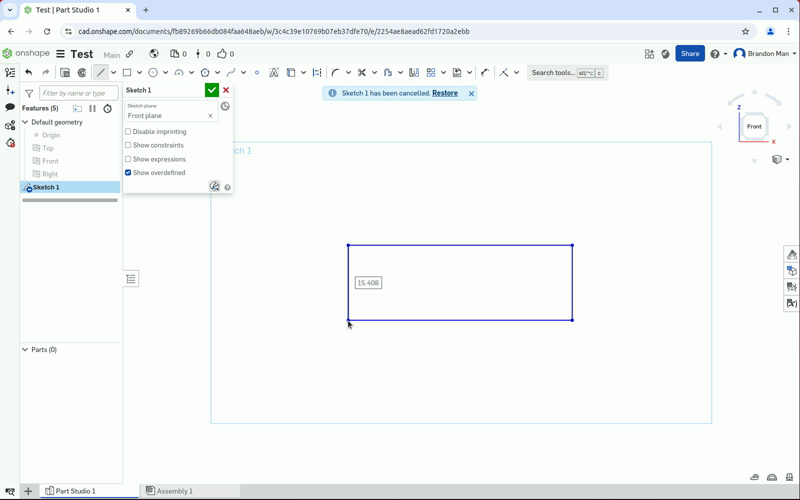
key(c)
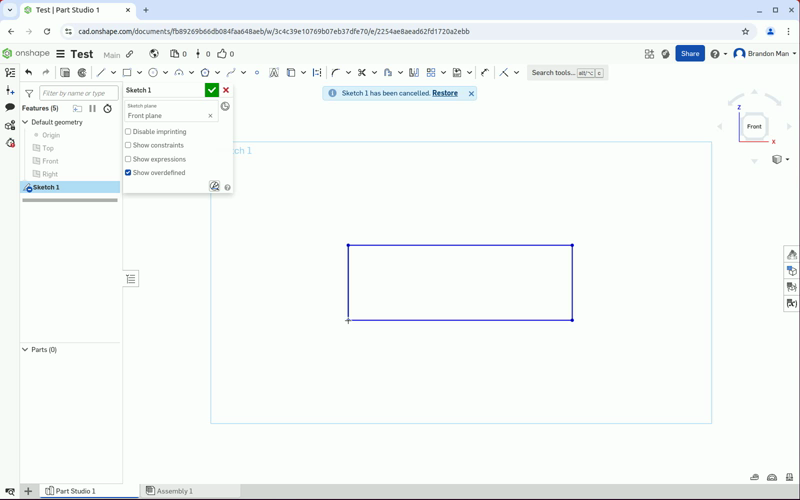
key_down(shift)
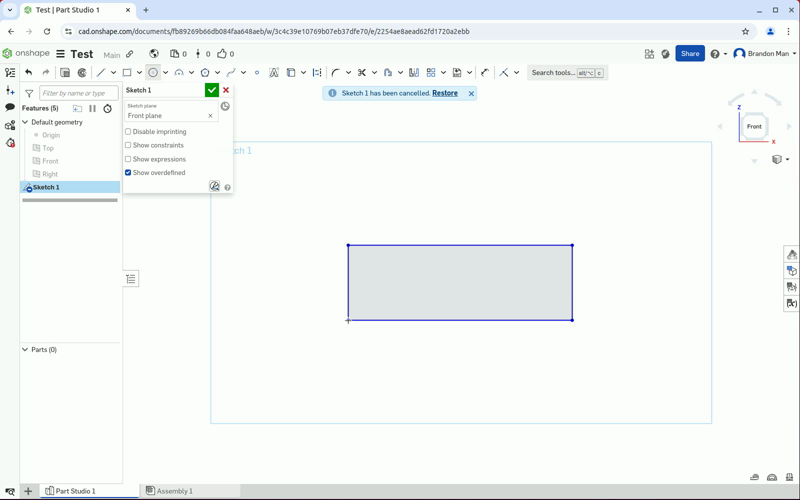
mouse_move(400, 282)
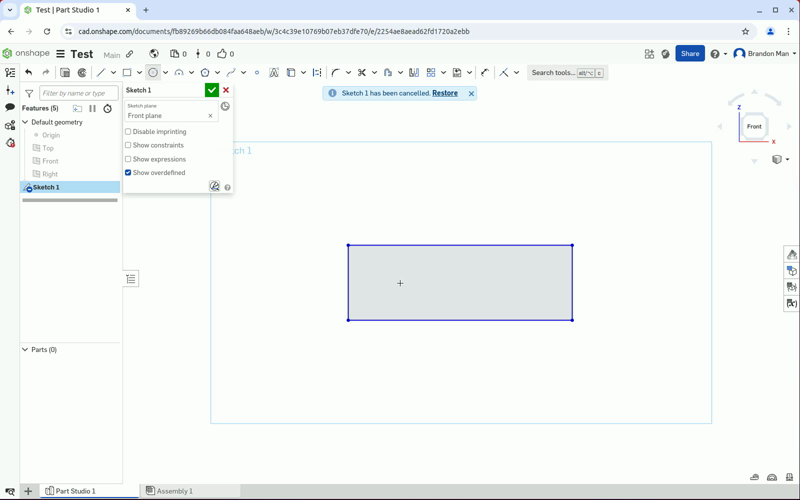
click(400, 282)
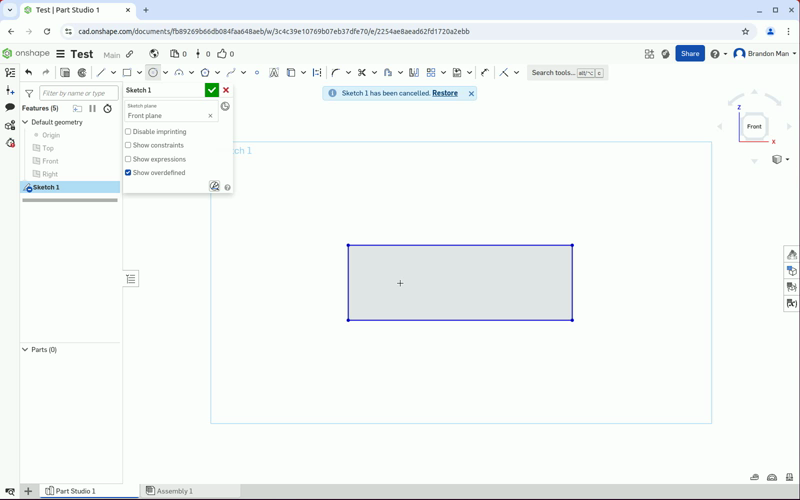
key_up(shift)
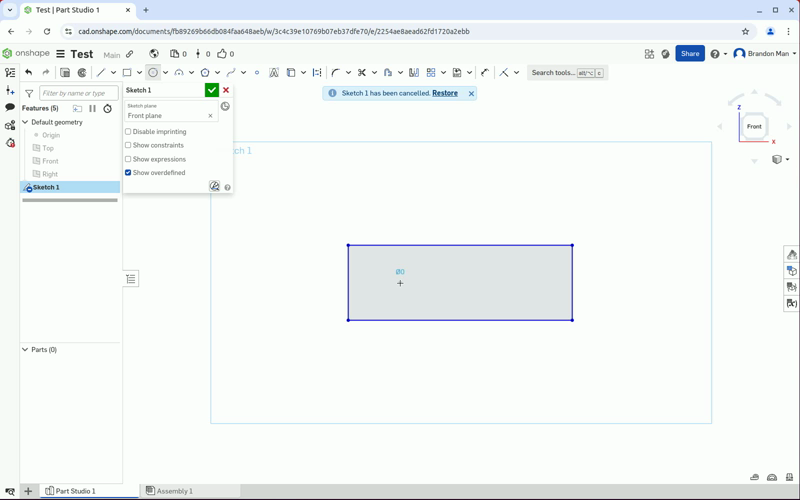
mouse_move(414, 282)
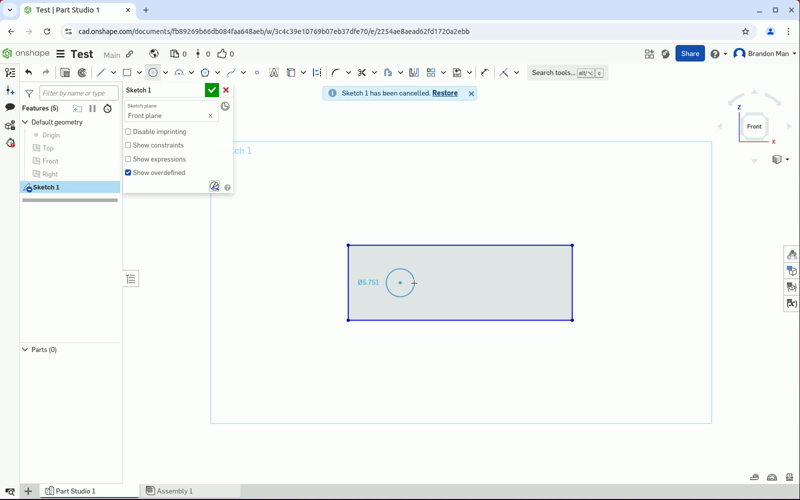
click(414, 282)
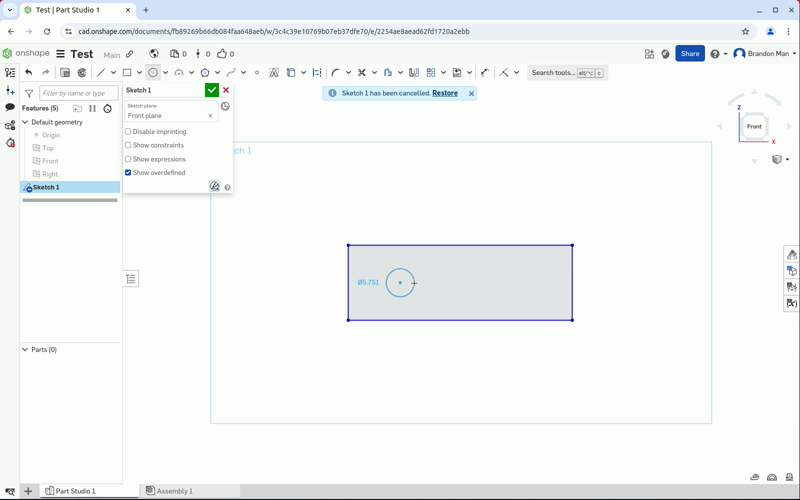
key(esc)
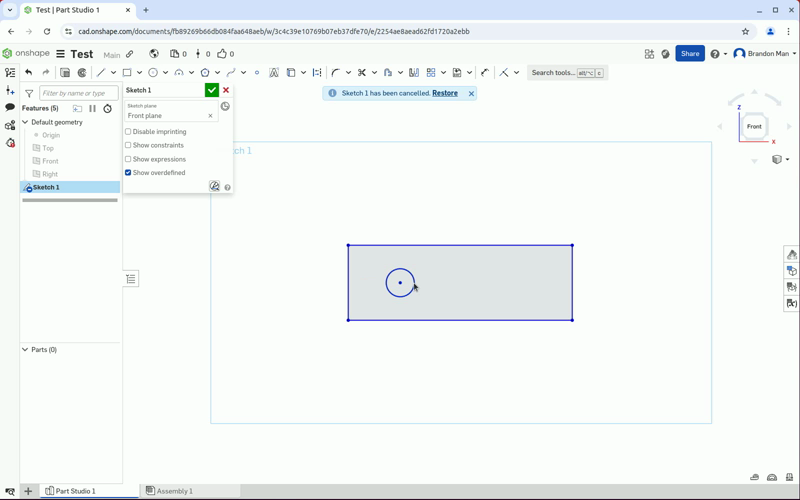
key(c)
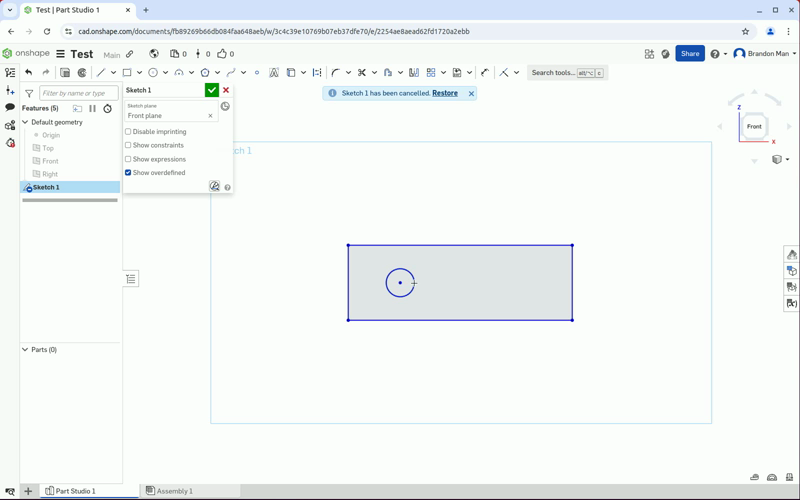
key_down(shift)
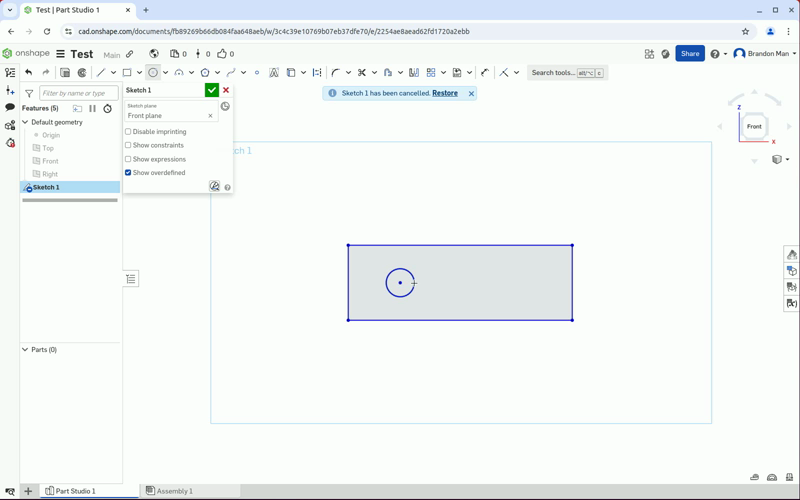
mouse_move(520, 282)
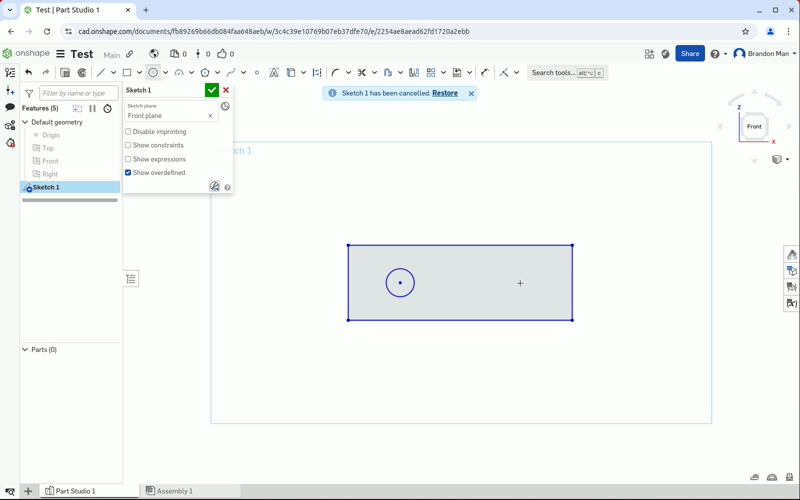
click(520, 282)
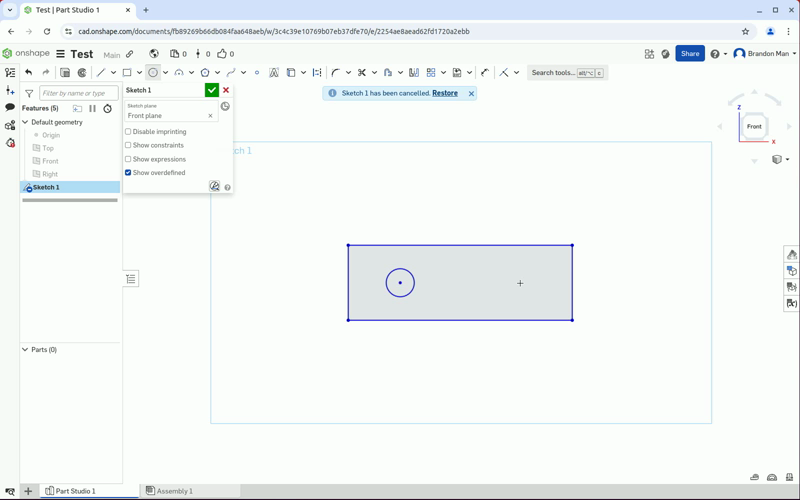
key_up(shift)
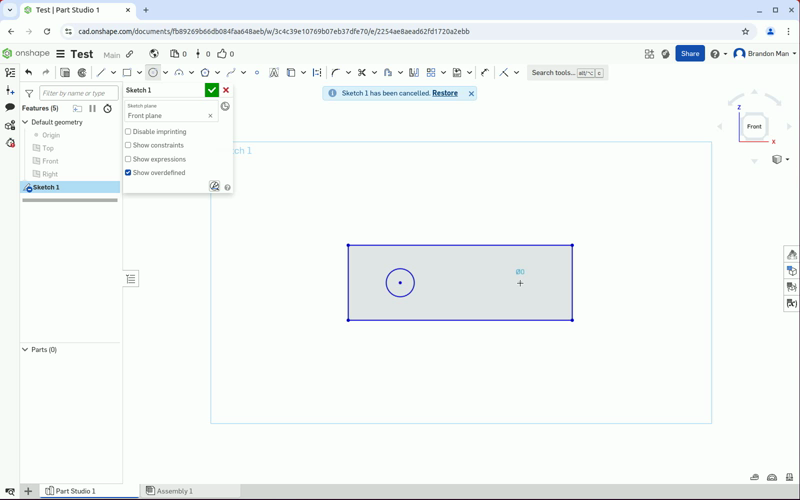
mouse_move(534, 282)
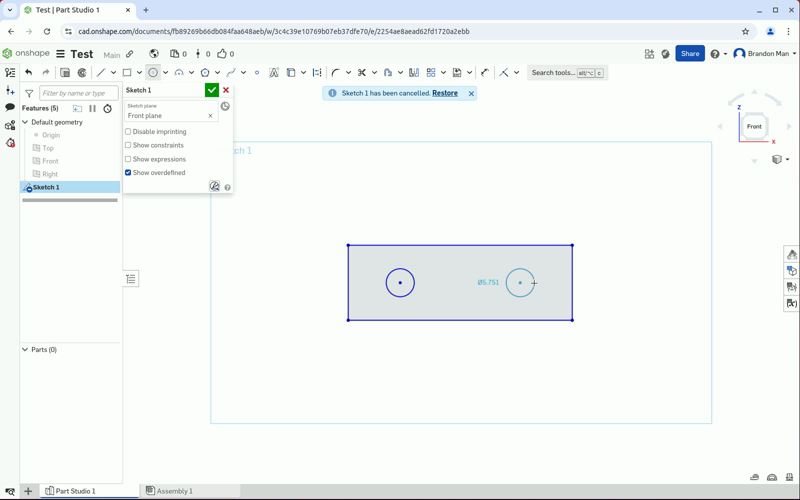
click(534, 282)
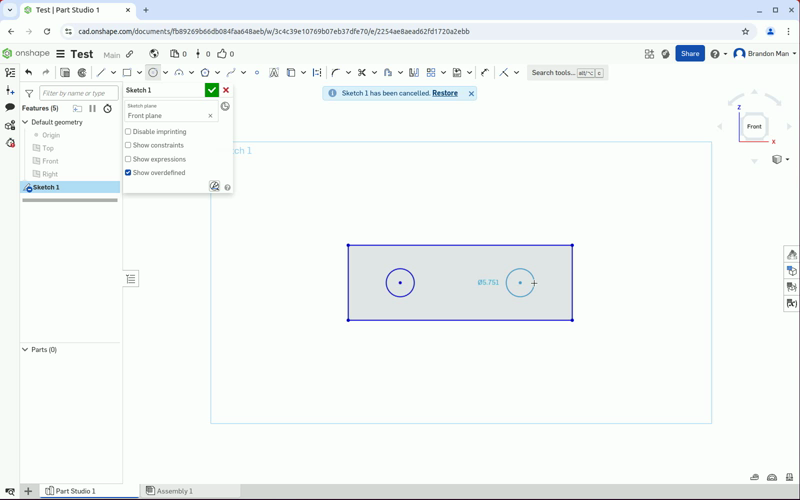
key(esc)
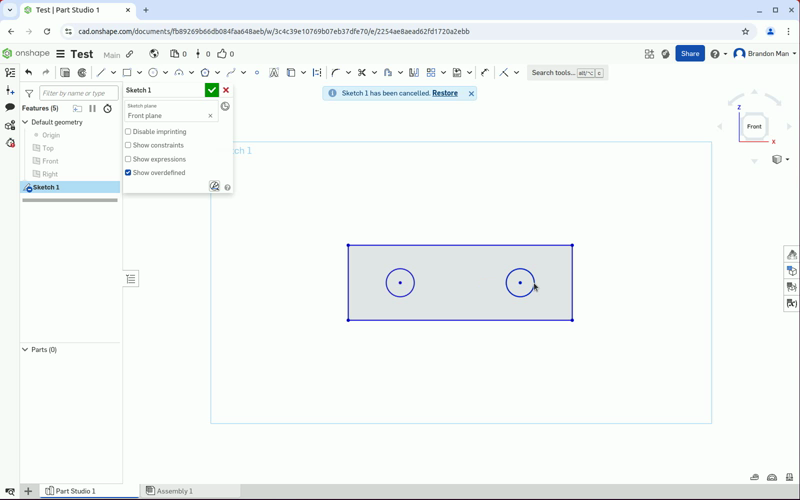
mouse_move(455, 283)
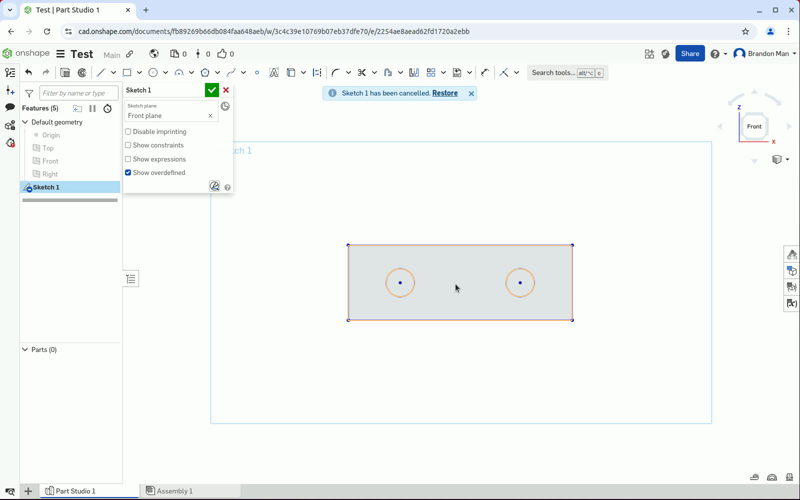
click(455, 283)
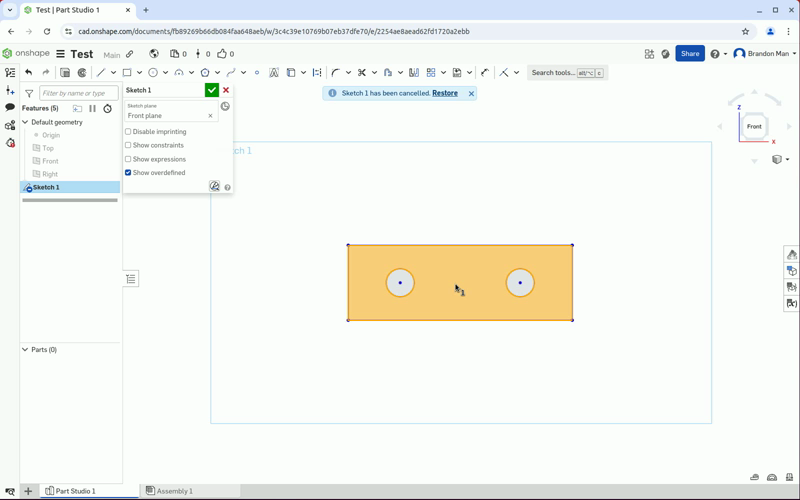
mouse_move(73, 352)
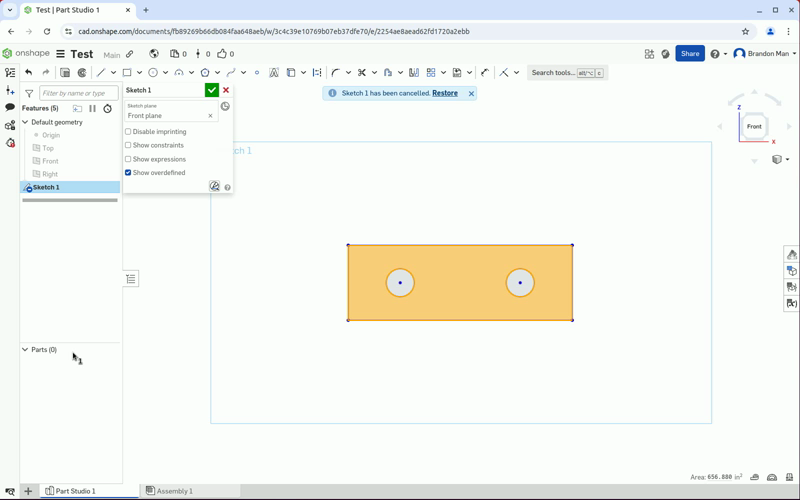
key(shift+y)
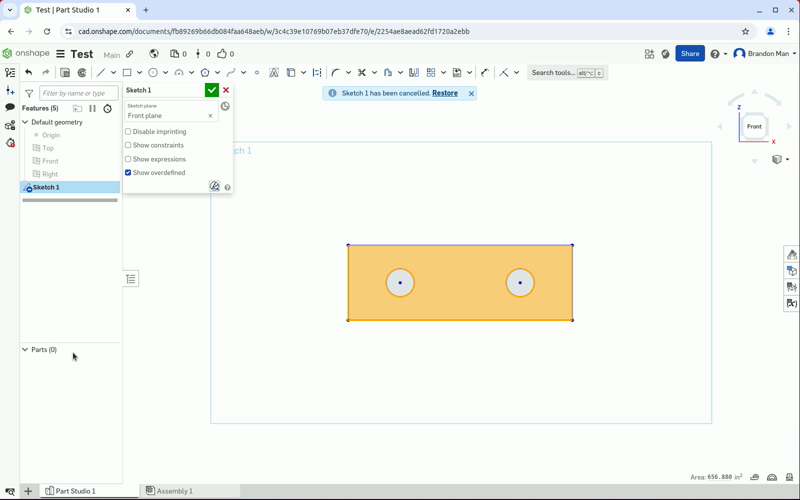
key(shift+e)
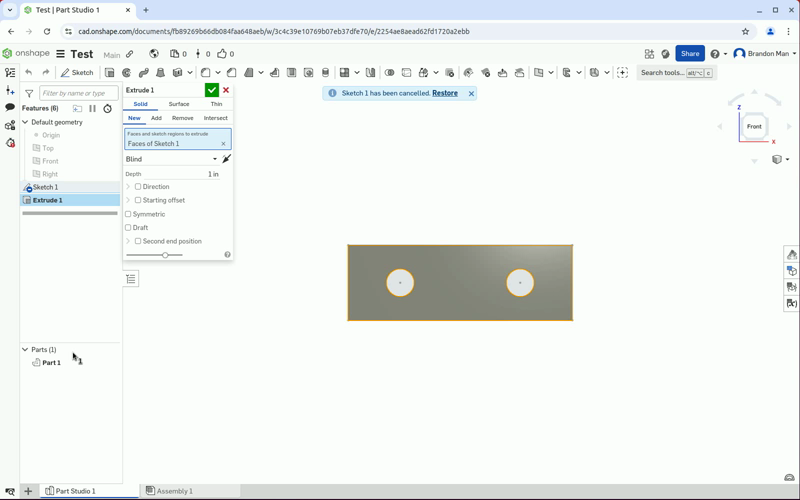
mouse_move(143, 106)
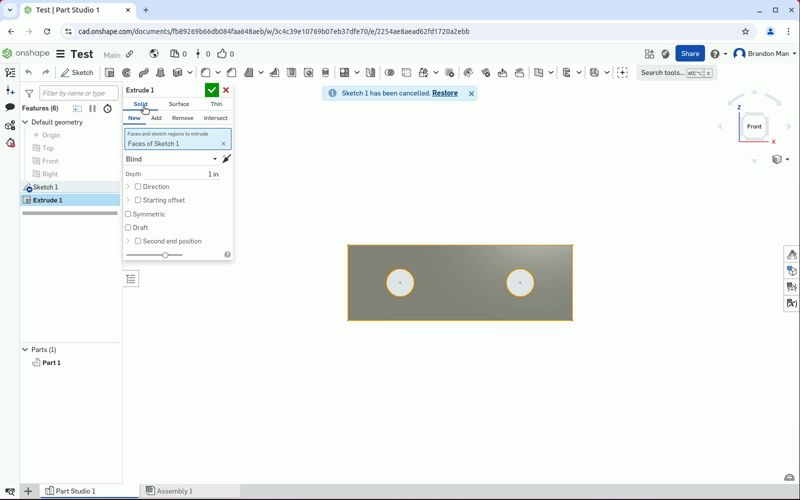
click(143, 106)
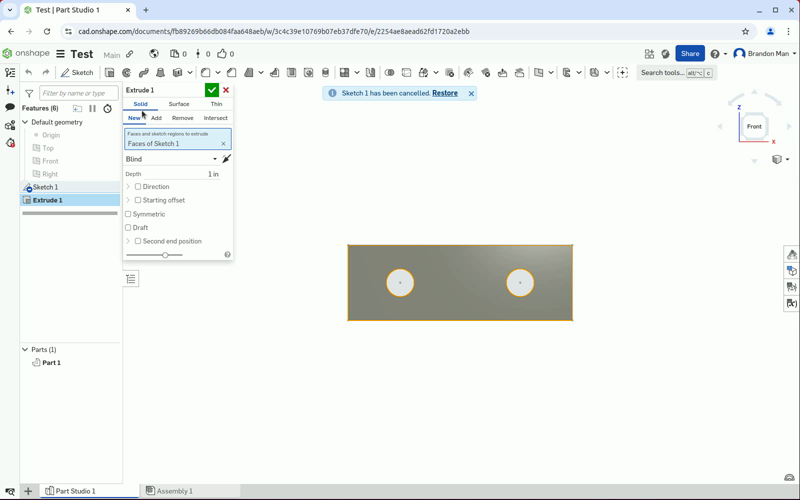
mouse_move(137, 120)
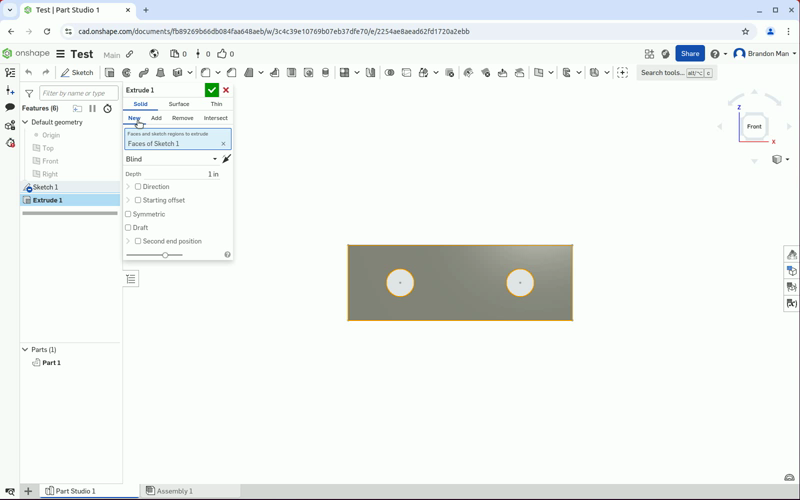
click(137, 120)
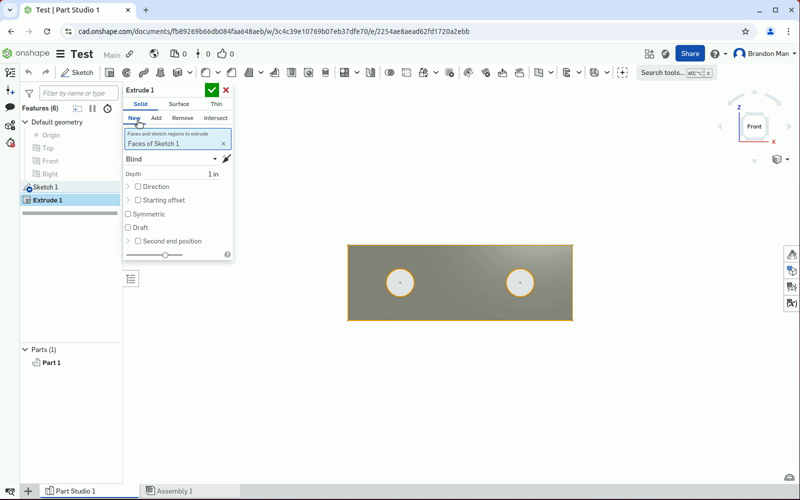
key(tab, 4)
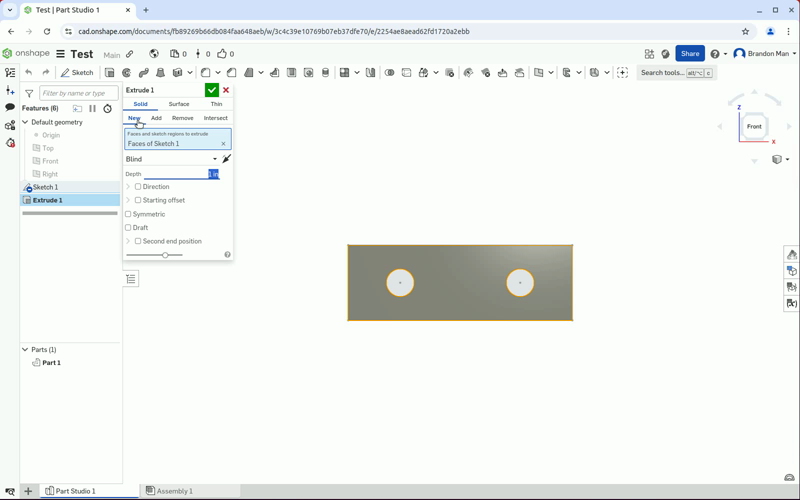
text(-7.703)
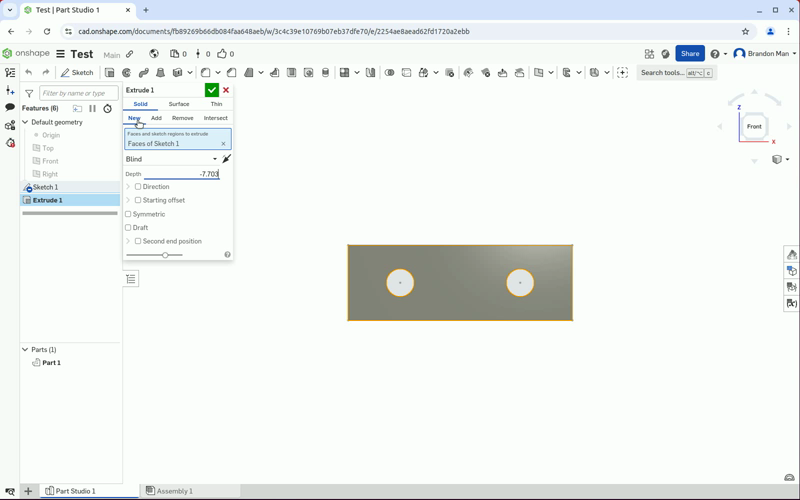
key(enter)
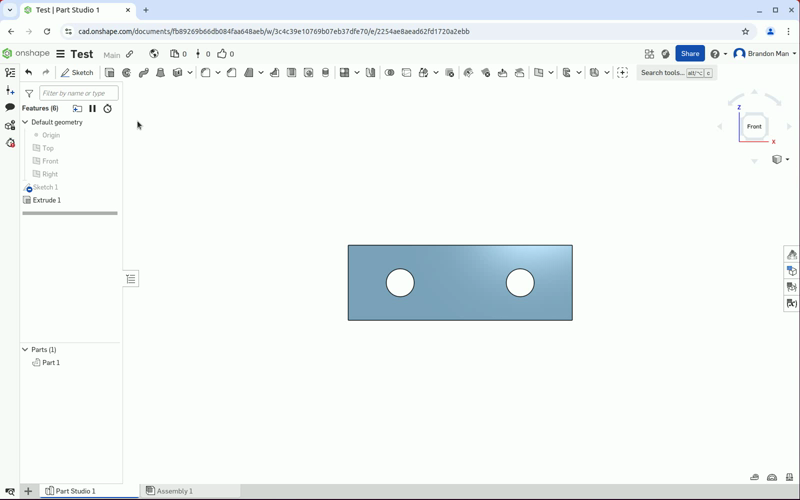
key(shift+h)
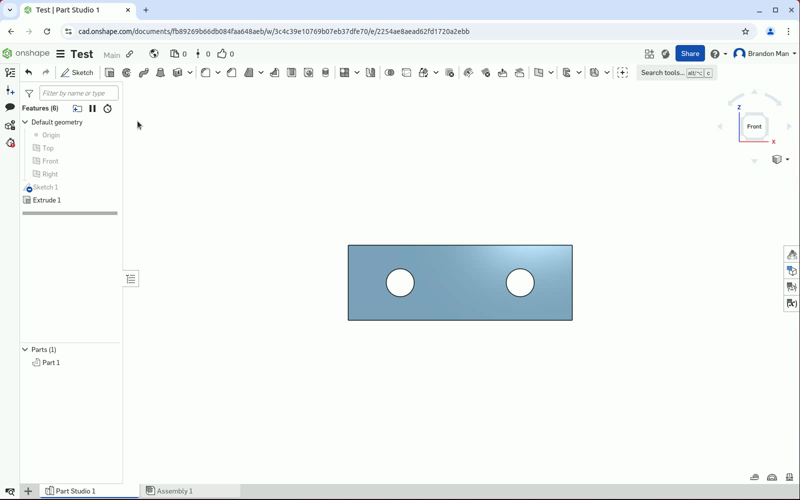
key(shift+h)
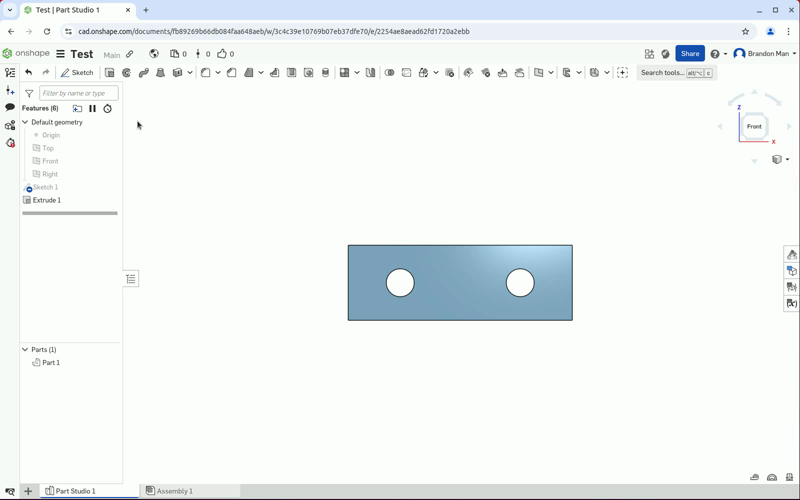
mouse_move(73, 189)
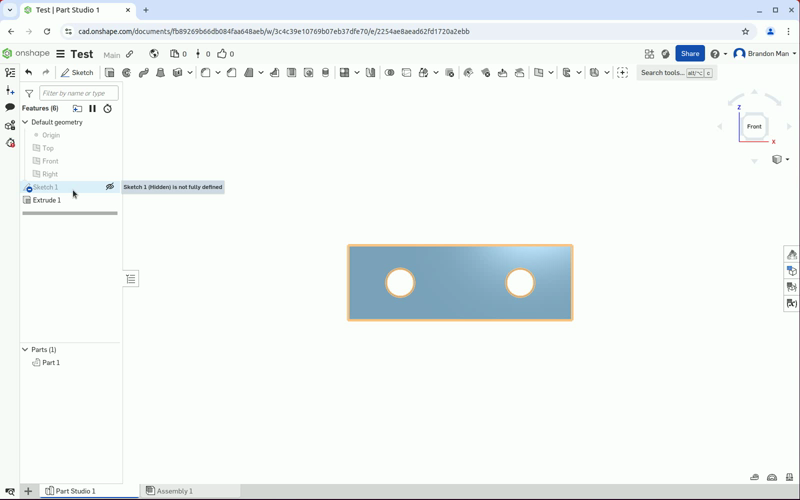
click(73, 189)
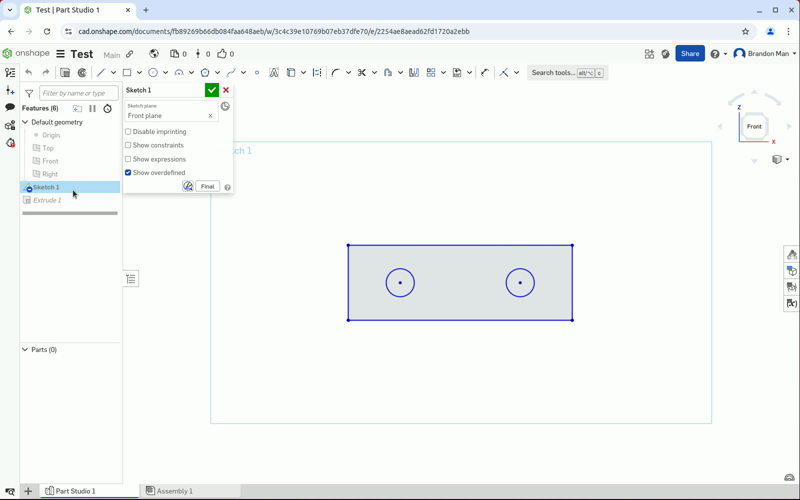
mouse_move(229, 92)
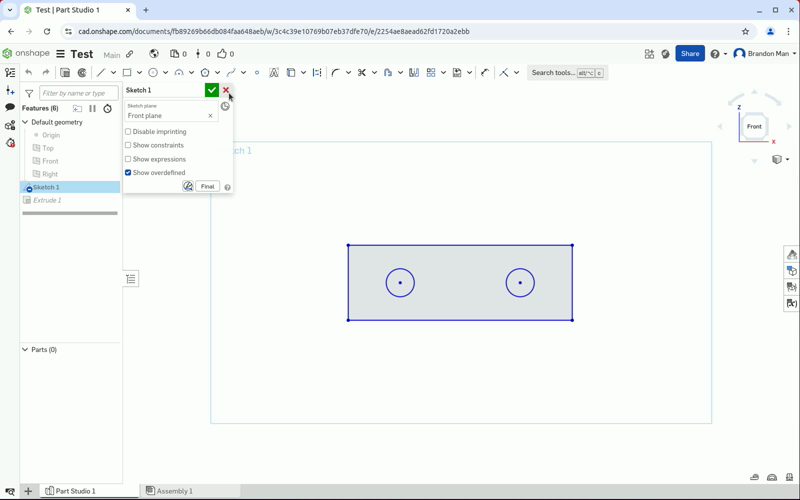
click(229, 92)
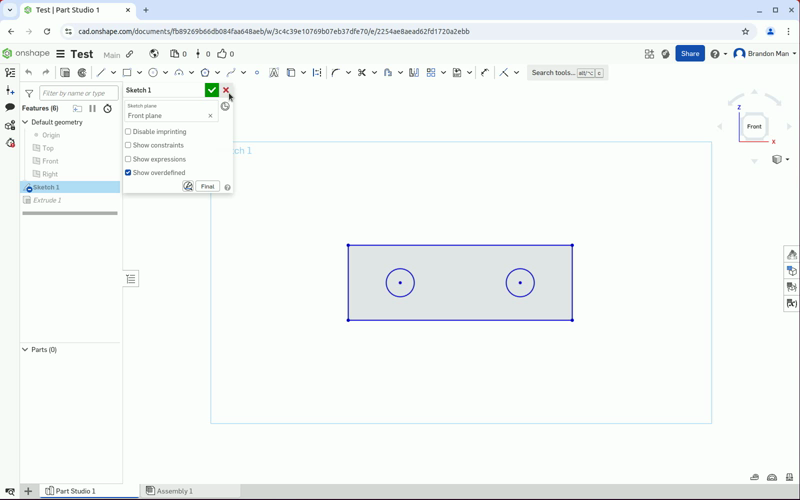
key(shift+s)
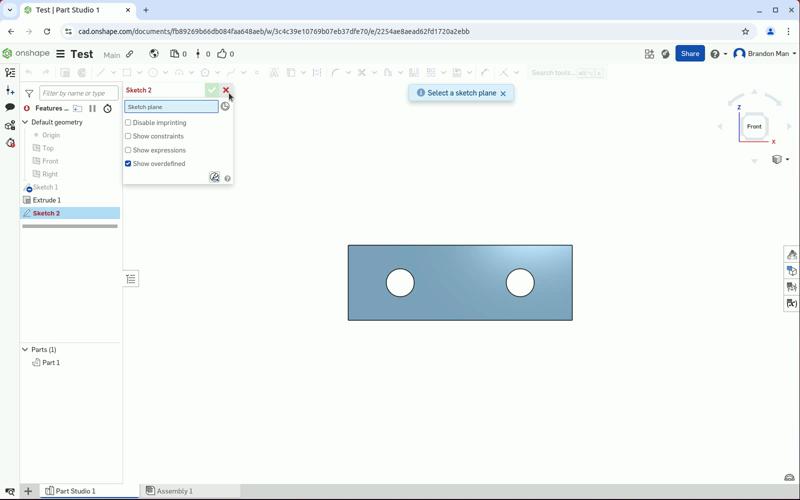
mouse_move(73, 163)
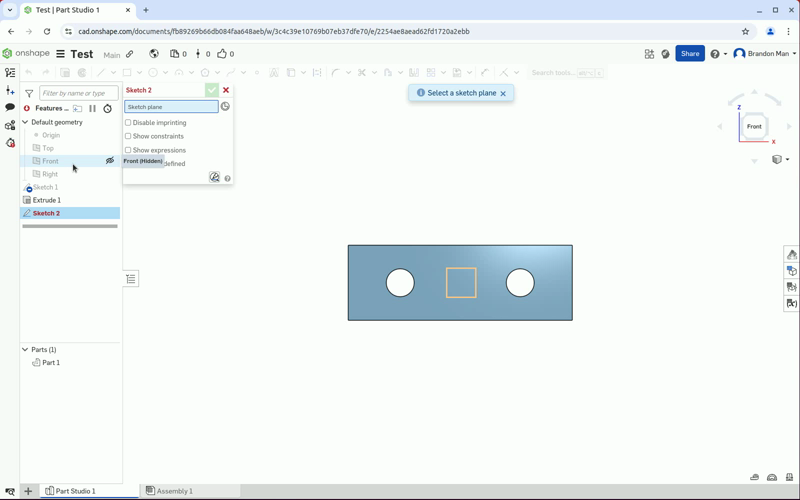
click(73, 163)
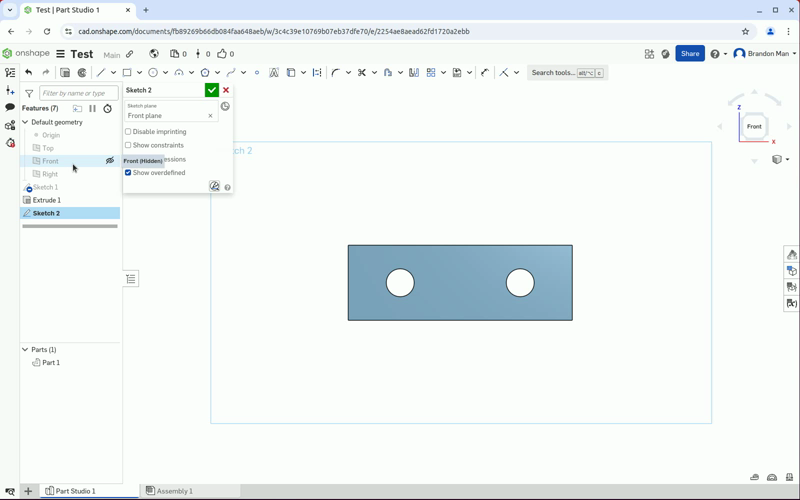
mouse_move(73, 352)
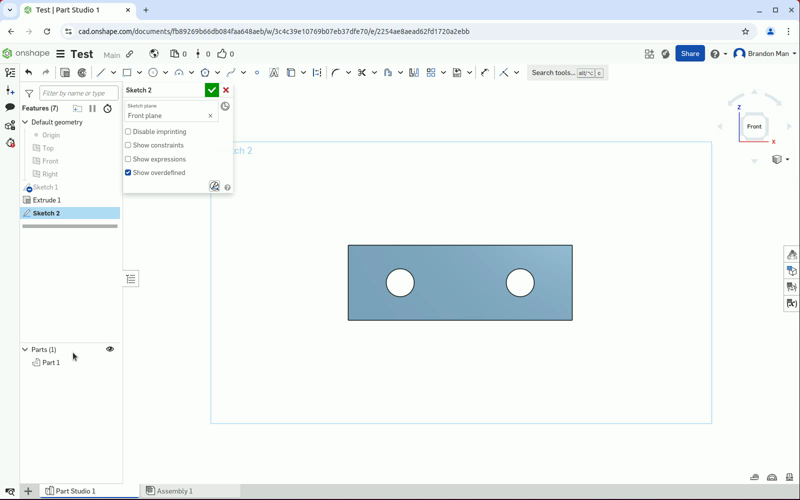
key(y)
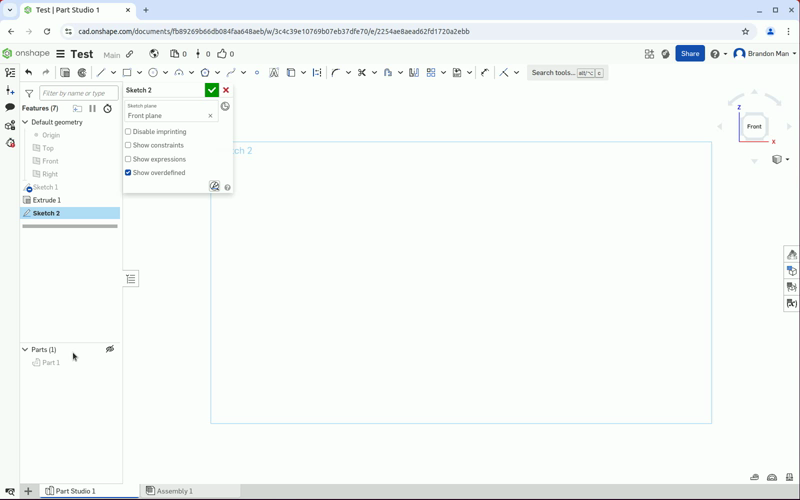
key(c)
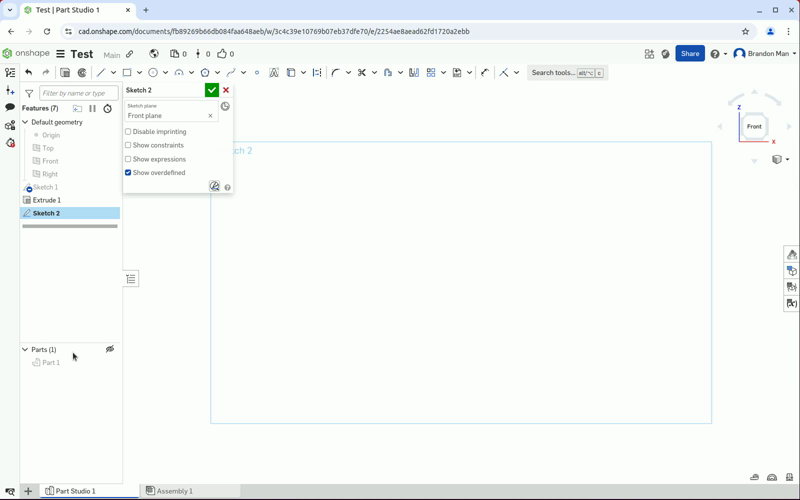
key_down(shift)
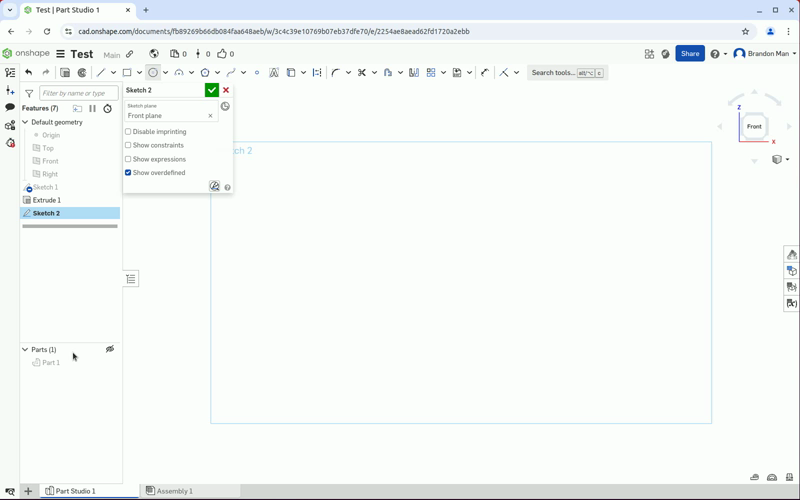
mouse_move(401, 282)
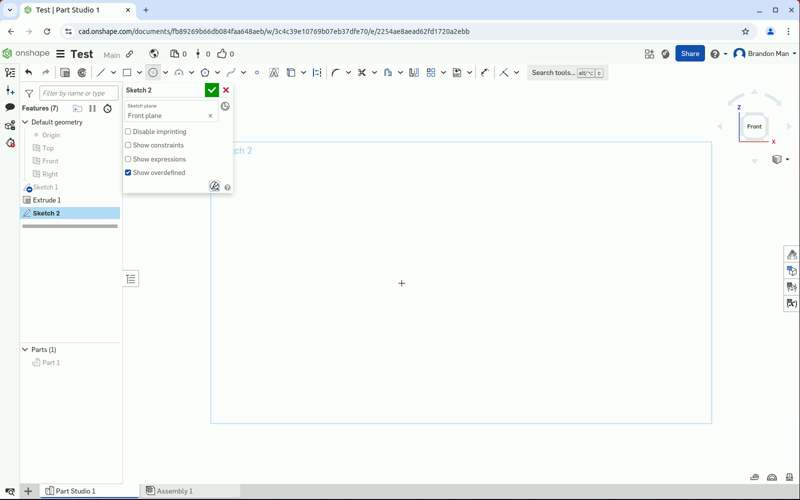
click(401, 282)
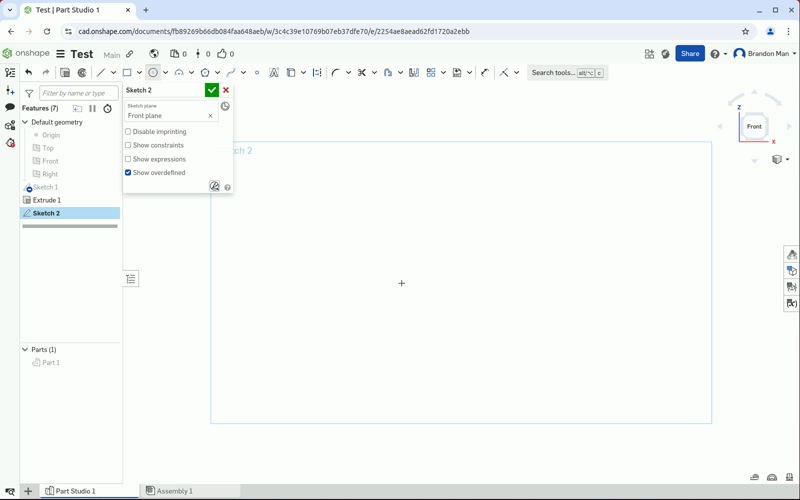
key_up(shift)
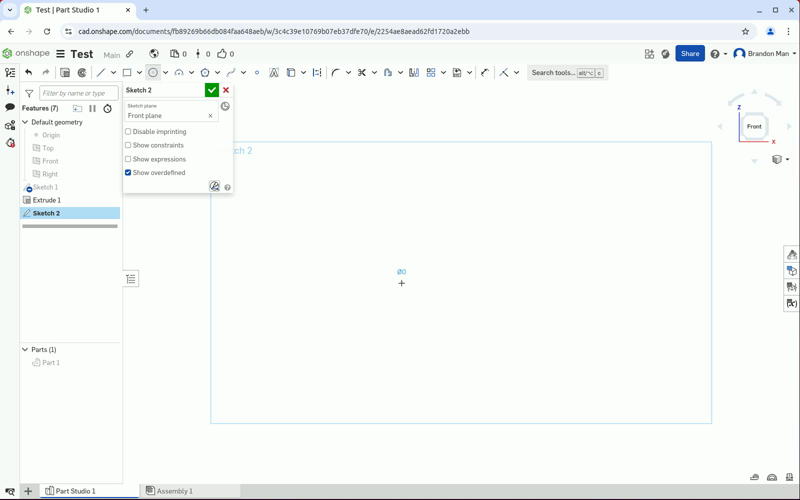
mouse_move(417, 282)
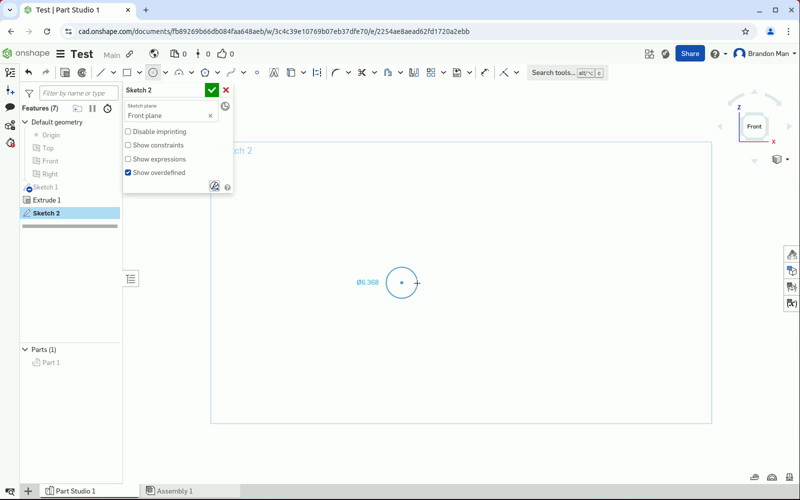
click(417, 282)
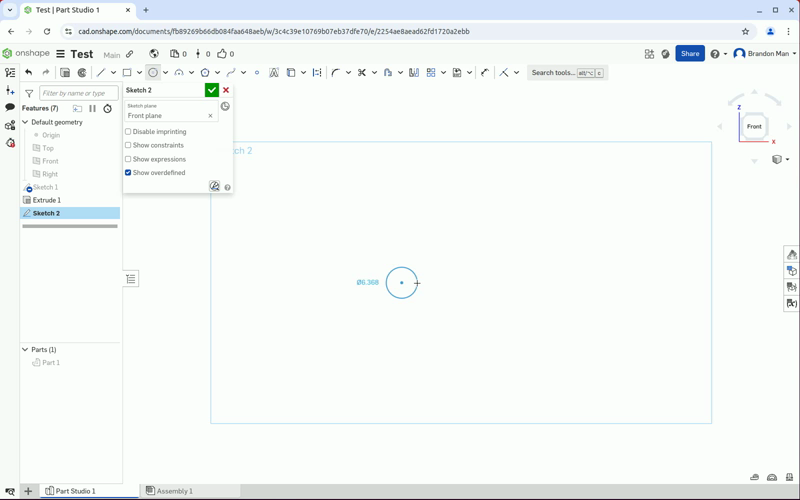
key(esc)
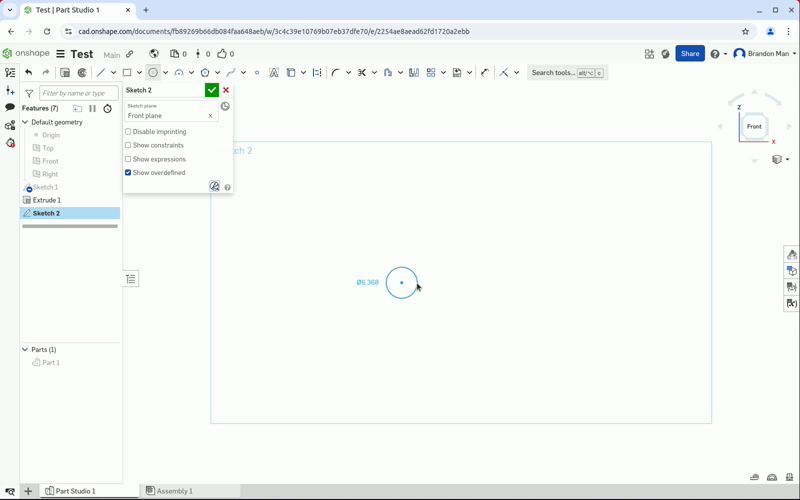
mouse_move(394, 287)
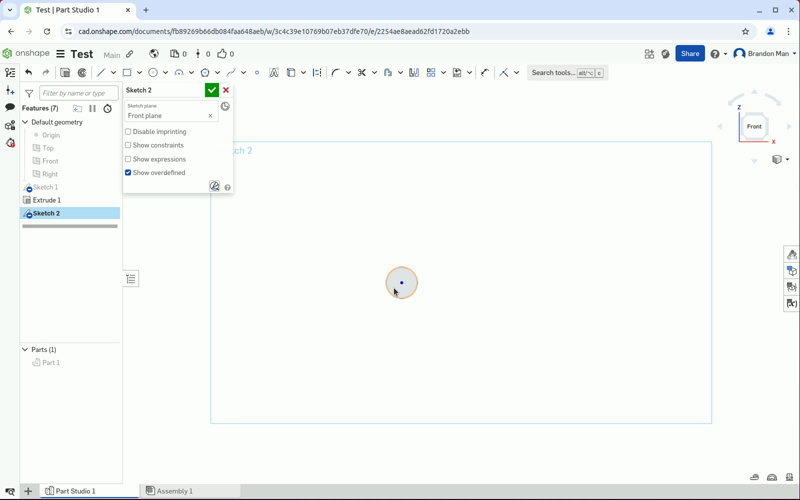
scroll(6)
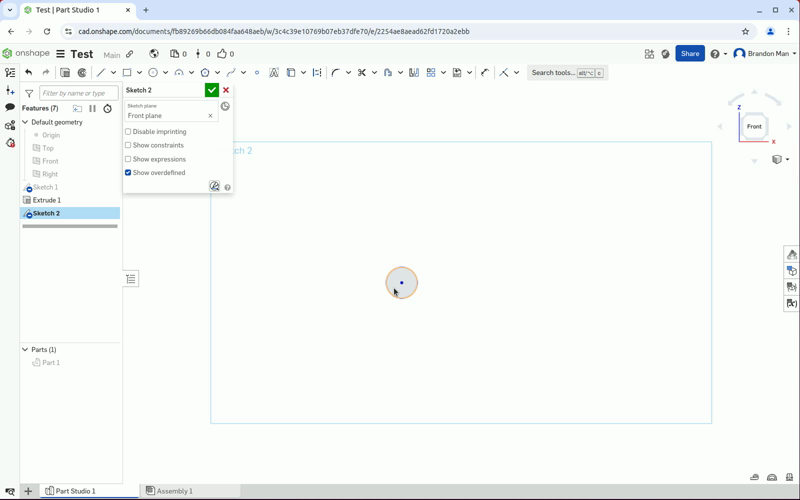
scroll(6)
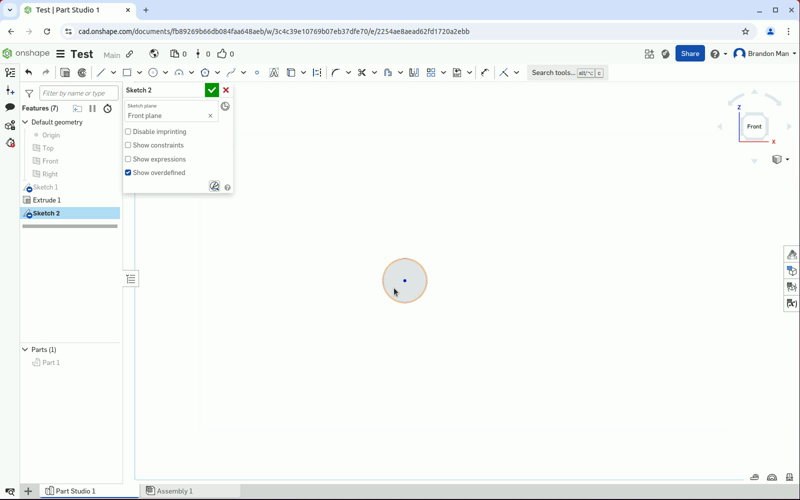
scroll(6)
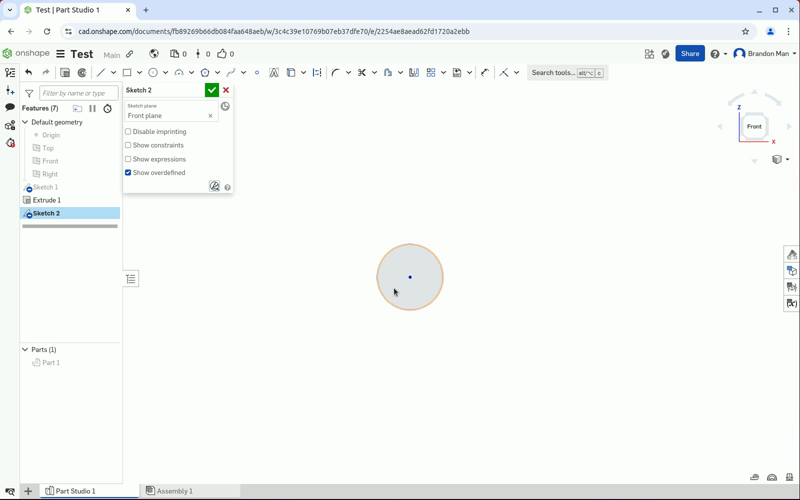
scroll(6)
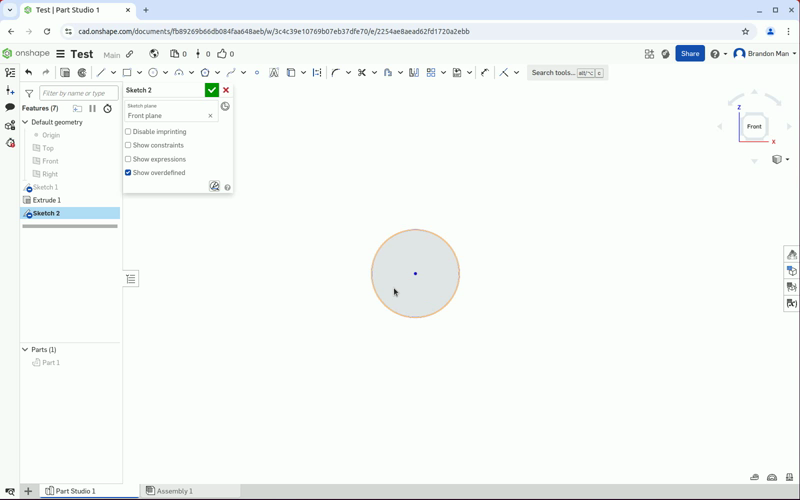
scroll(6)
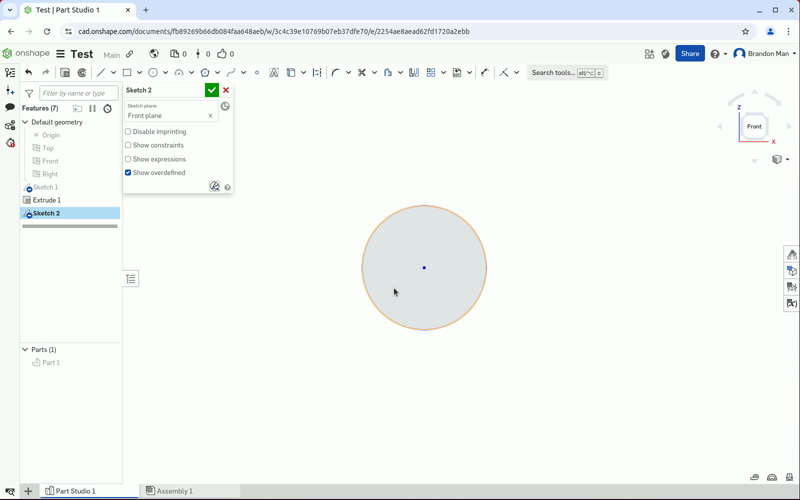
scroll(6)
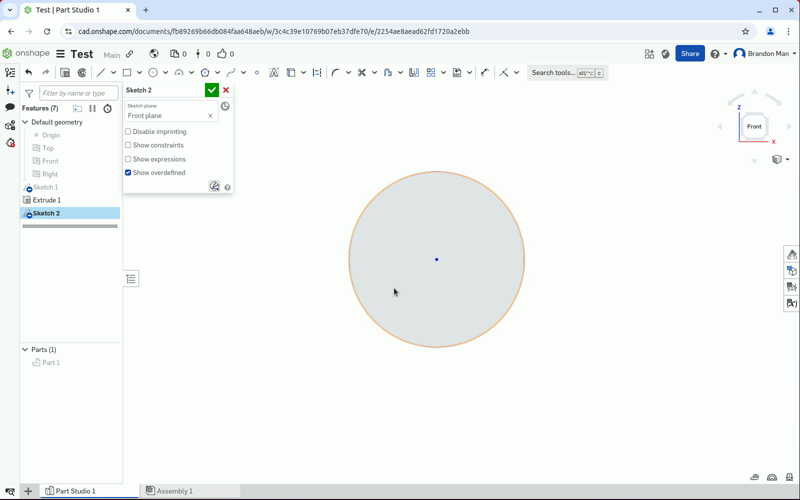
scroll(6)
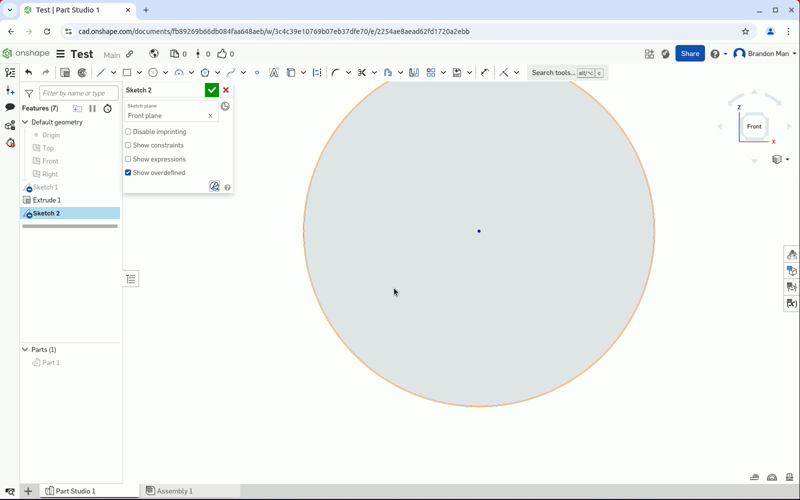
click(394, 287)
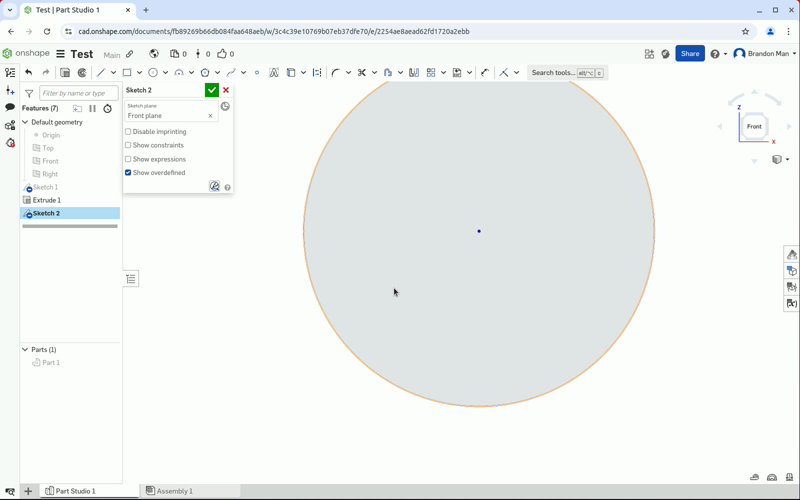
scroll(-6)
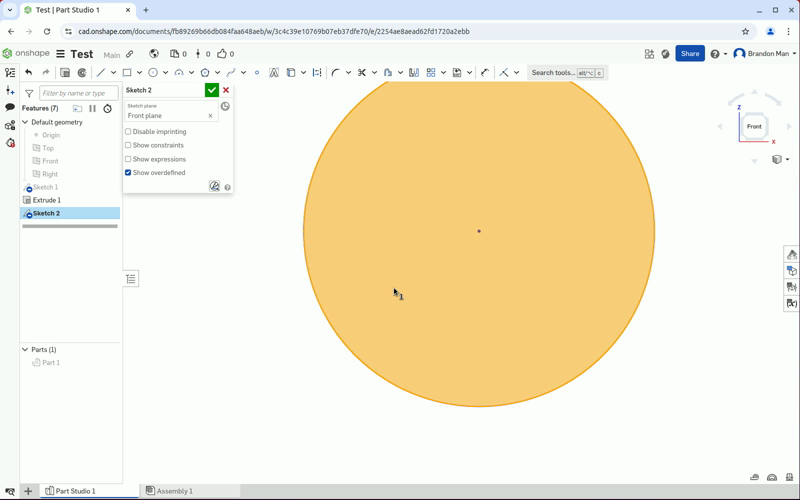
scroll(-6)
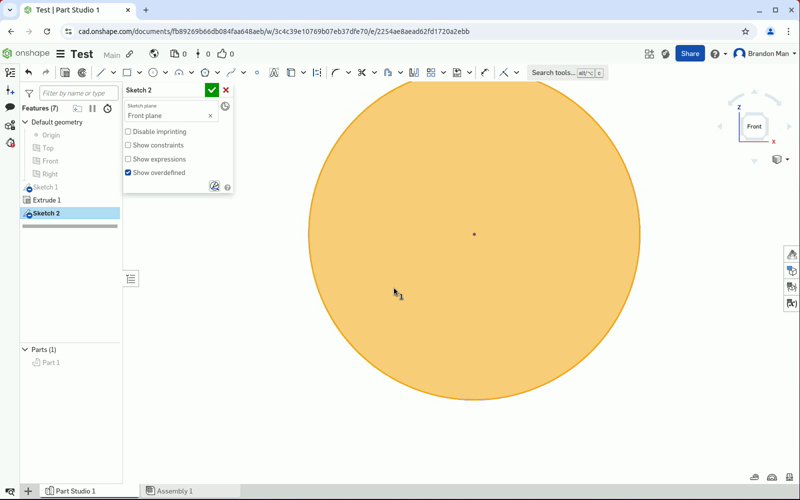
scroll(-6)
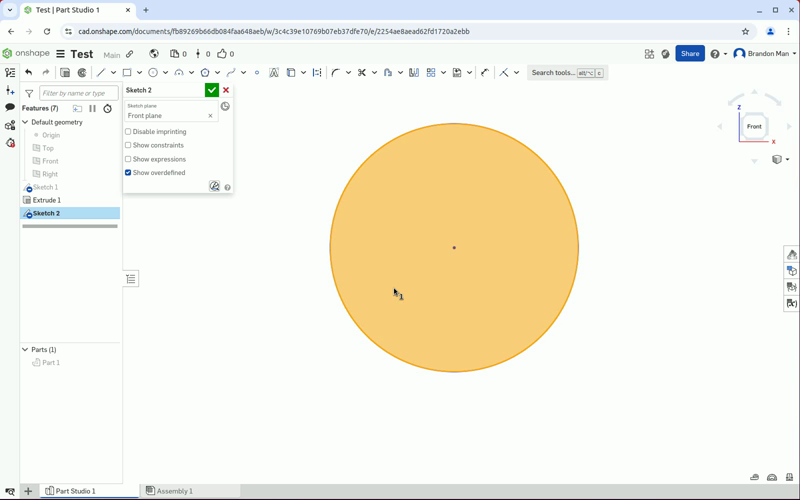
scroll(-6)
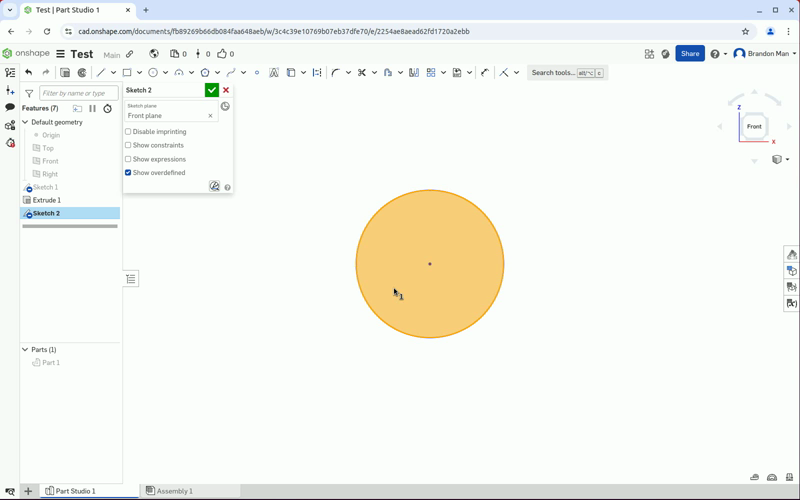
scroll(-6)
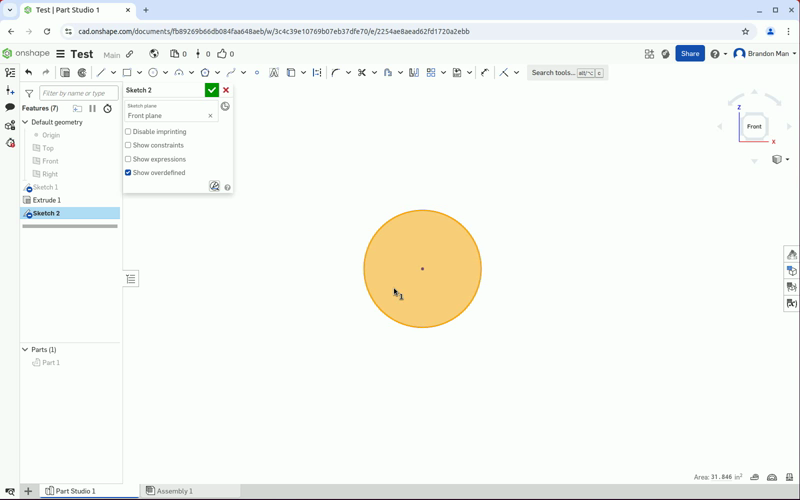
scroll(-6)
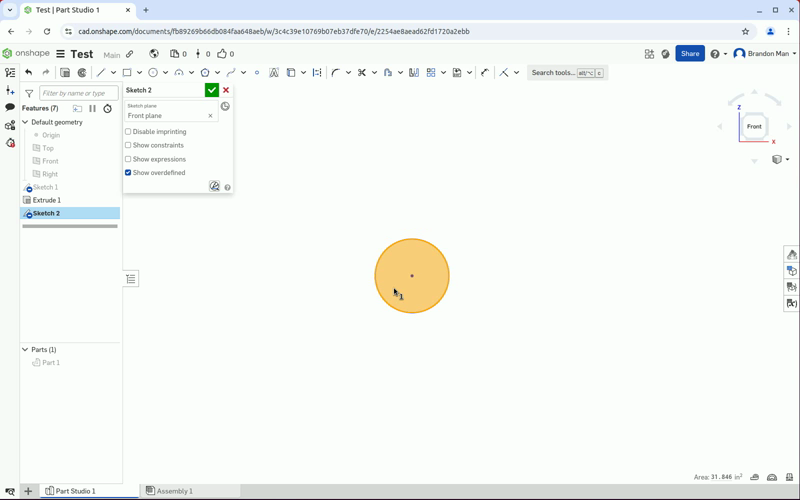
scroll(-6)
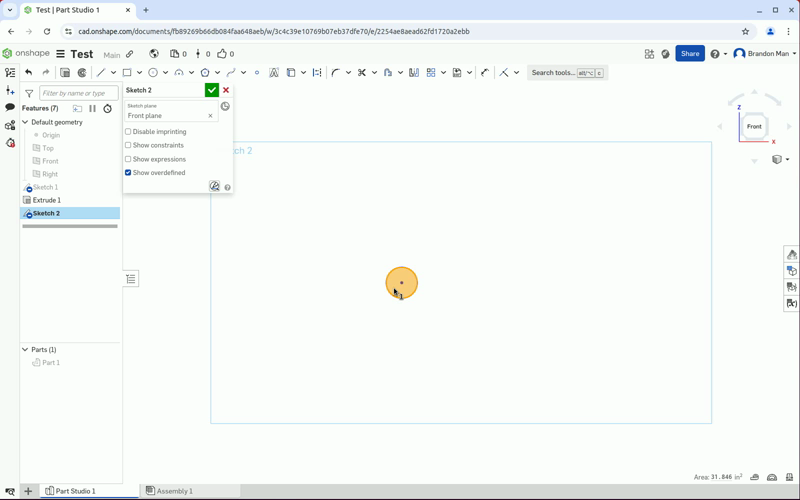
mouse_move(73, 352)
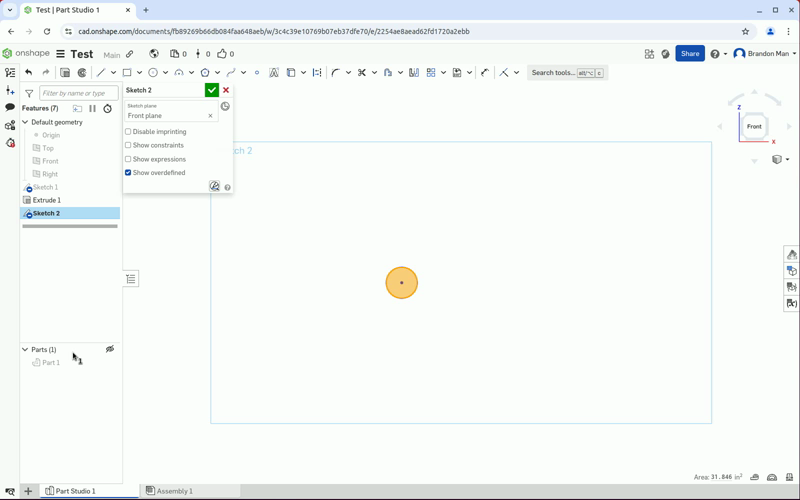
key(shift+y)
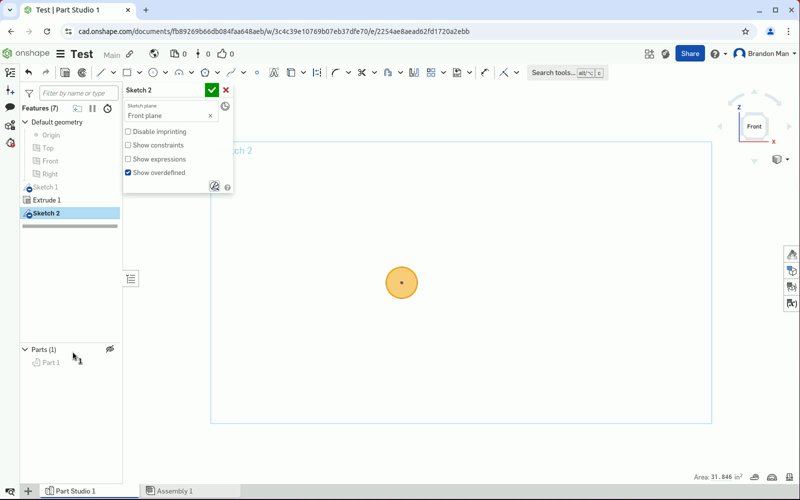
key(shift+e)
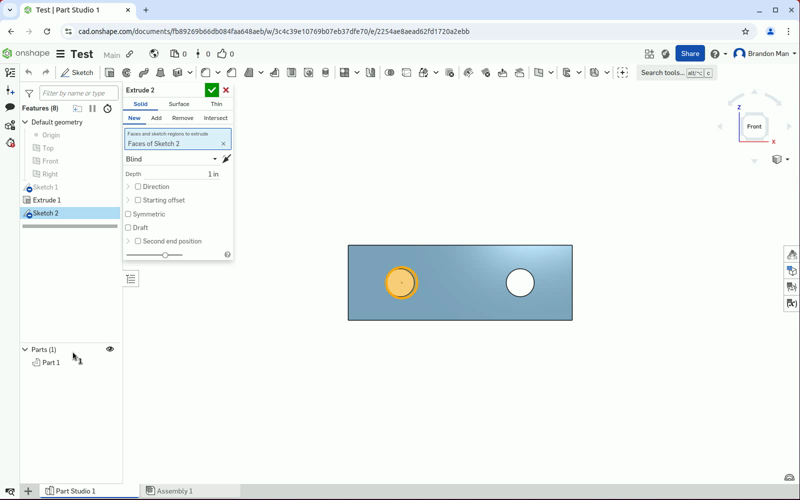
mouse_move(143, 106)
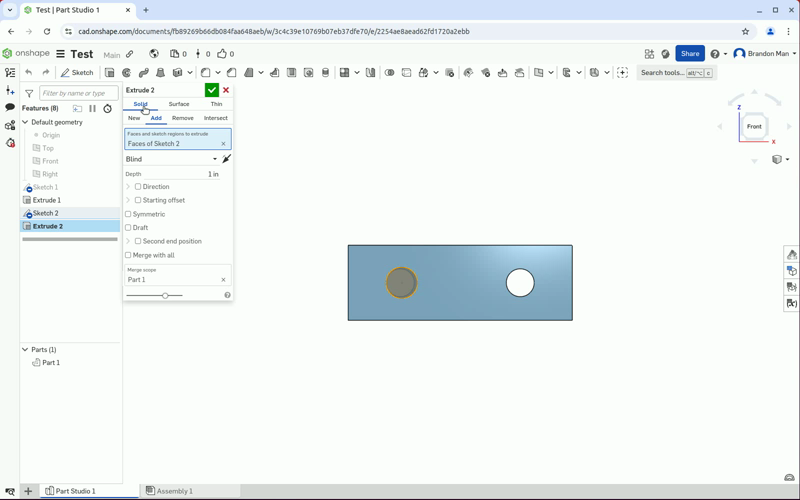
click(143, 106)
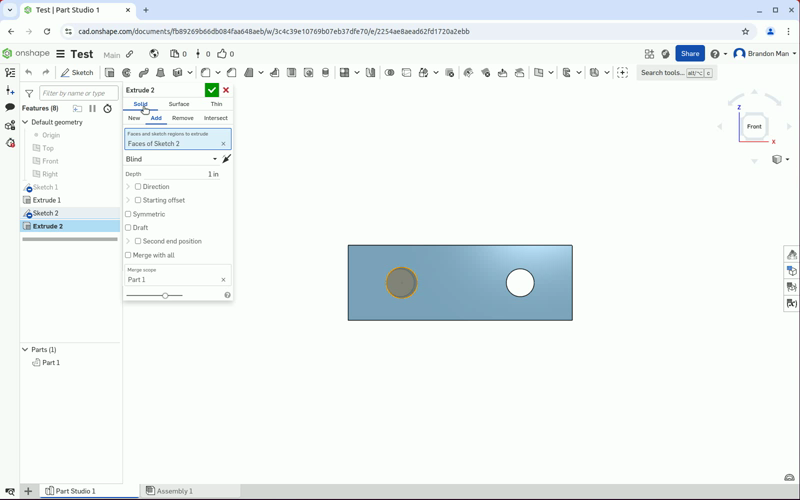
mouse_move(137, 120)
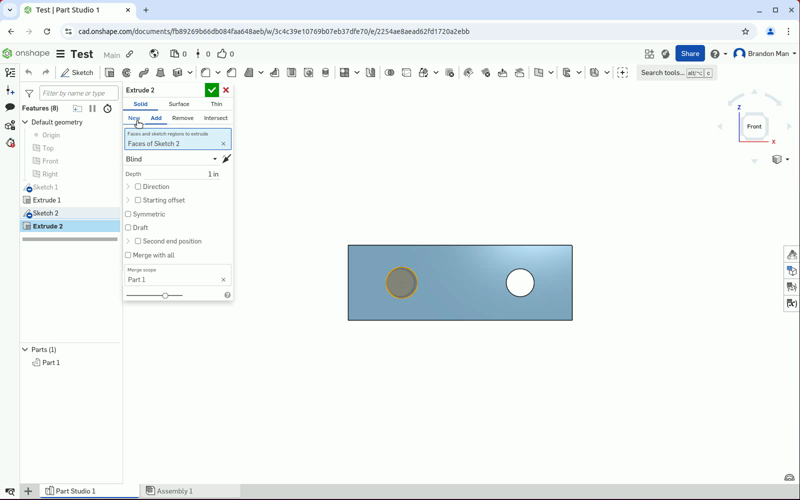
click(137, 120)
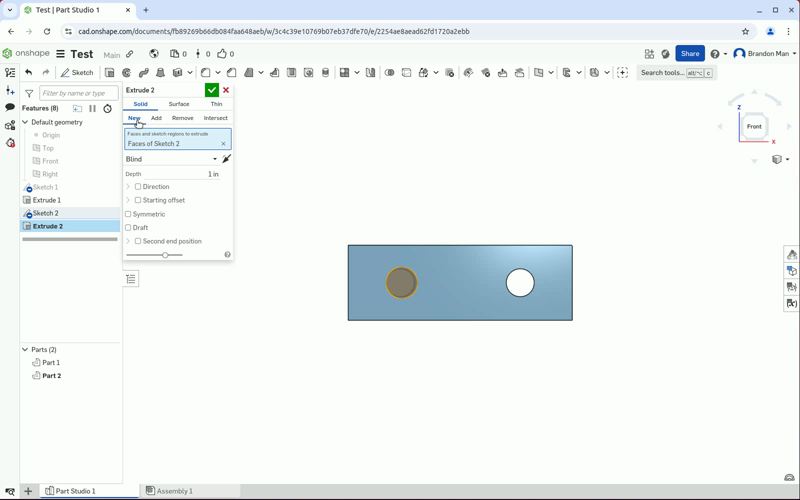
key(tab, 4)
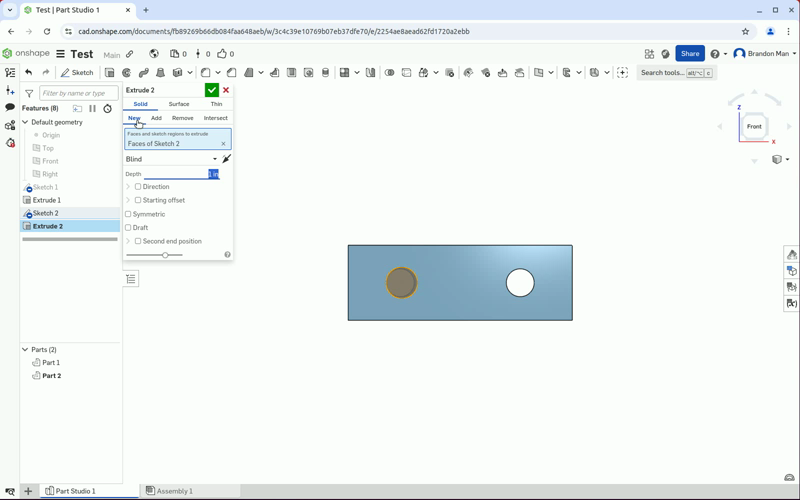
text(-7.703)
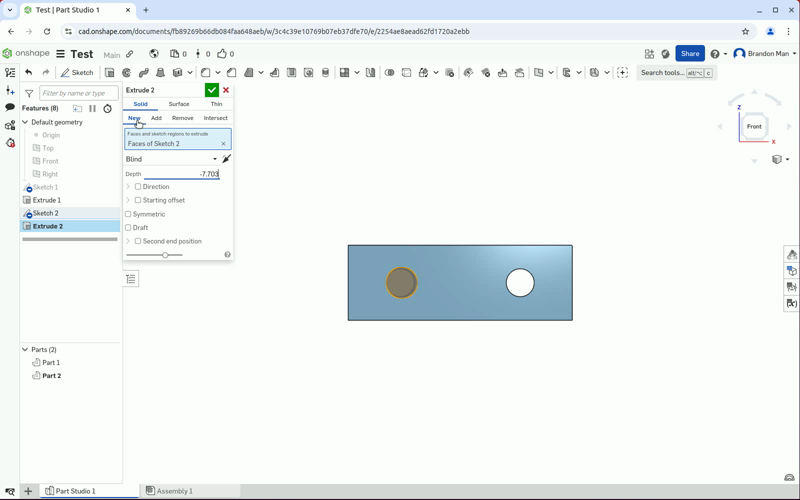
key(enter)
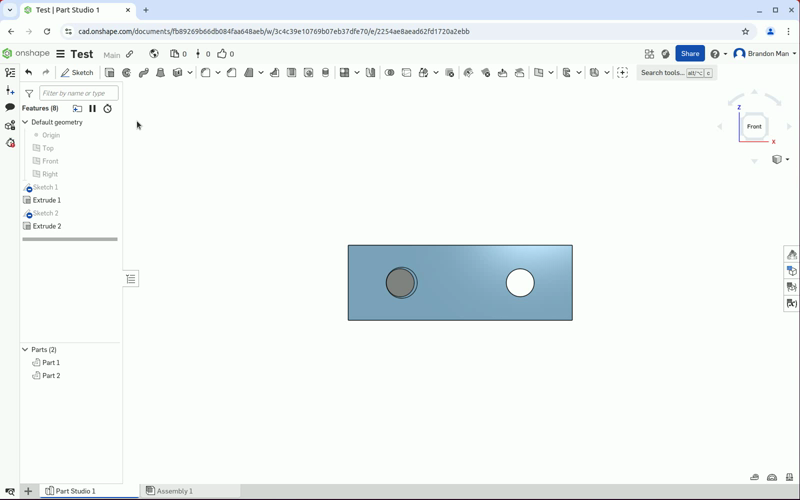
key(shift+h)
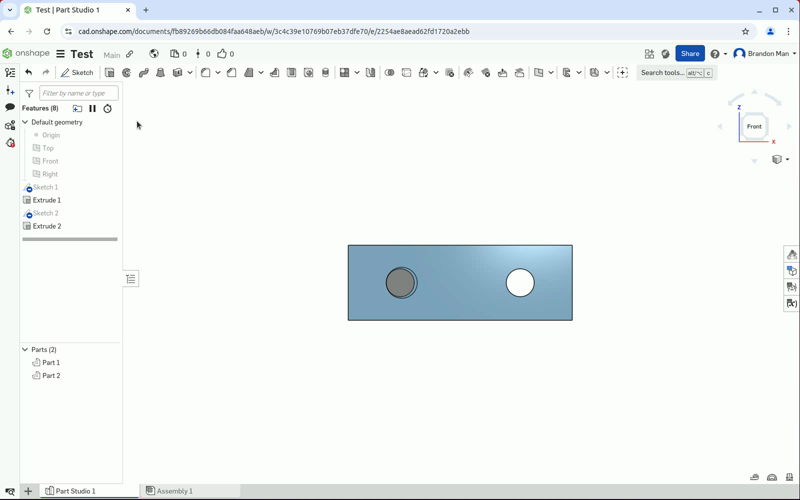
key(shift+h)
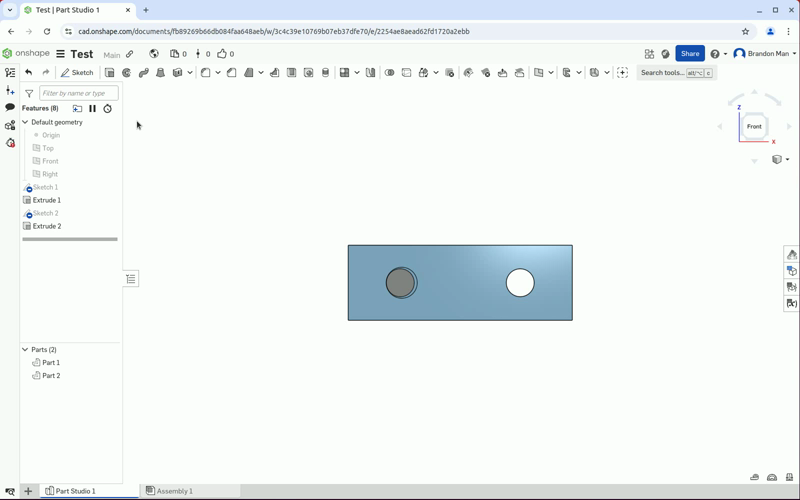
mouse_move(73, 189)
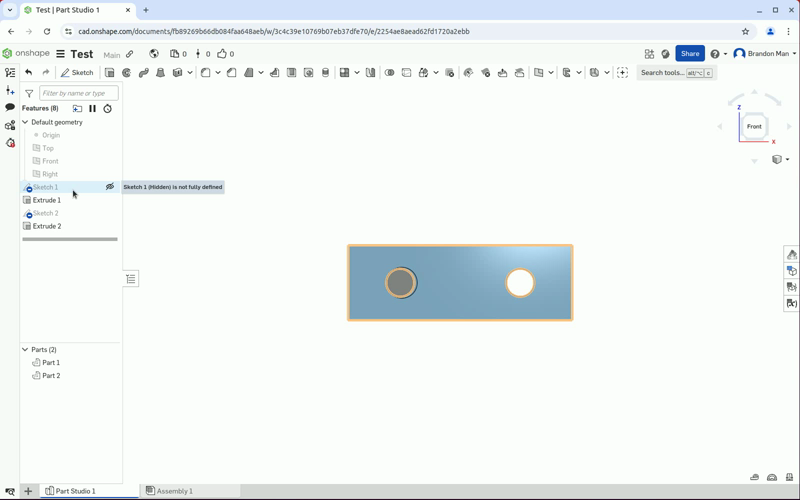
click(73, 189)
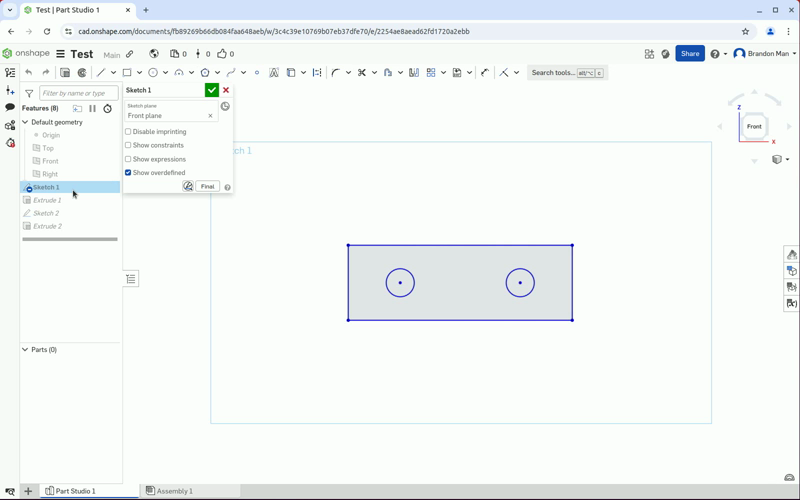
mouse_move(229, 92)
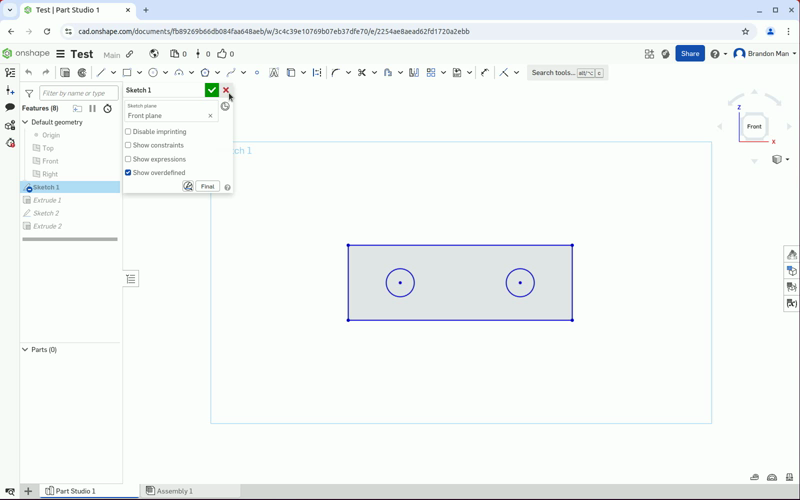
click(229, 92)
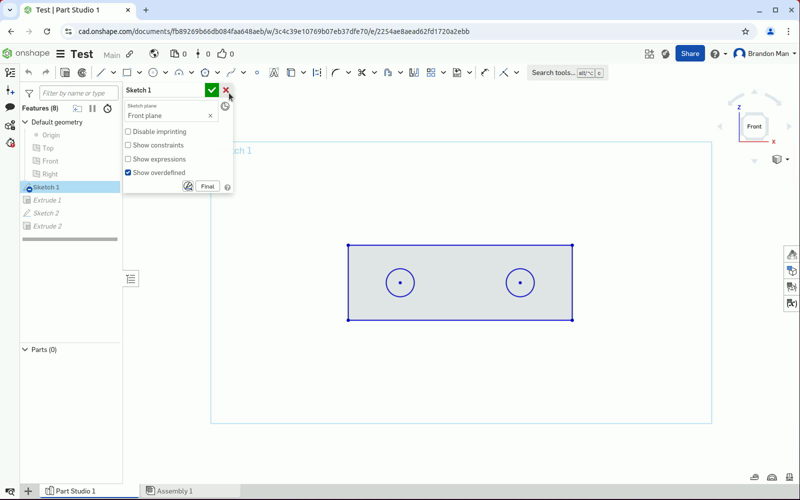
key(shift+s)
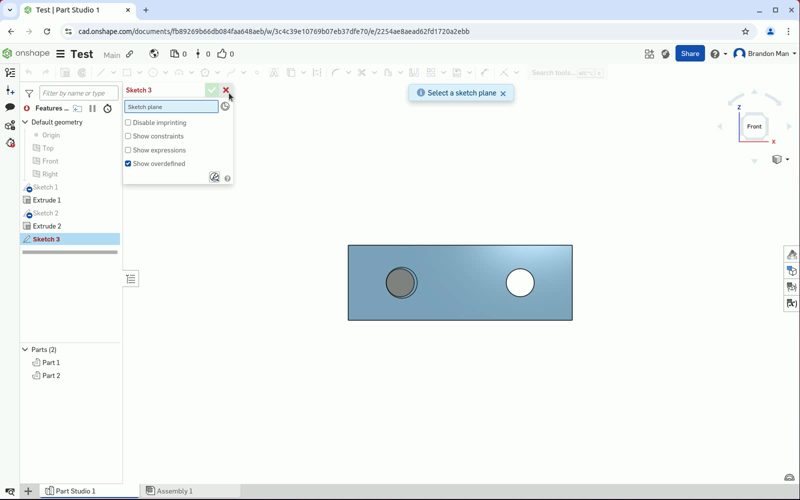
mouse_move(73, 163)
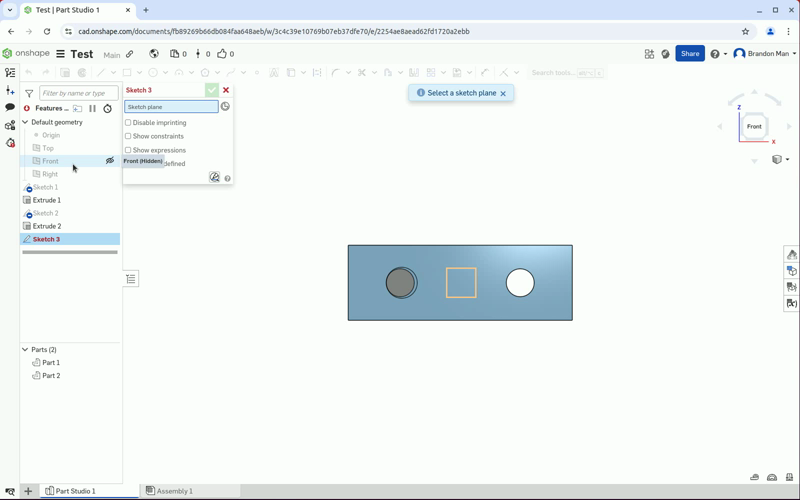
click(73, 163)
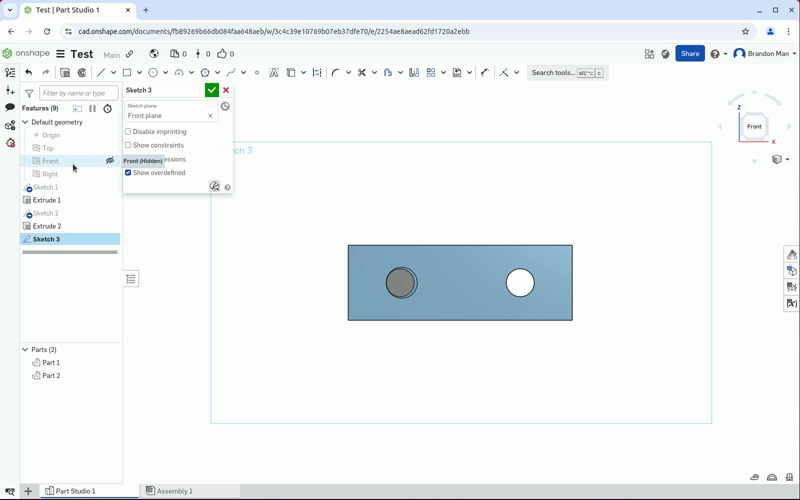
mouse_move(73, 352)
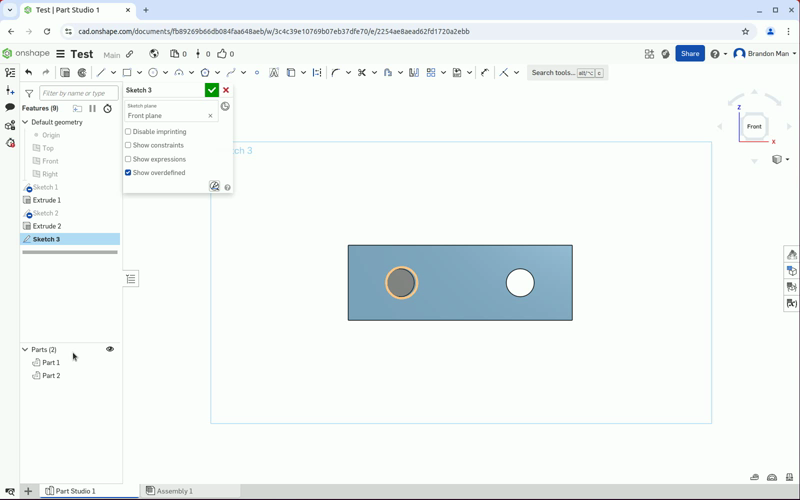
key(y)
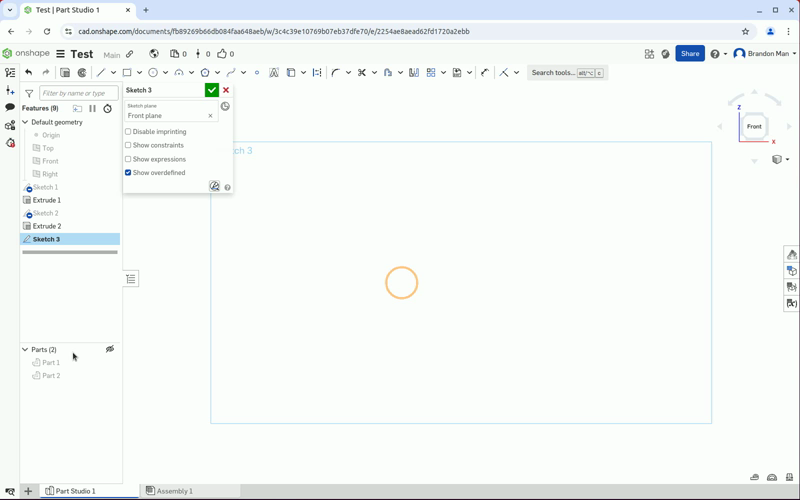
key(c)
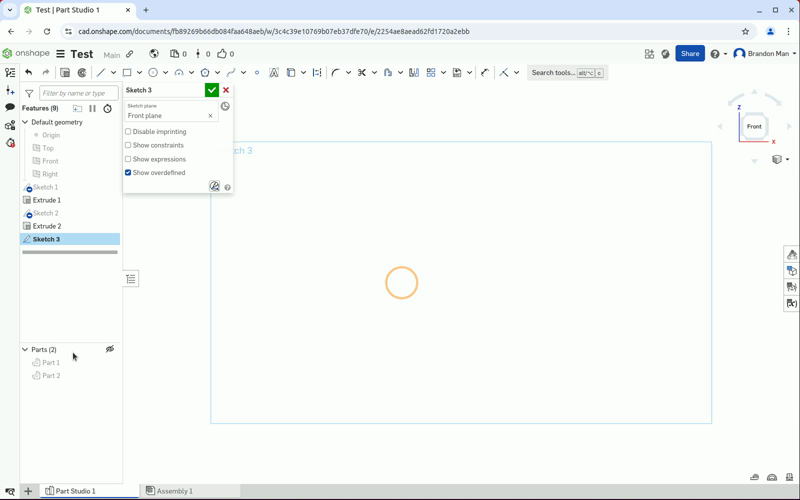
key_down(shift)
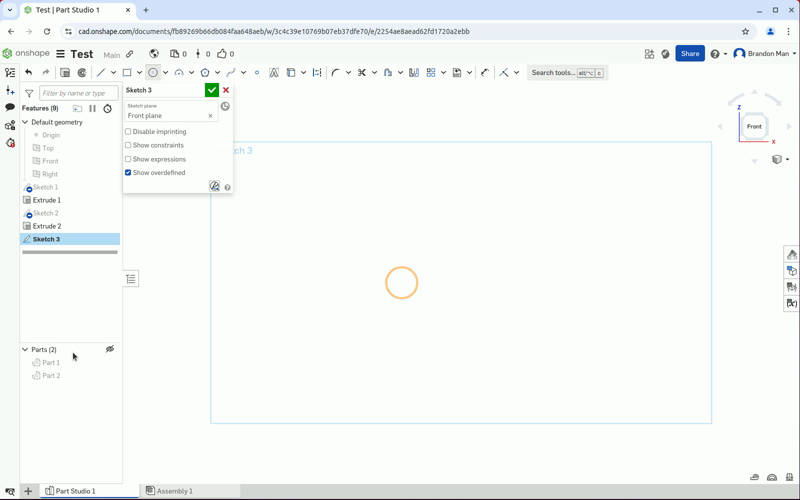
mouse_move(521, 282)
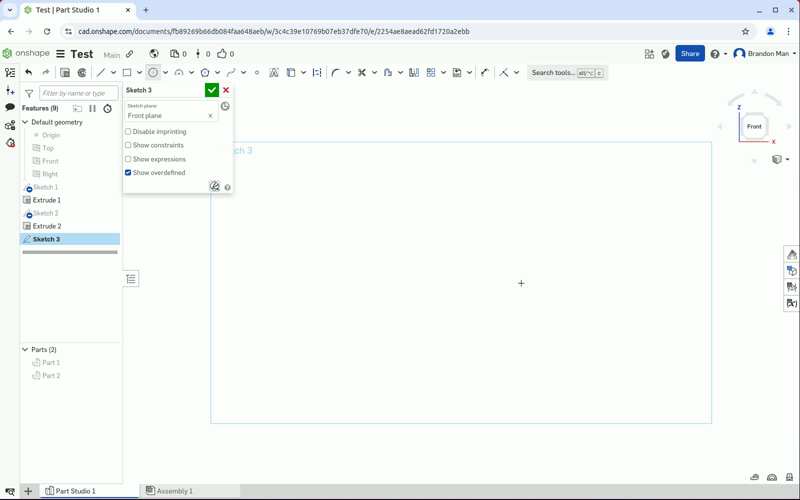
click(521, 282)
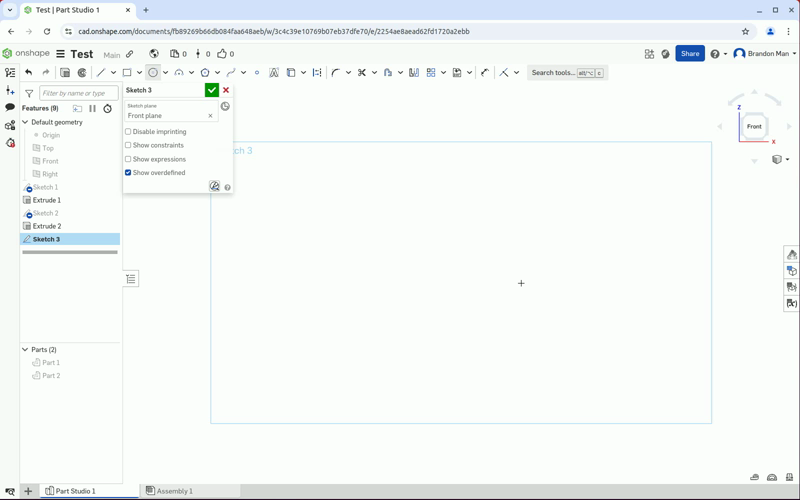
key_up(shift)
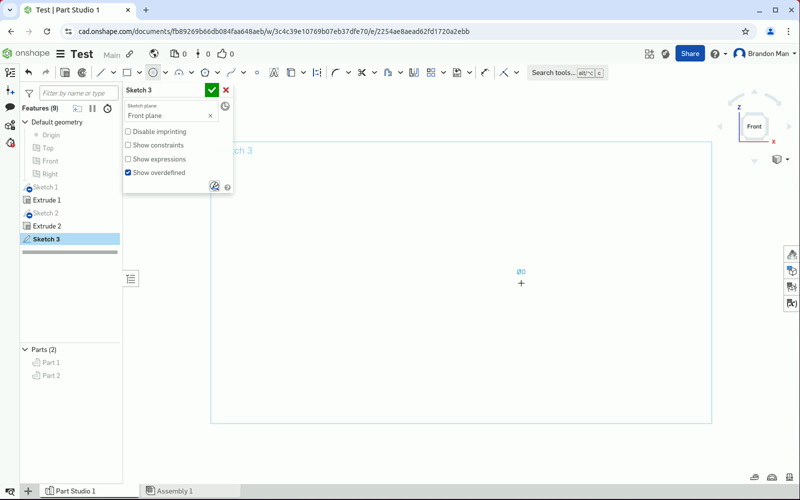
mouse_move(536, 282)
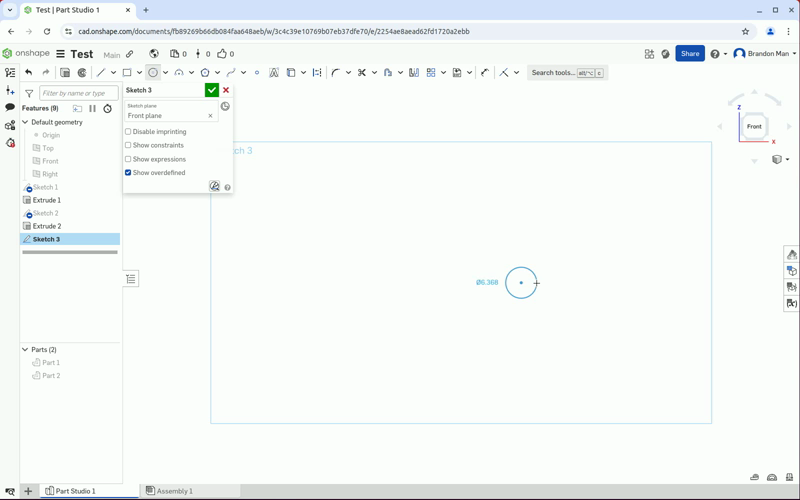
click(536, 282)
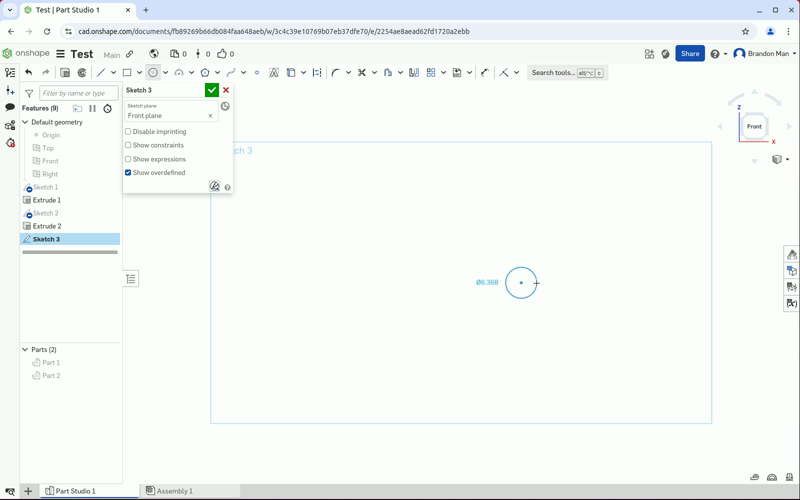
key(esc)
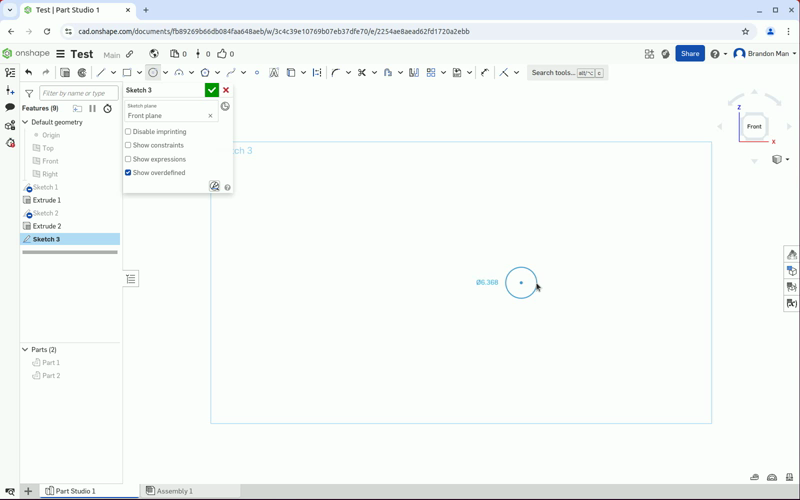
mouse_move(514, 291)
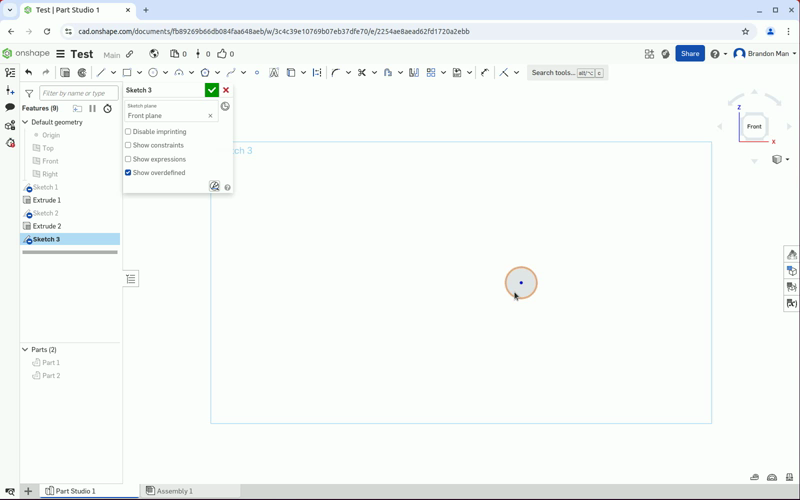
scroll(6)
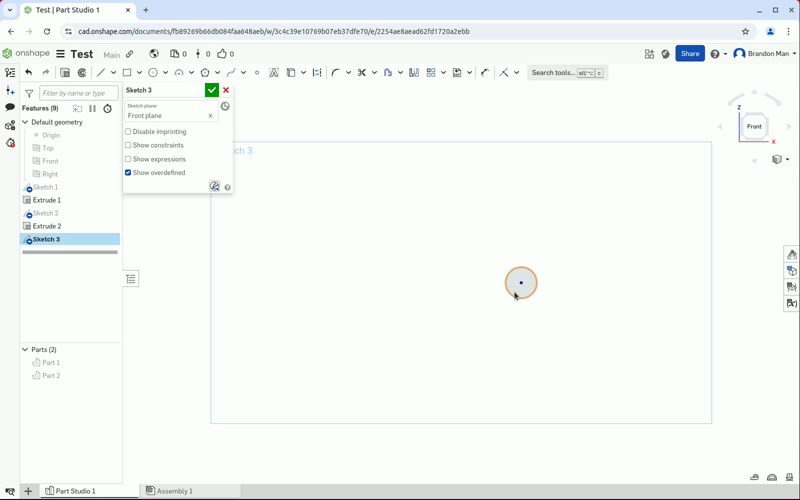
scroll(6)
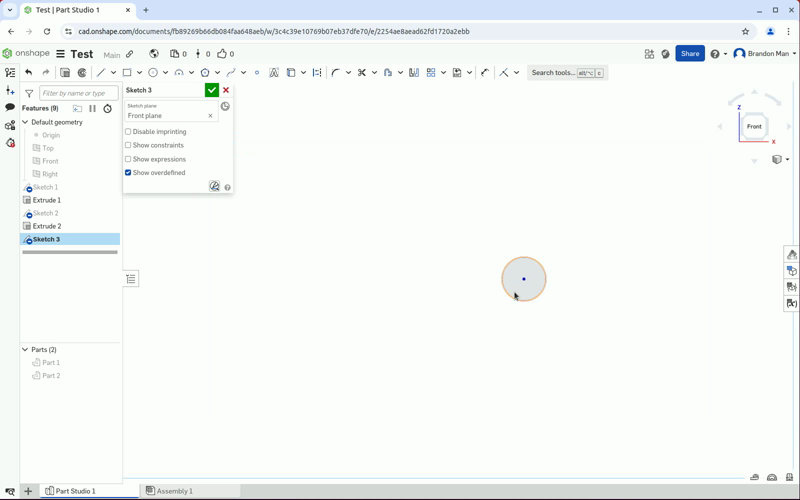
scroll(6)
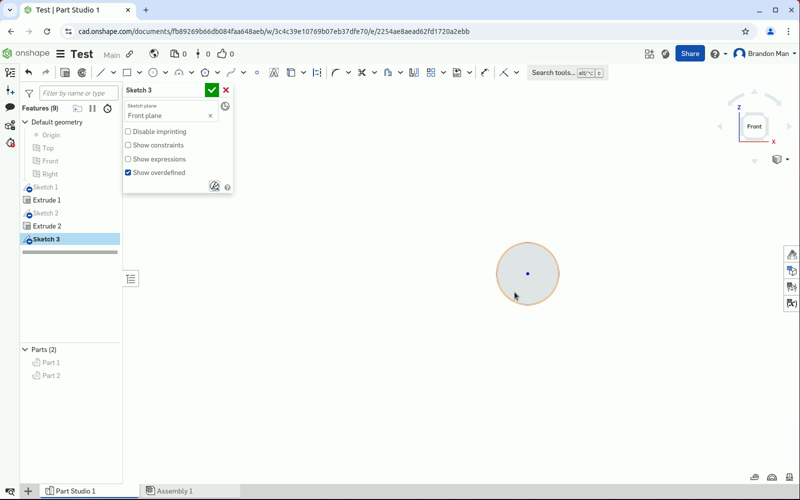
scroll(6)
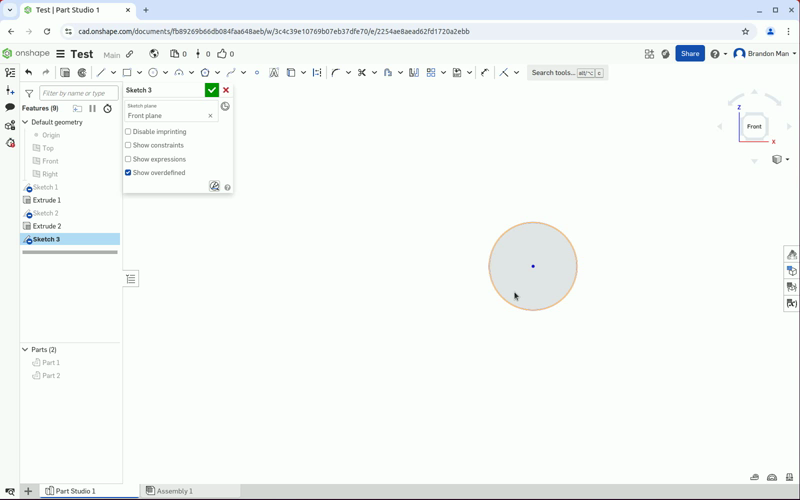
scroll(6)
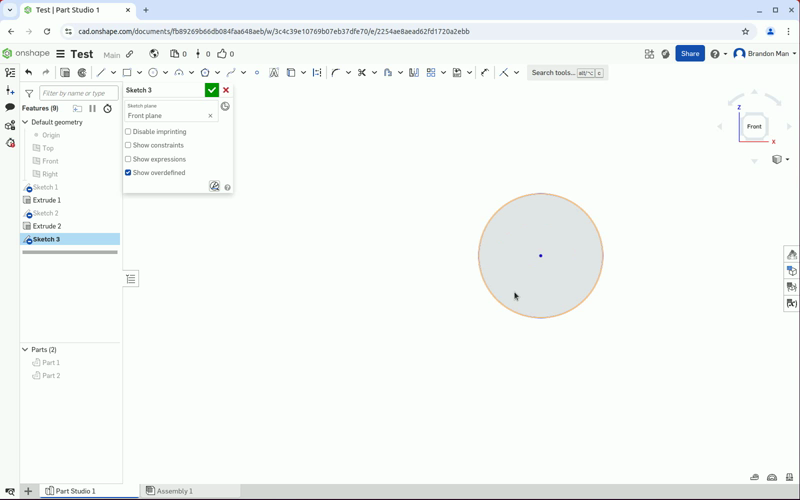
scroll(6)
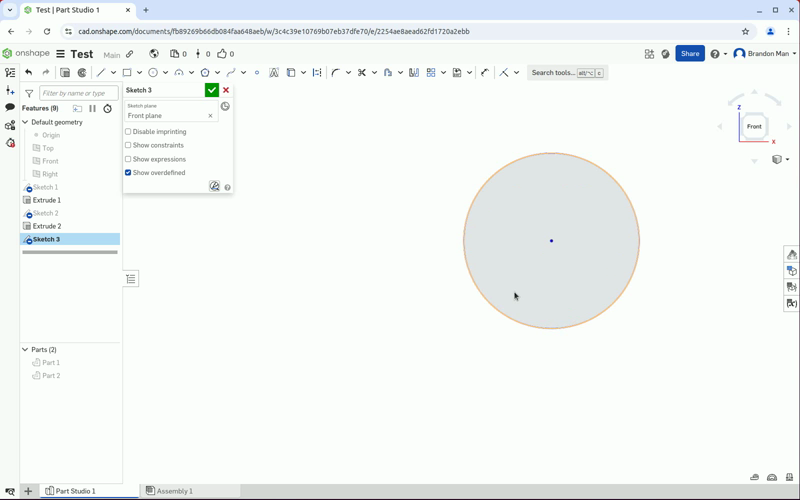
scroll(6)
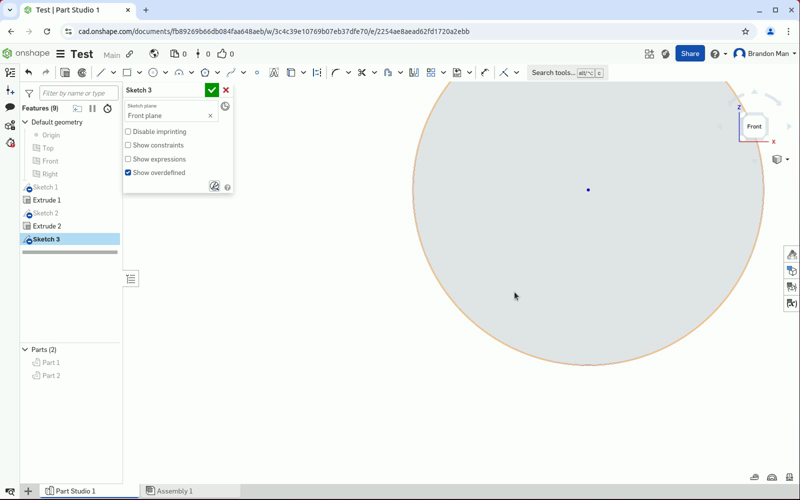
click(514, 291)
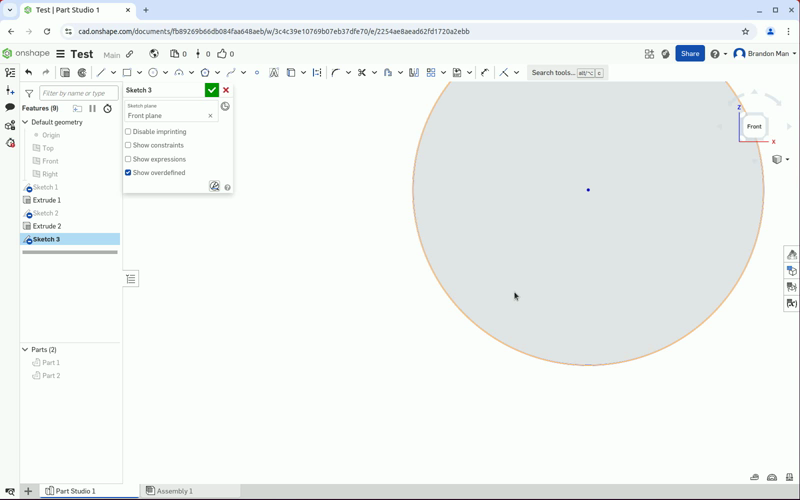
scroll(-6)
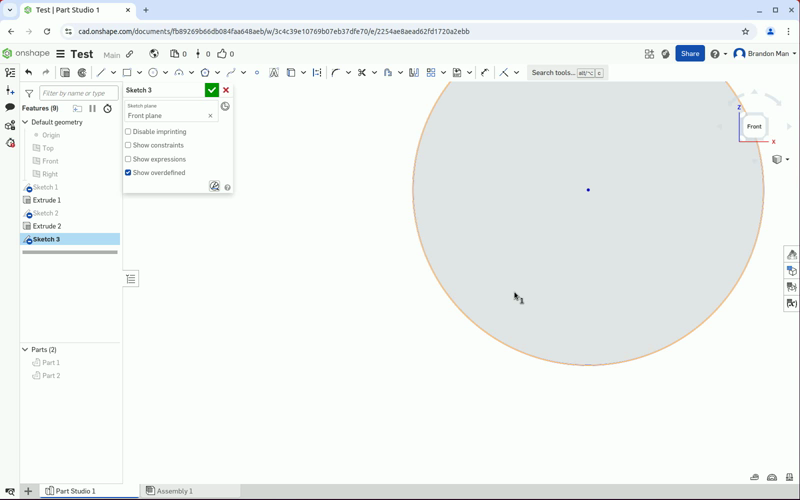
scroll(-6)
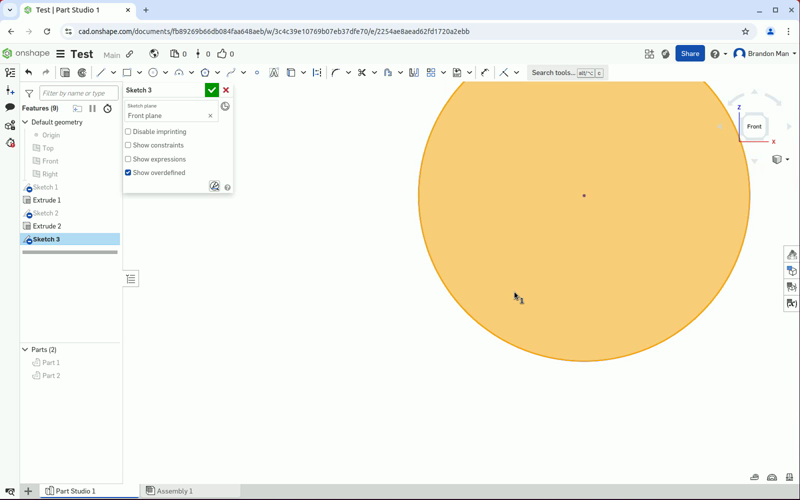
scroll(-6)
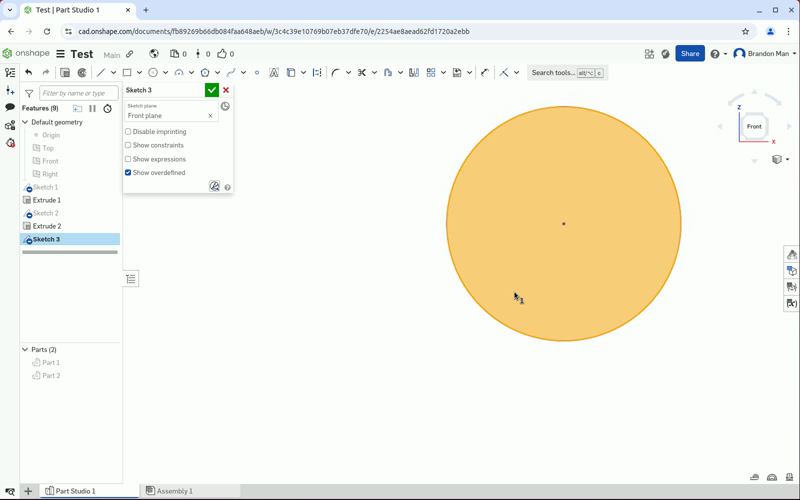
scroll(-6)
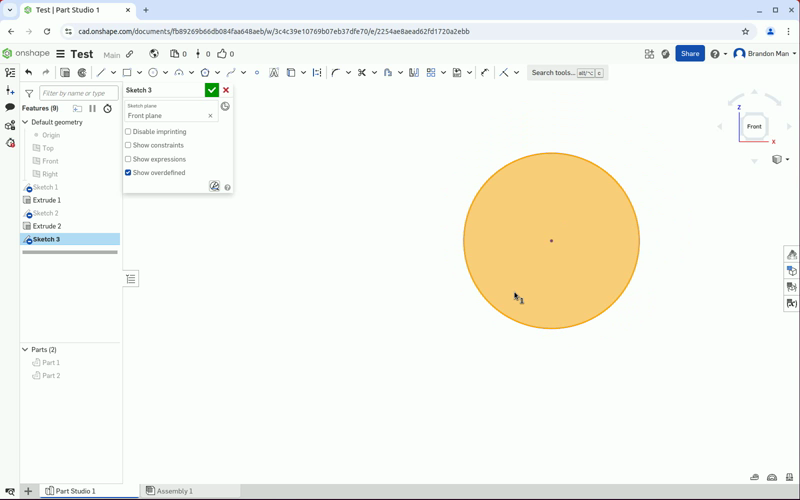
scroll(-6)
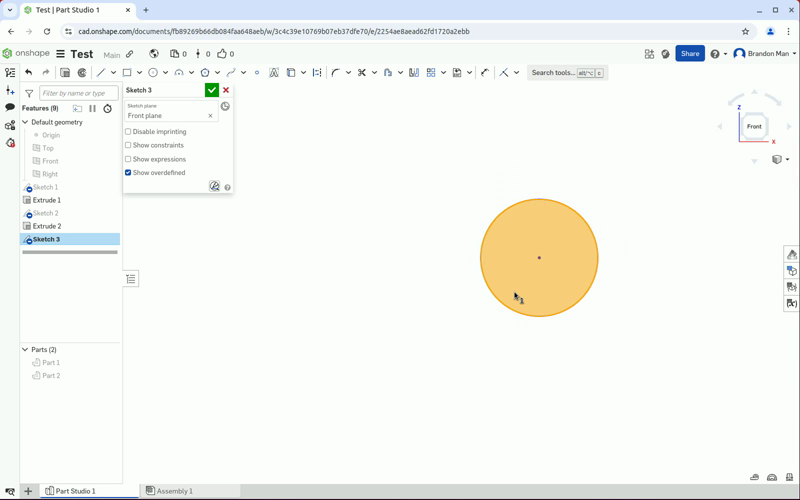
scroll(-6)
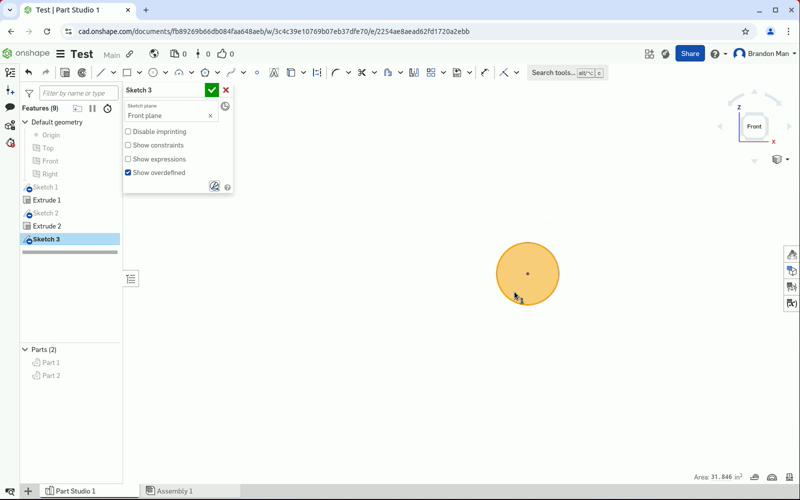
scroll(-6)
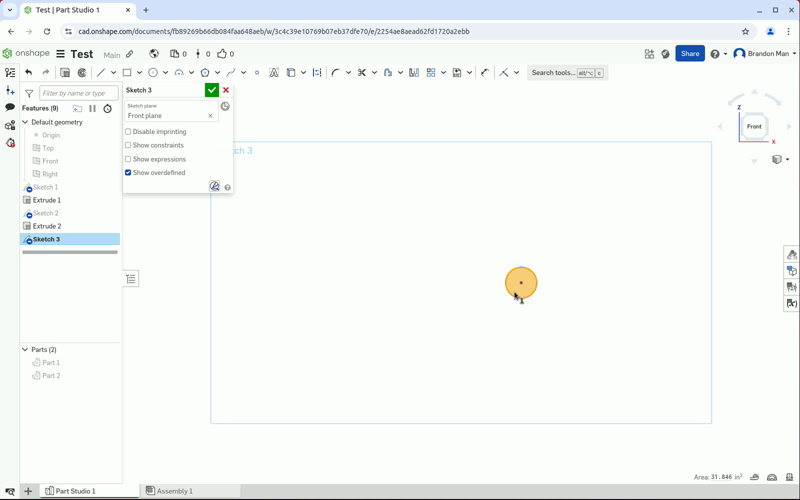
mouse_move(73, 352)
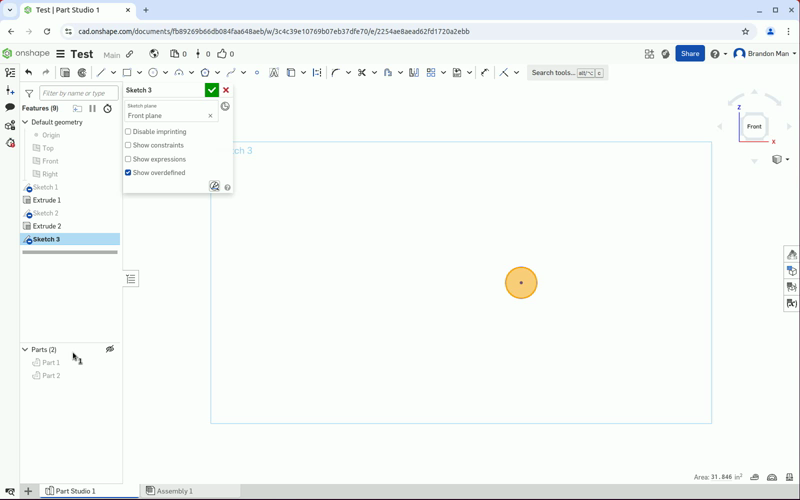
key(shift+y)
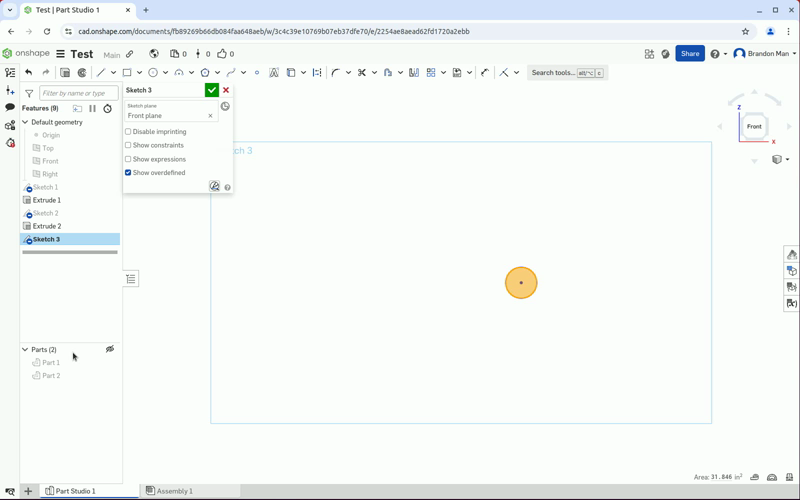
key(shift+e)
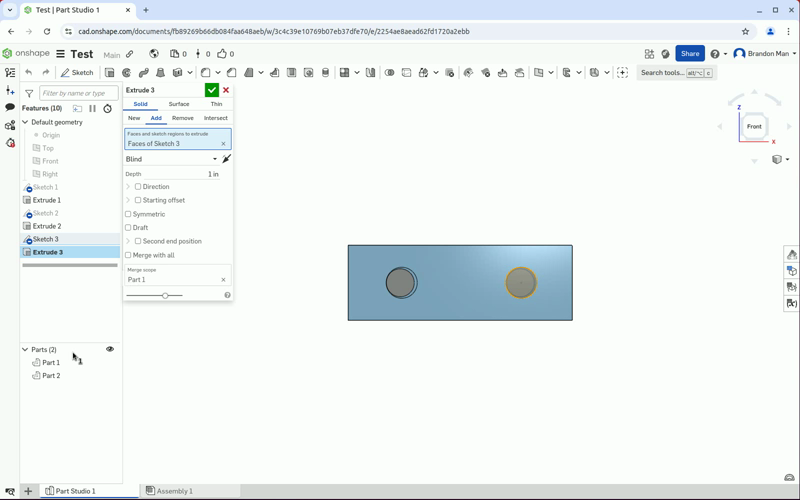
mouse_move(143, 106)
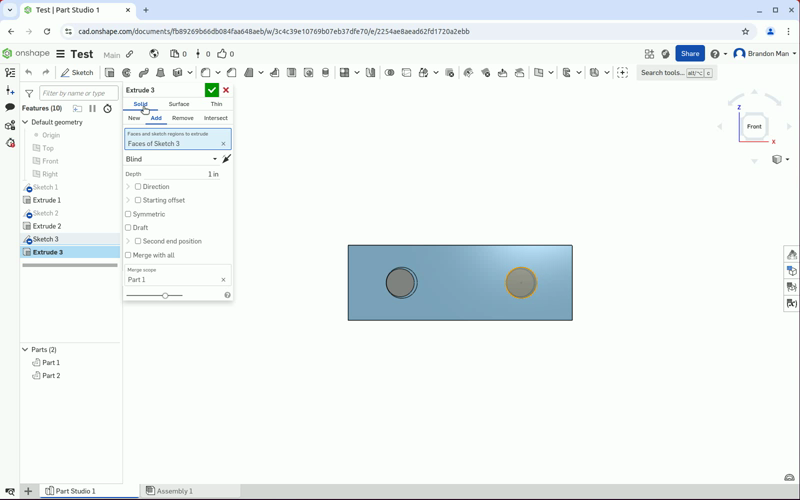
click(143, 106)
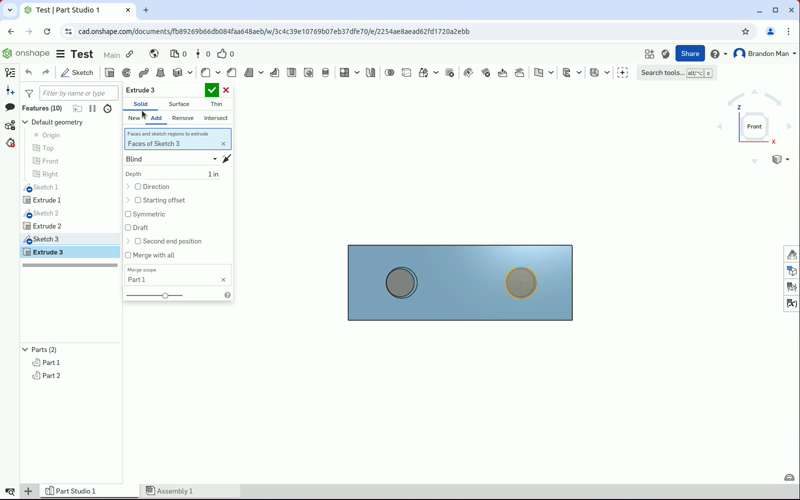
mouse_move(137, 120)
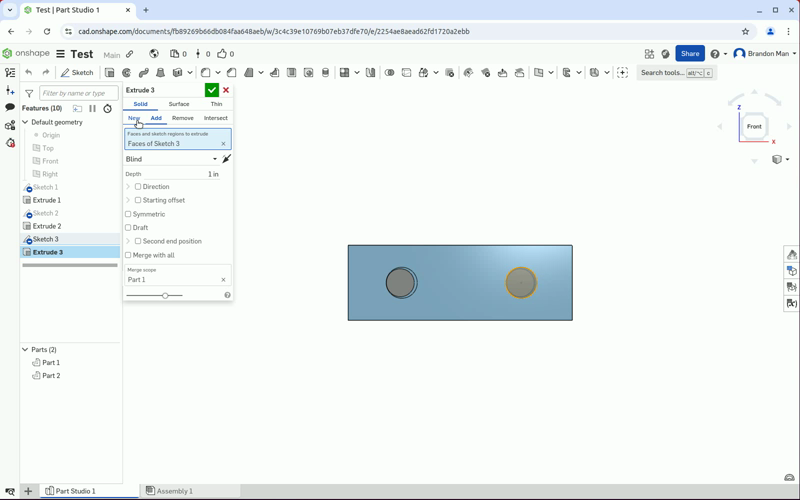
click(137, 120)
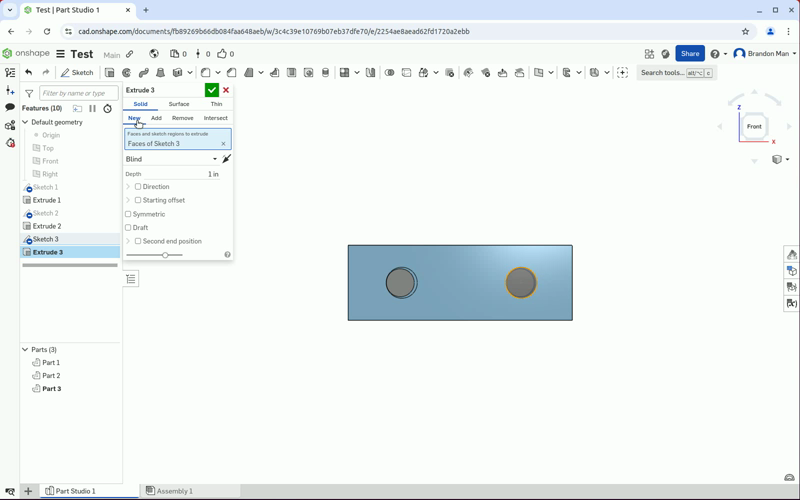
key(tab, 4)
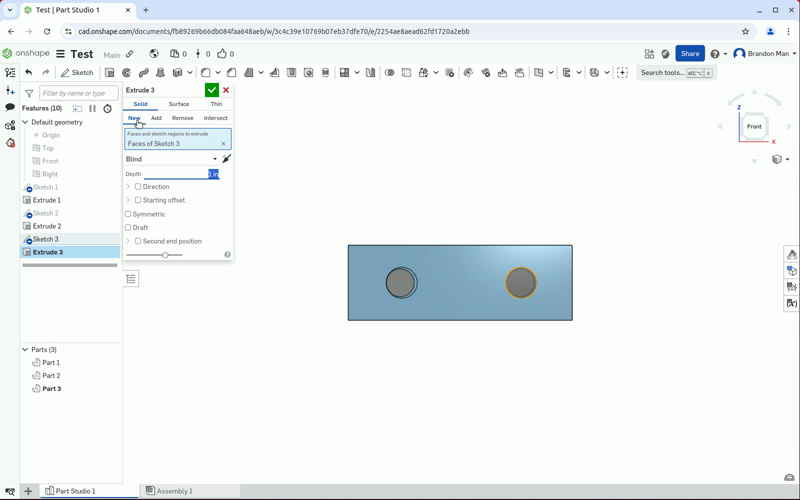
text(-7.703)
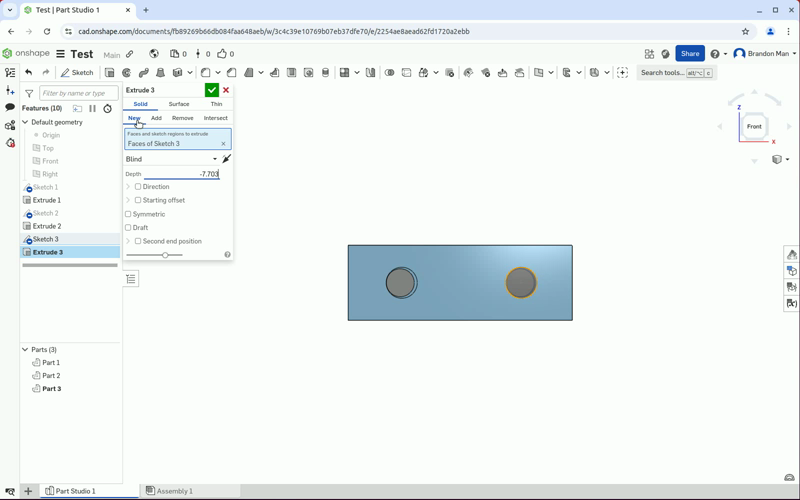
key(enter)
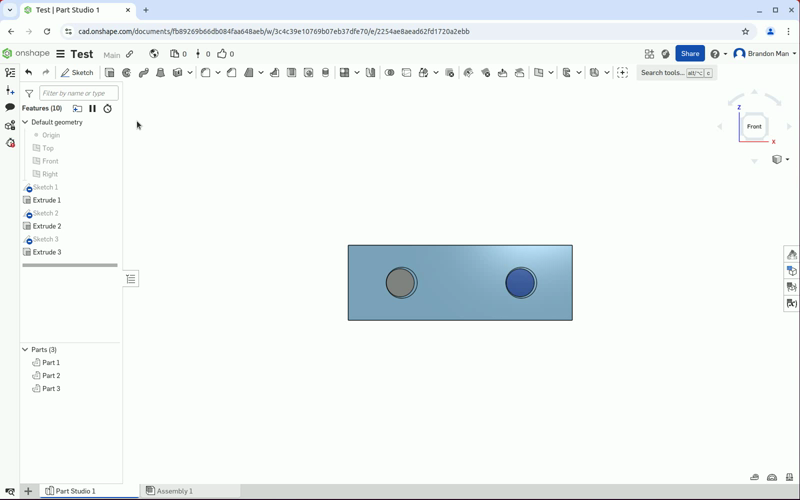
key(shift+h)
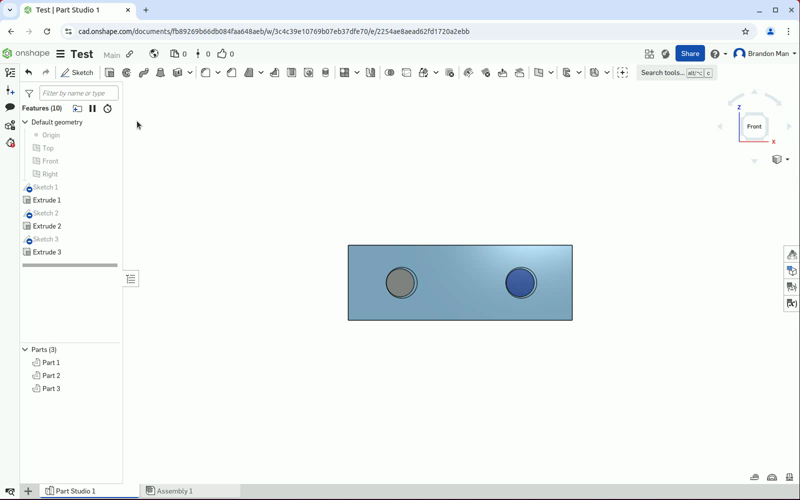
key(shift+h)
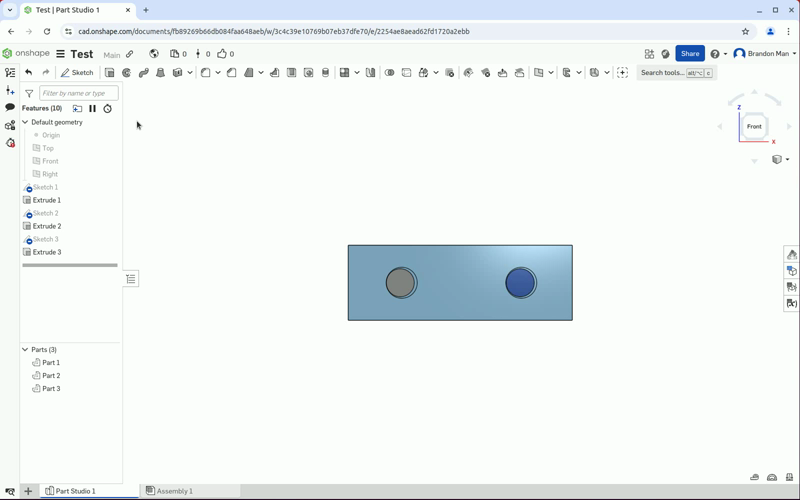
mouse_move(73, 189)
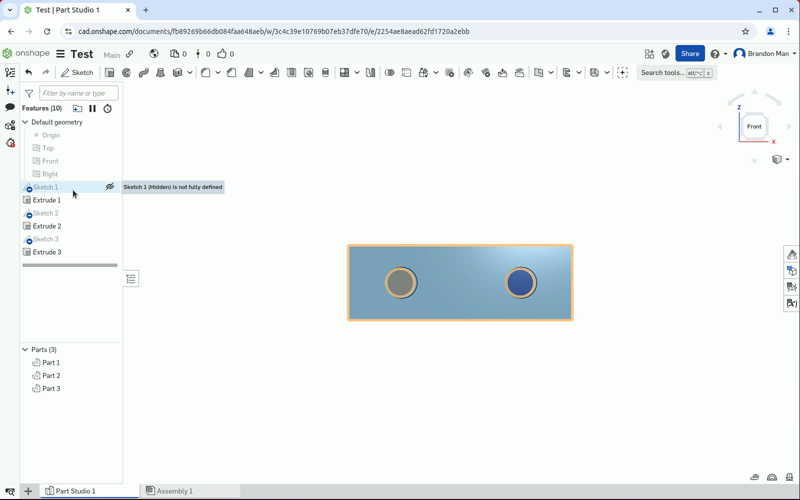
click(73, 189)
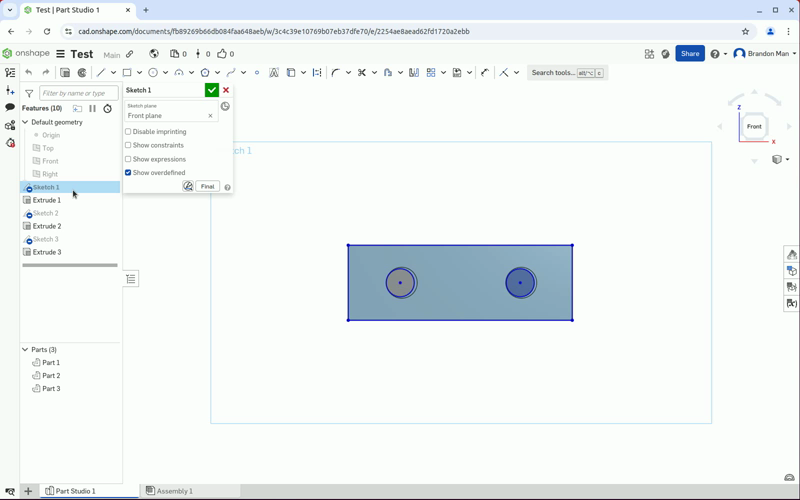
mouse_move(229, 92)
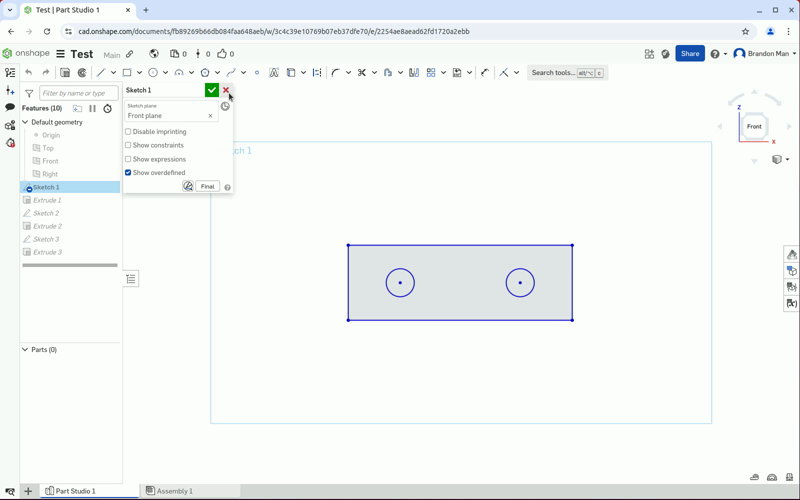
click(229, 92)
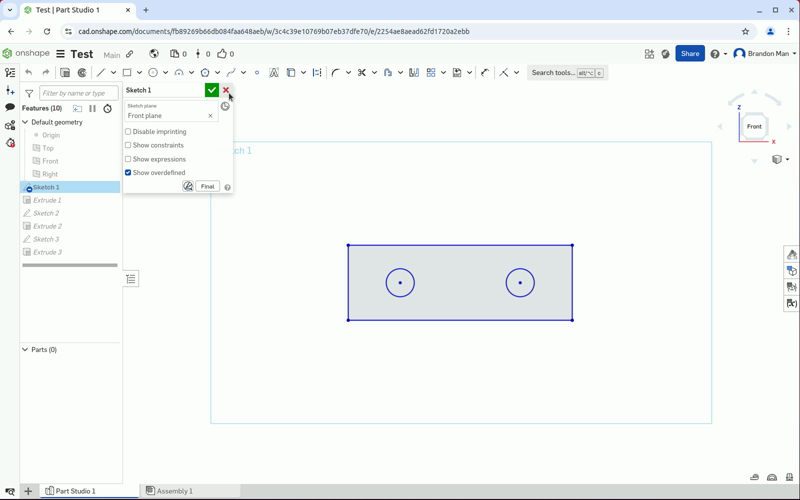
key(shift+s)
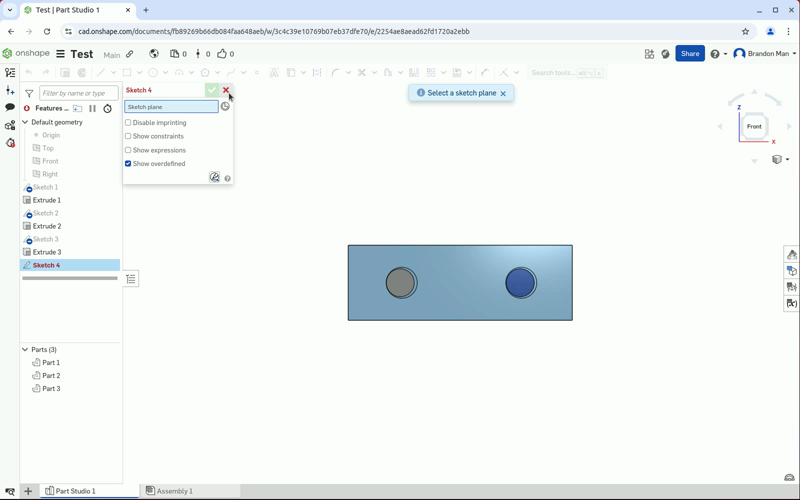
mouse_move(73, 163)
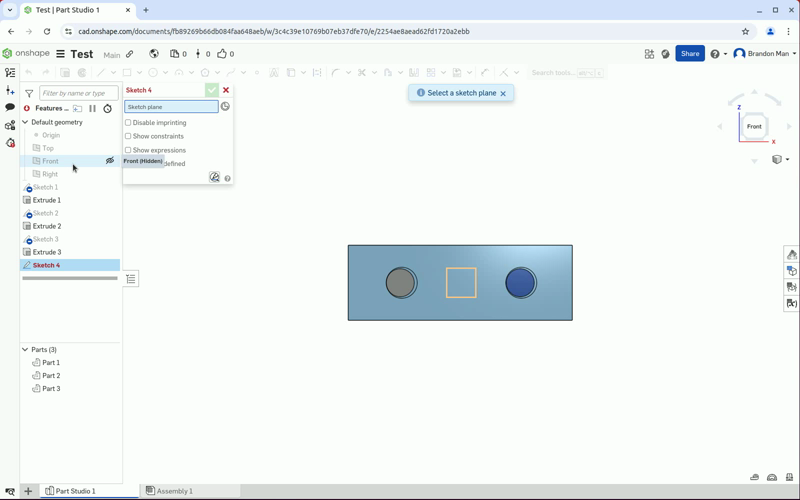
click(73, 163)
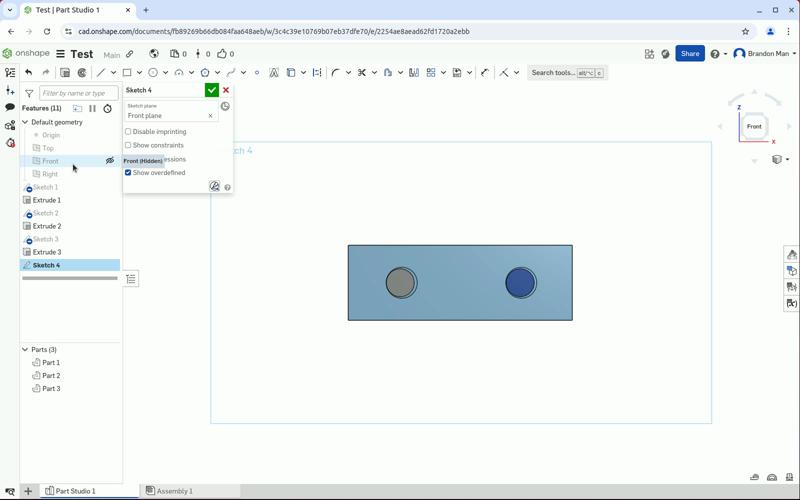
mouse_move(73, 352)
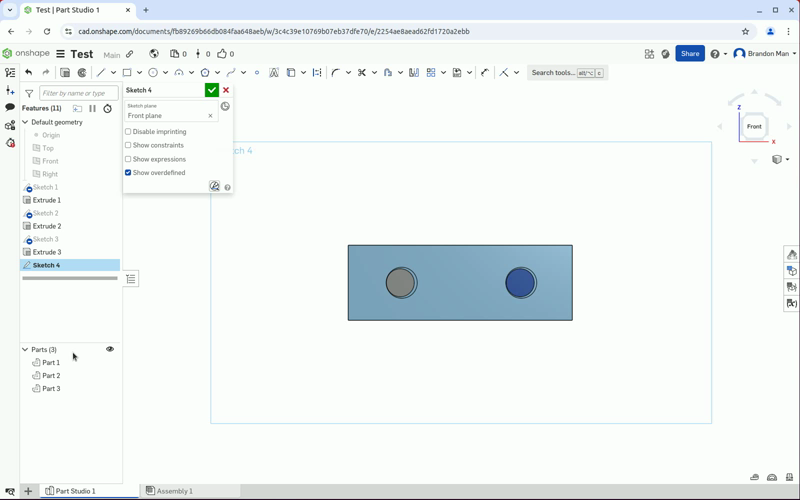
key(y)
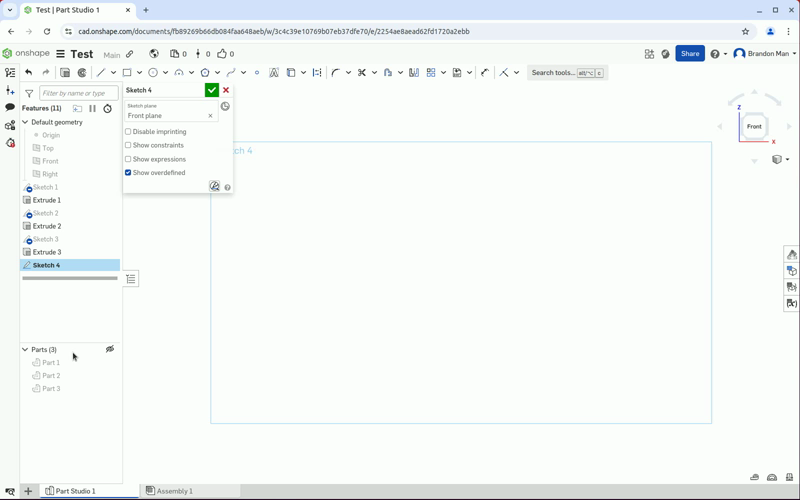
key(c)
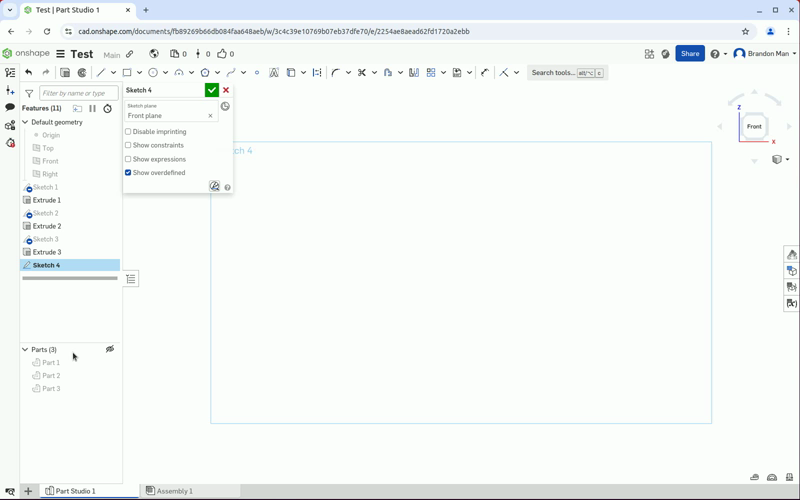
key_down(shift)
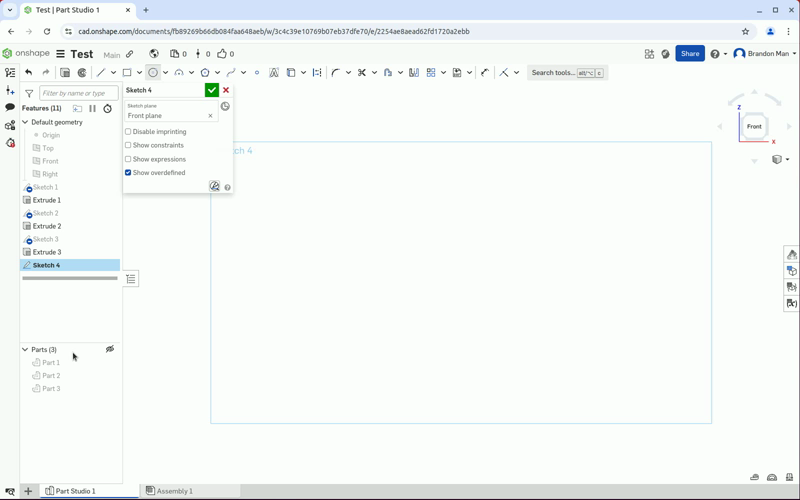
mouse_move(401, 282)
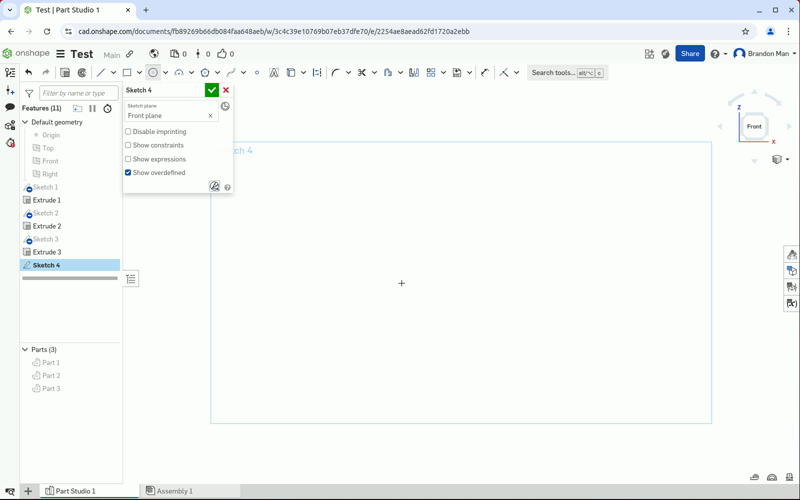
click(401, 282)
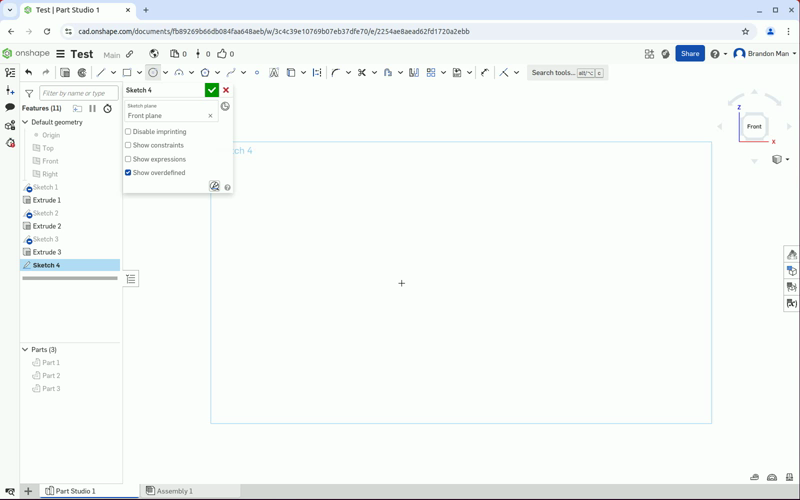
key_up(shift)
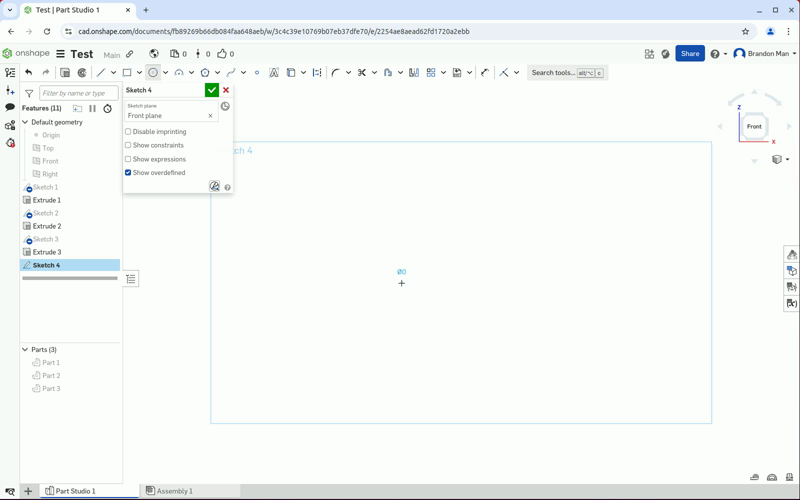
mouse_move(417, 282)
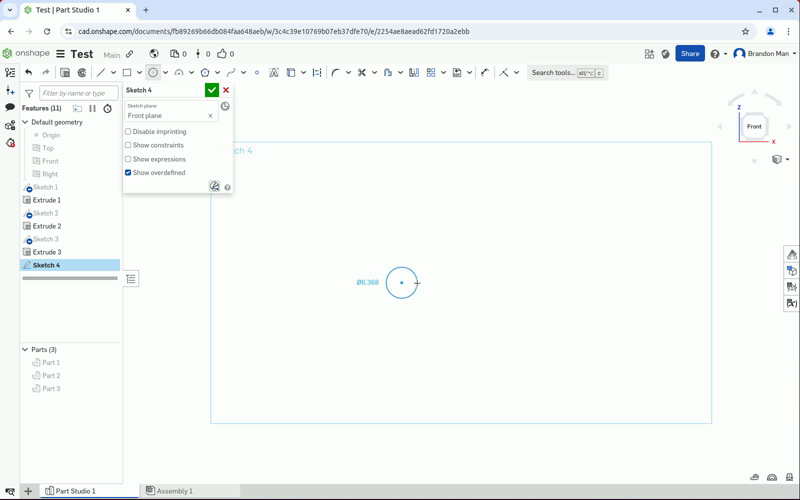
click(417, 282)
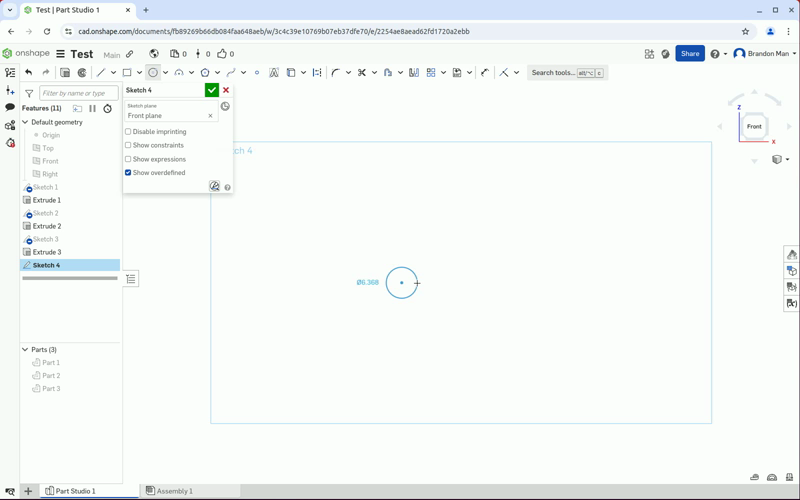
key(esc)
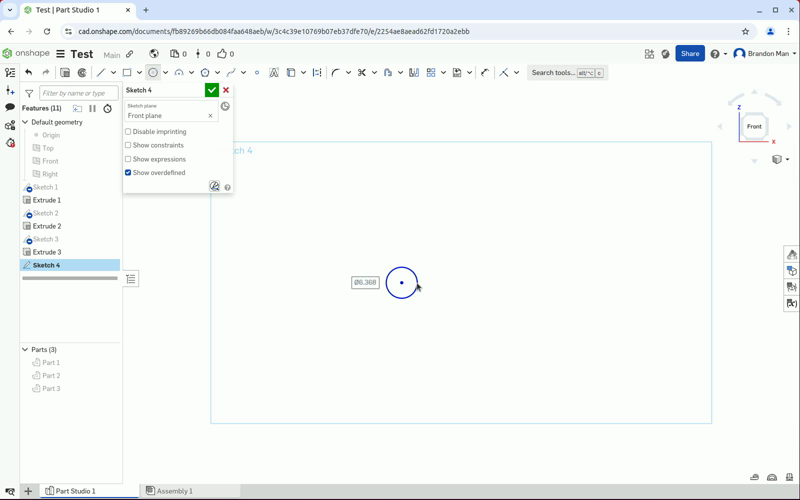
mouse_move(388, 285)
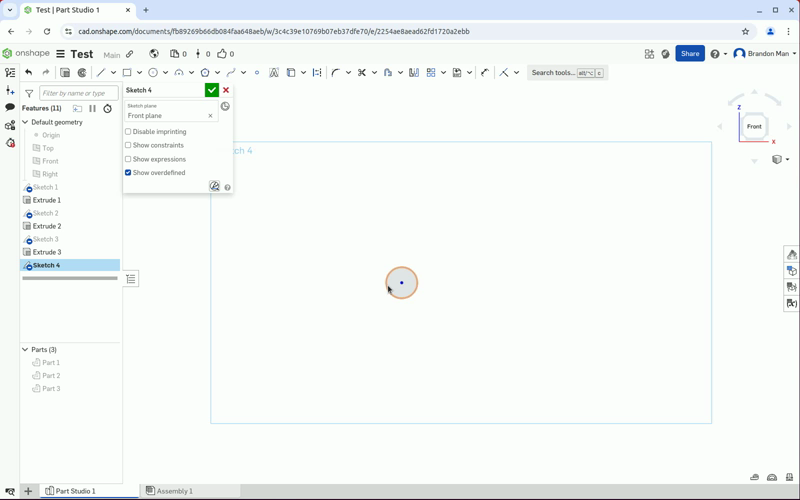
scroll(6)
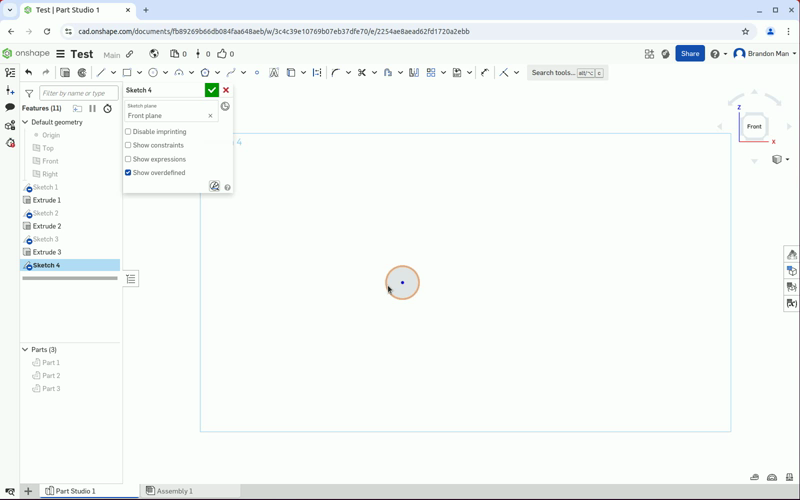
scroll(6)
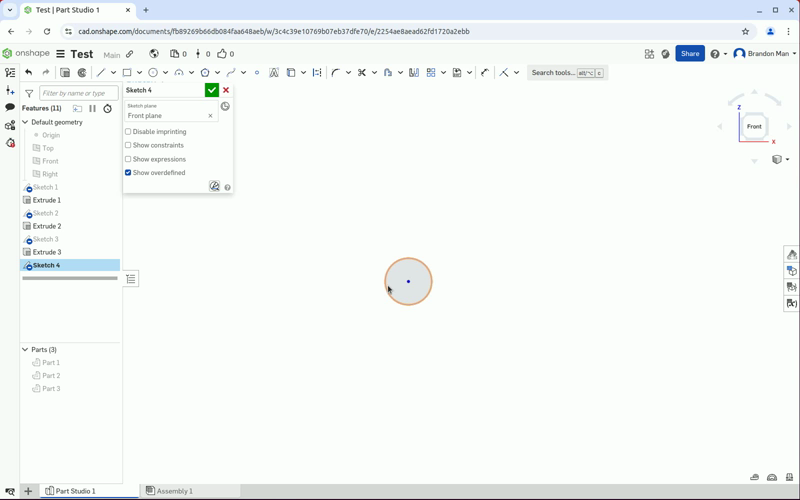
scroll(6)
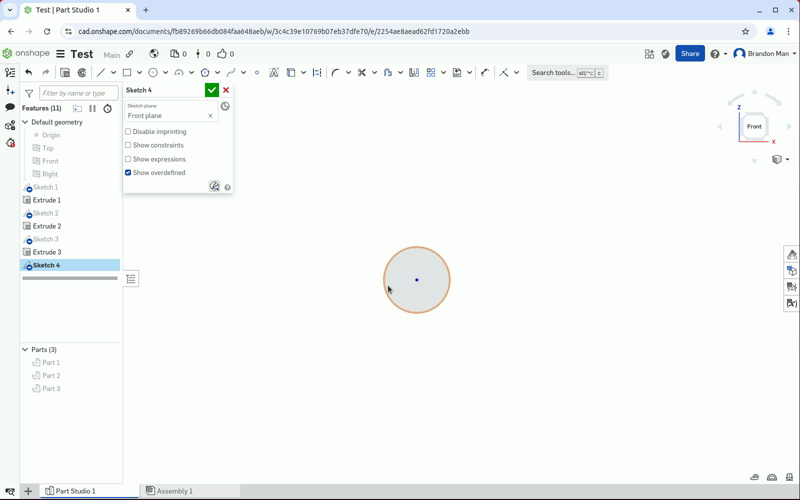
scroll(6)
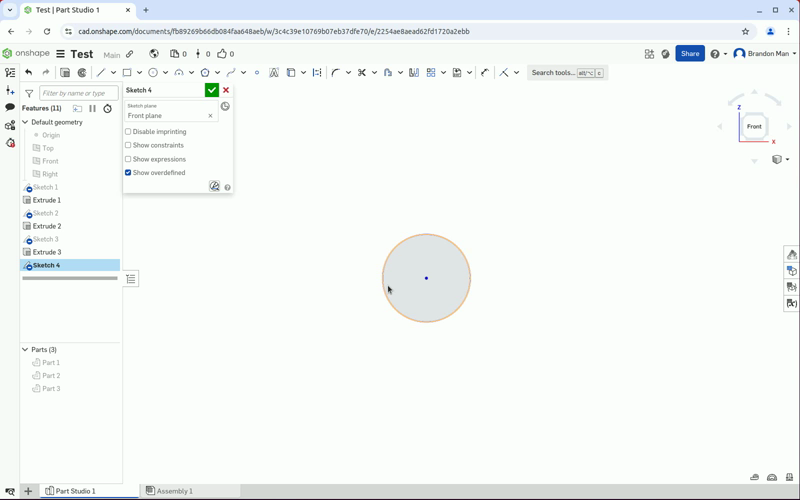
scroll(6)
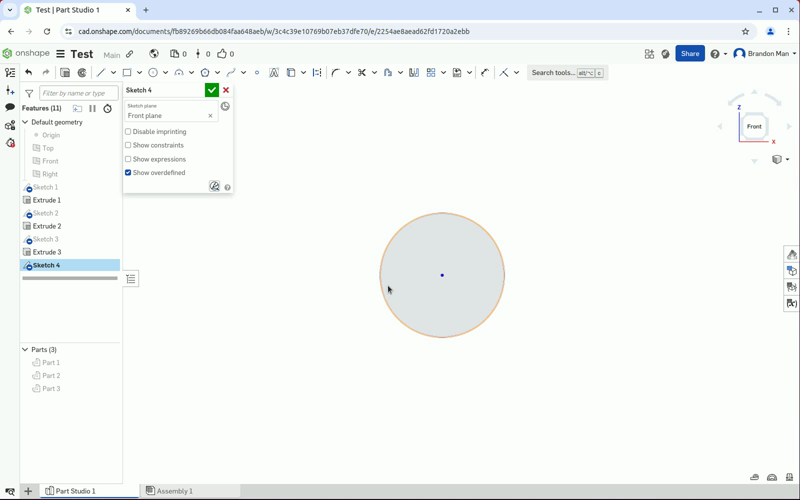
scroll(6)
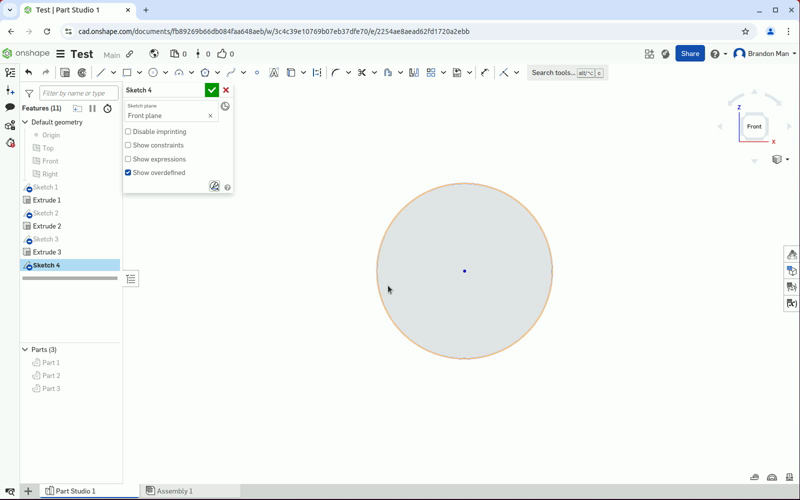
scroll(6)
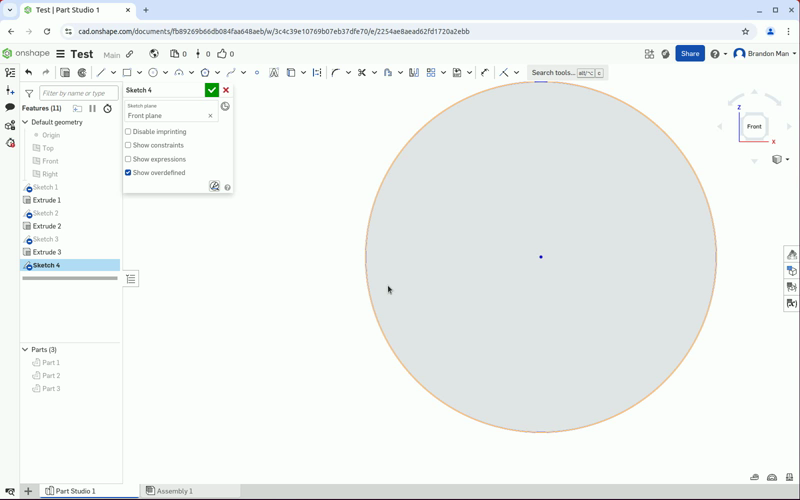
click(388, 285)
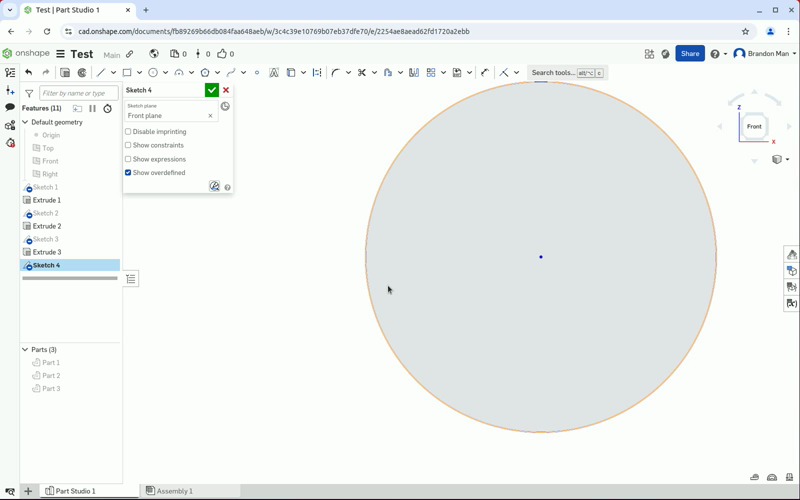
scroll(-6)
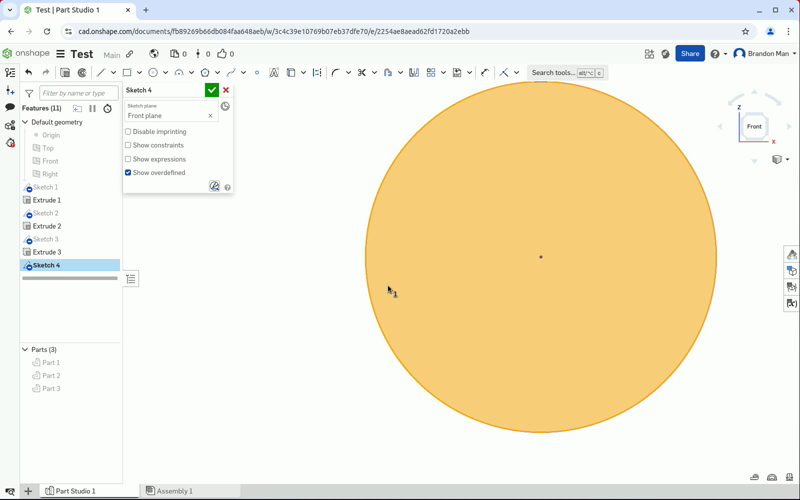
scroll(-6)
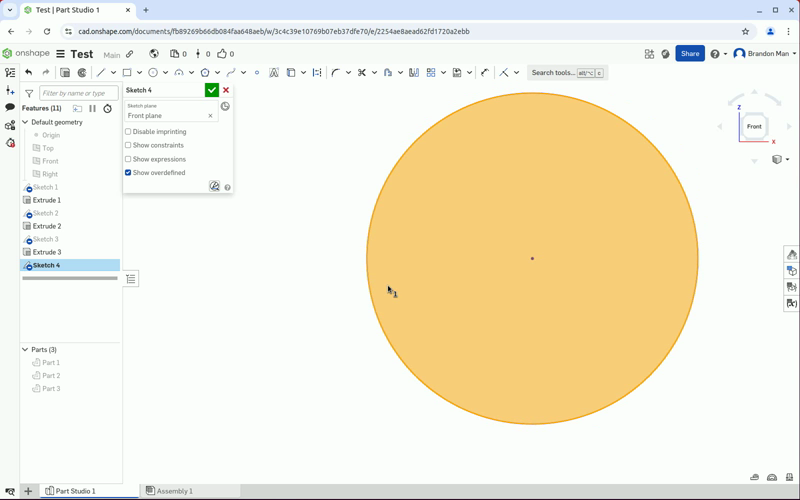
scroll(-6)
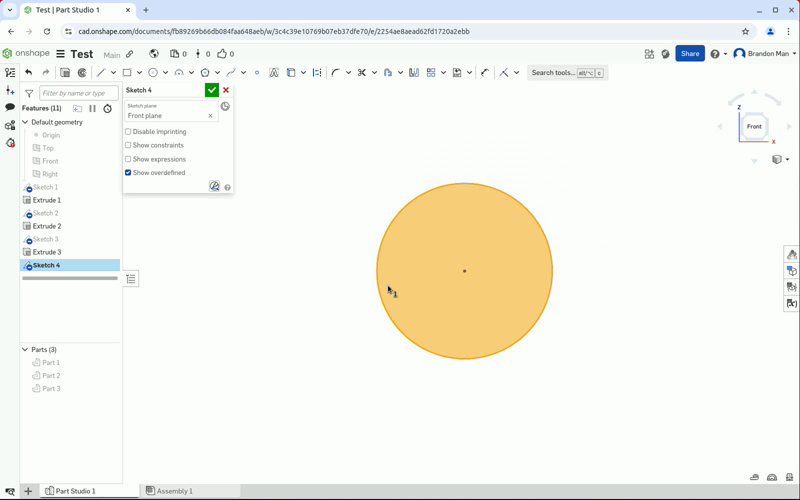
scroll(-6)
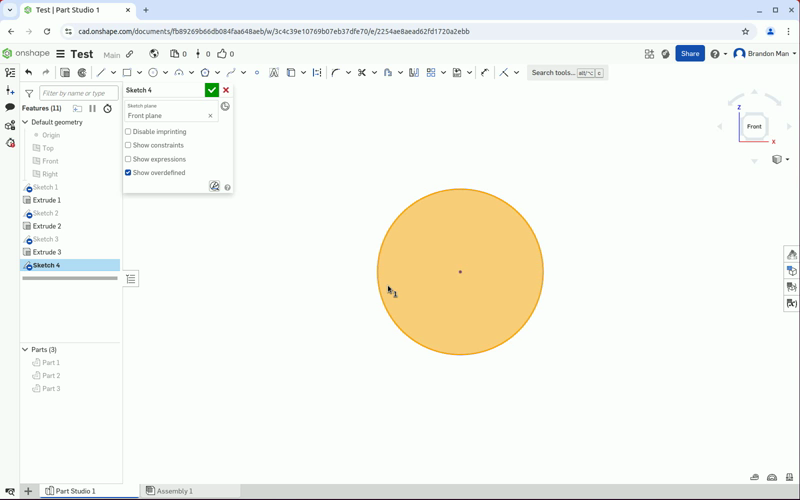
scroll(-6)
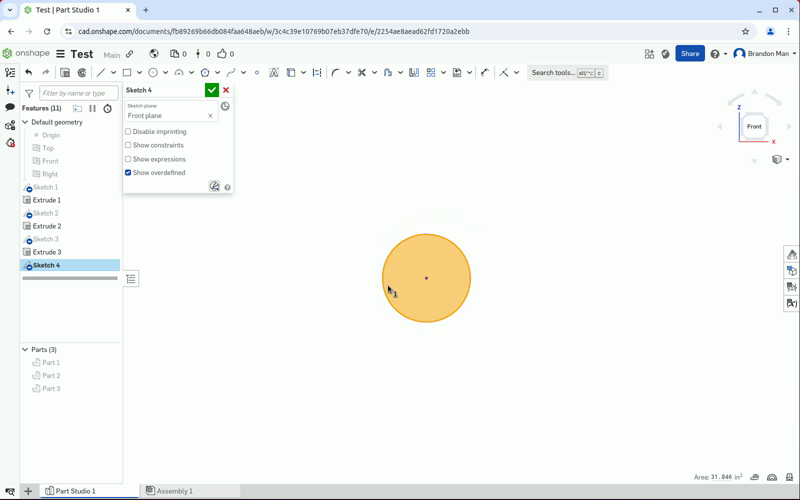
scroll(-6)
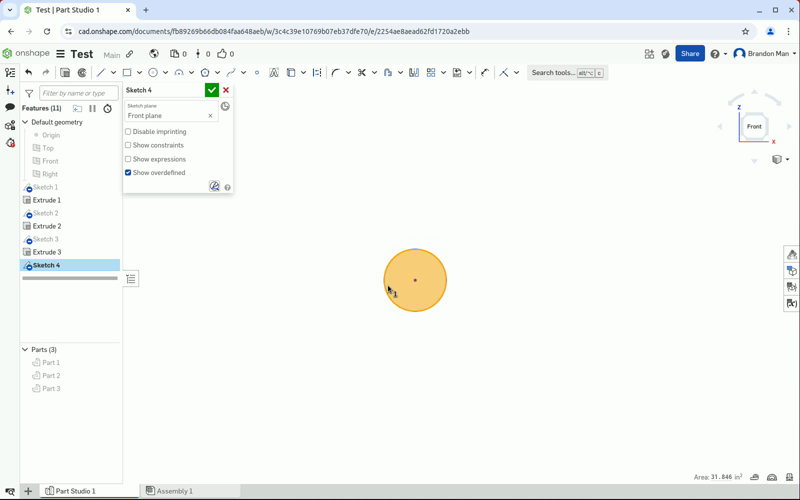
scroll(-6)
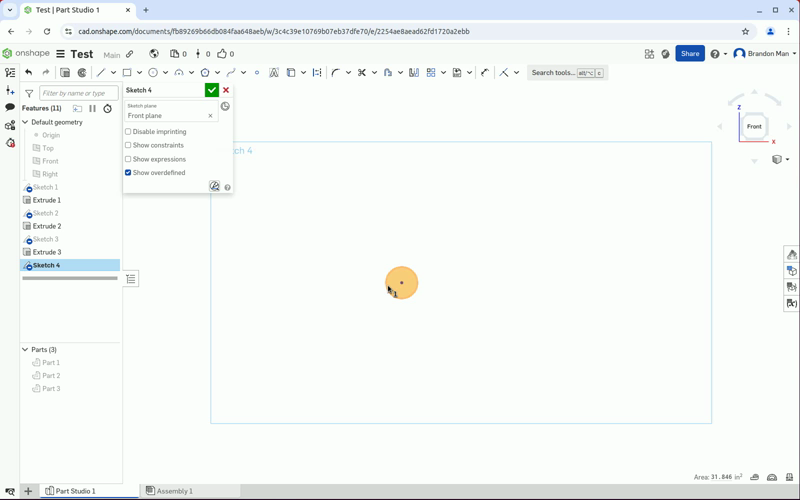
mouse_move(73, 352)
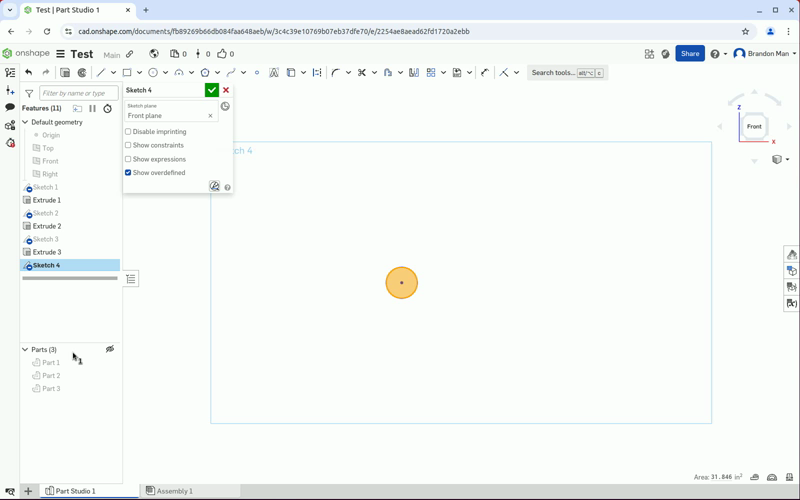
key(shift+y)
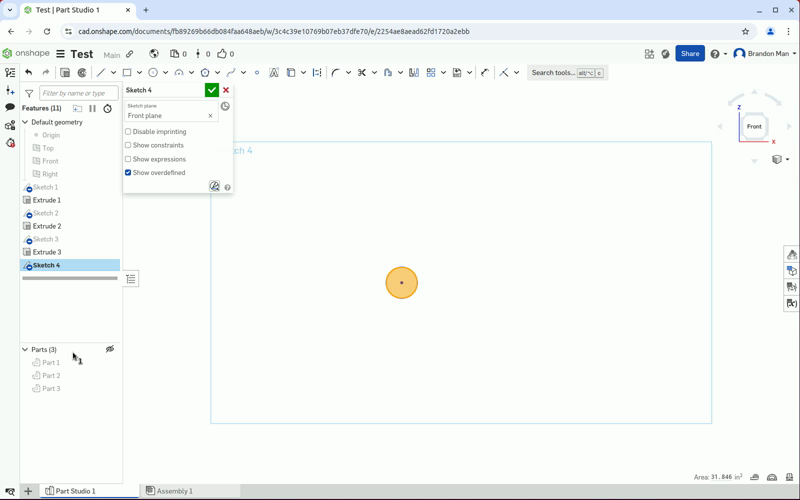
key(shift+e)
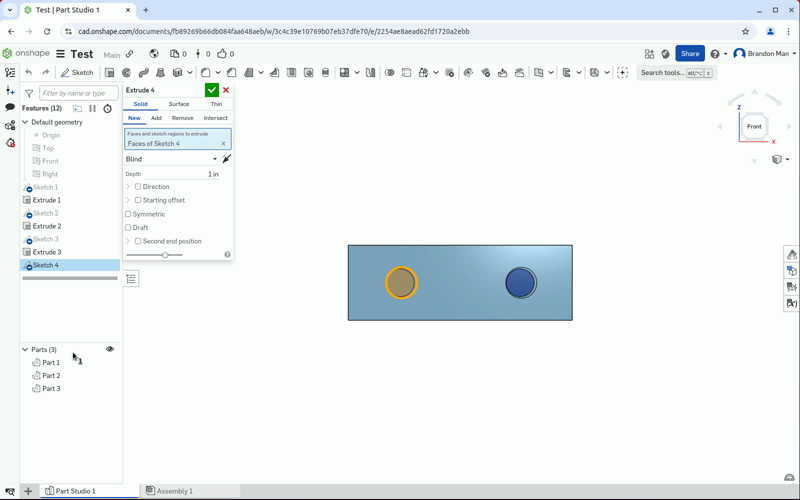
mouse_move(143, 106)
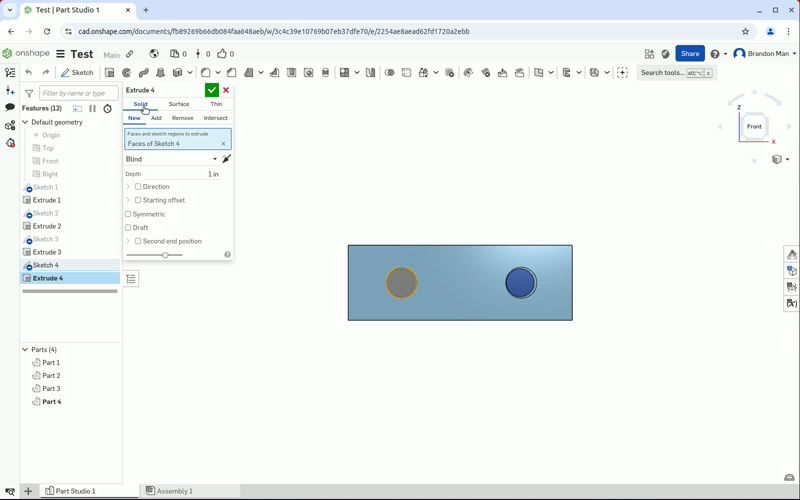
click(143, 106)
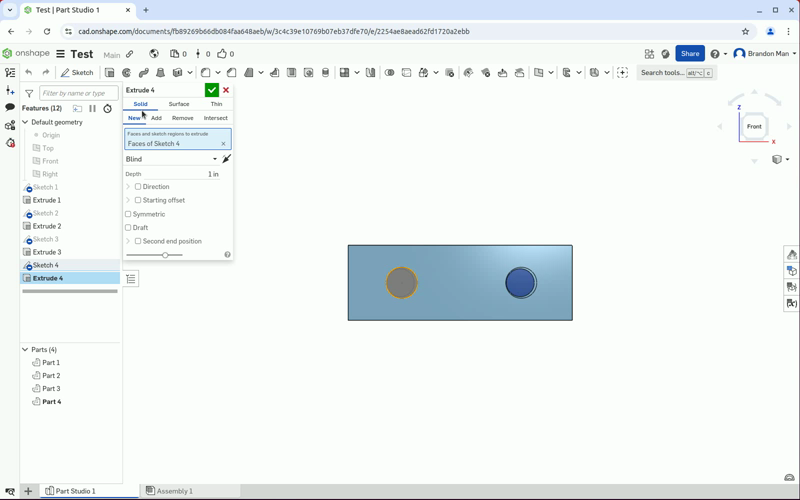
mouse_move(137, 120)
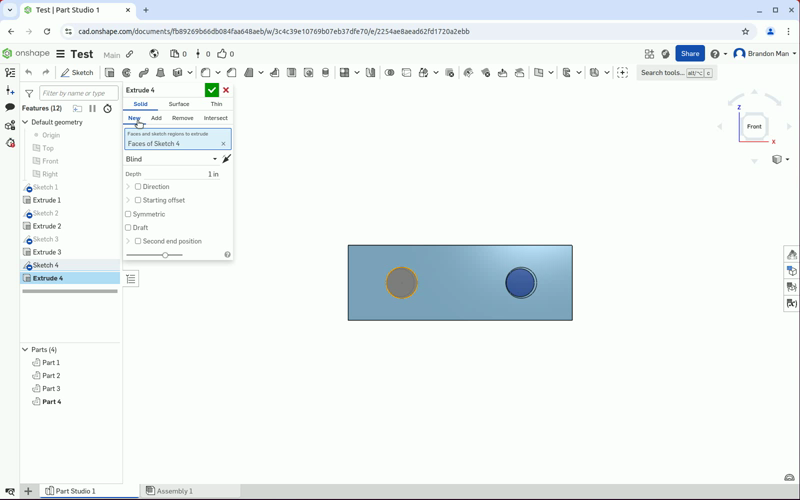
click(137, 120)
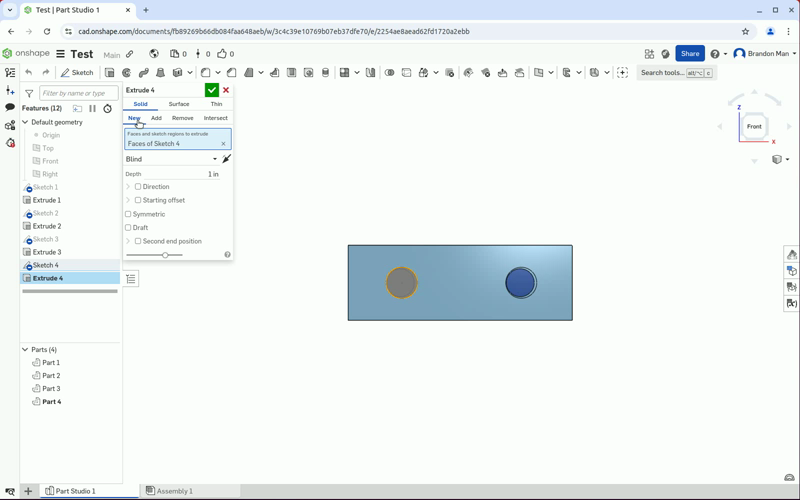
key(tab, 4)
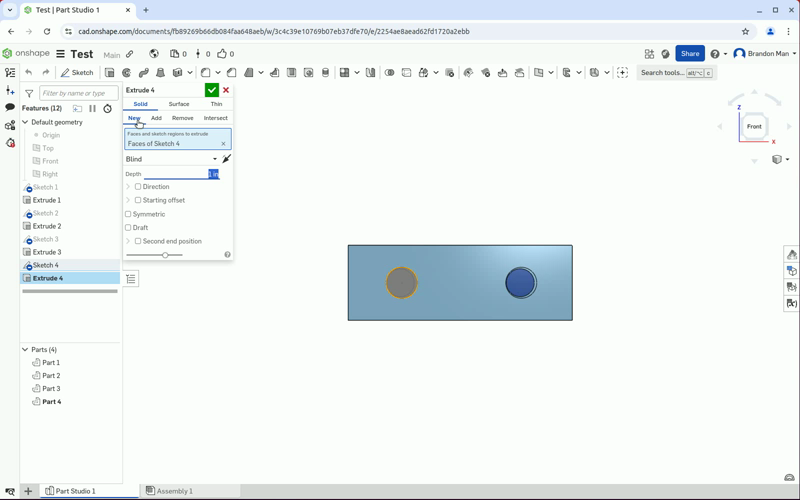
text(7.703)
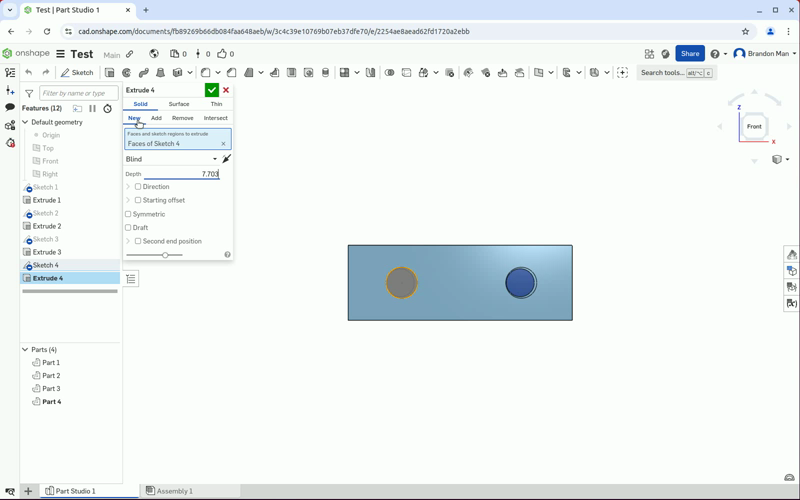
key(enter)
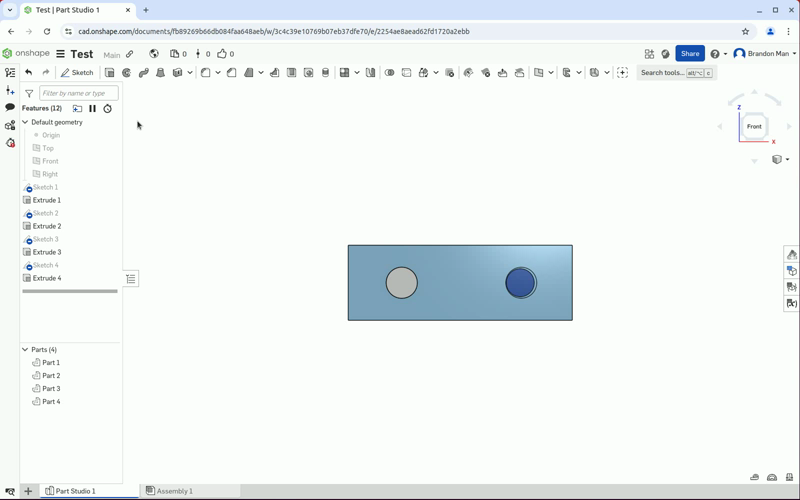
key(shift+h)
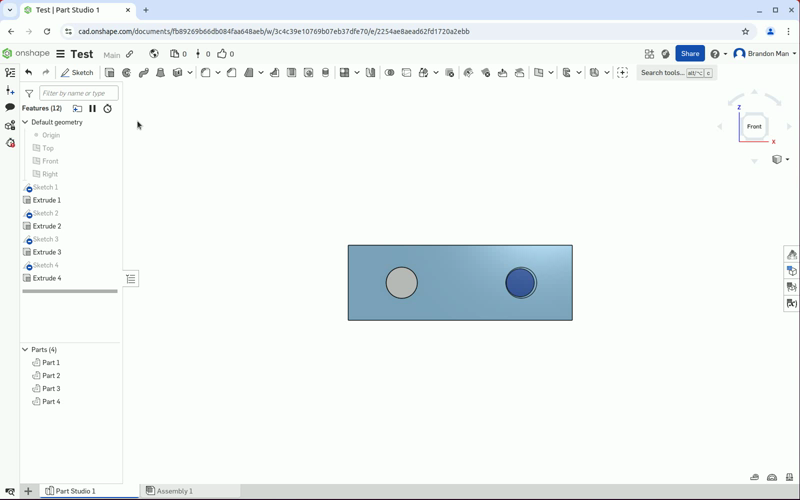
key(shift+h)
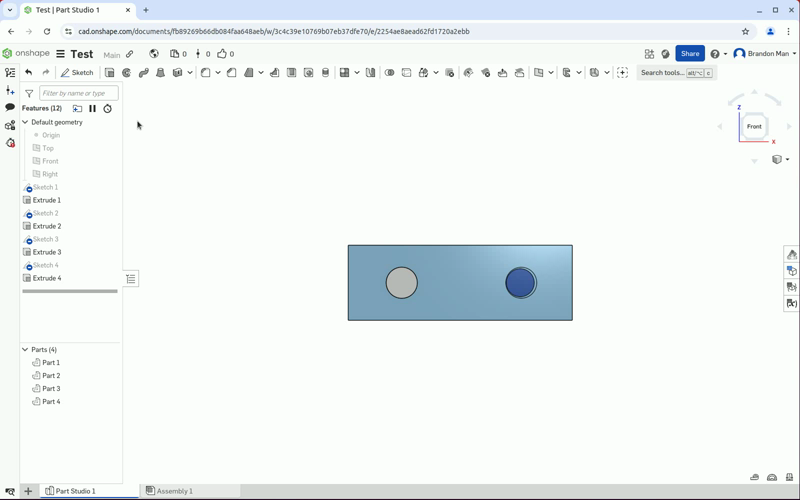
mouse_move(73, 189)
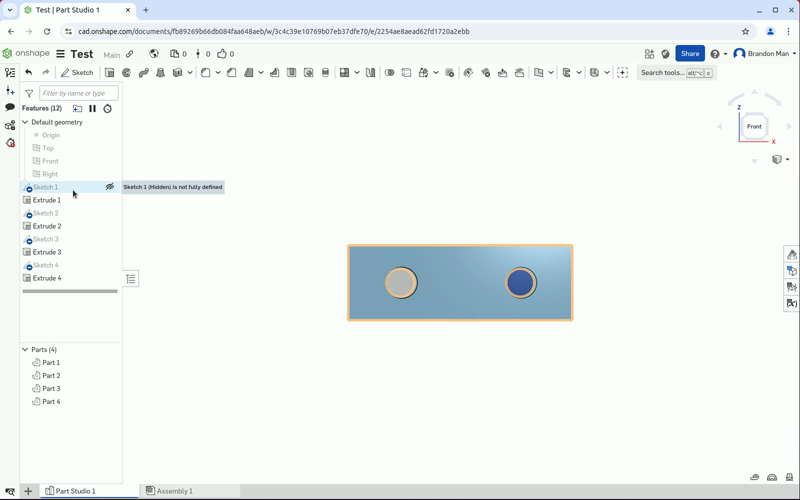
click(73, 189)
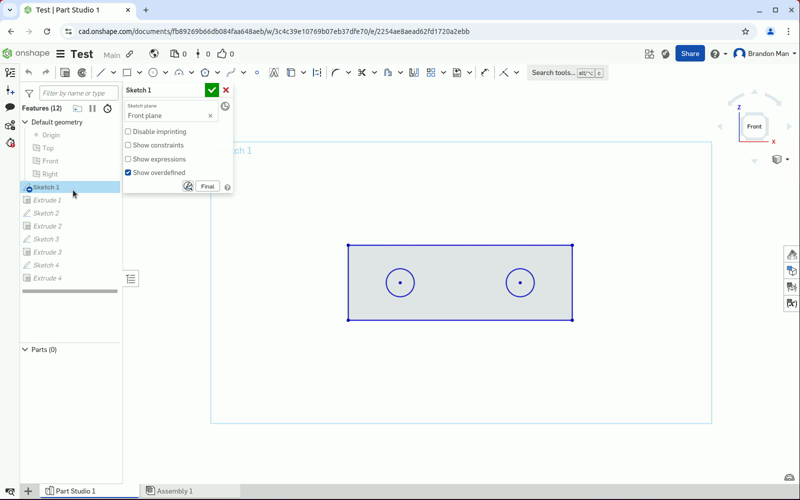
mouse_move(229, 92)
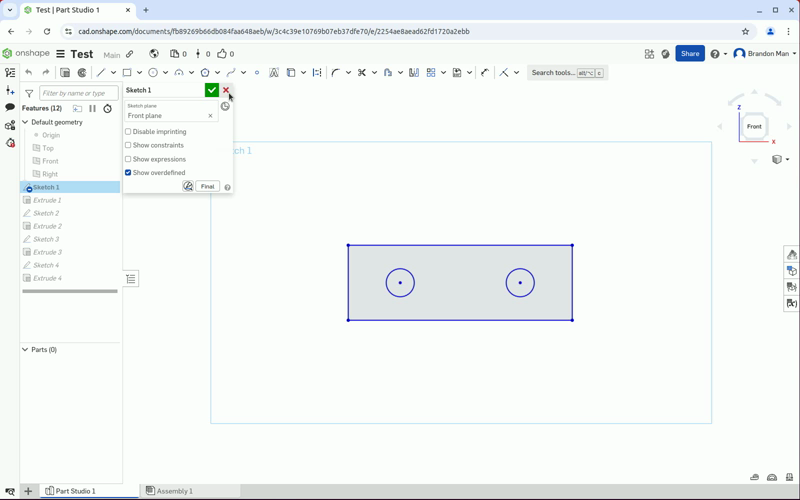
click(229, 92)
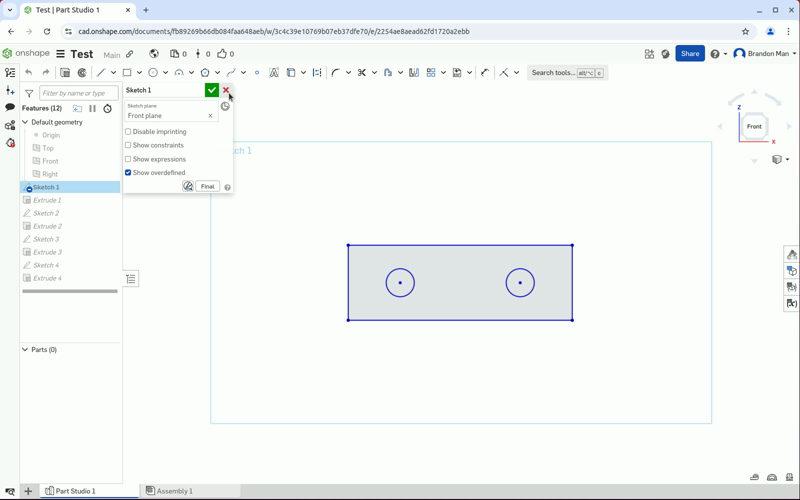
key(shift+s)
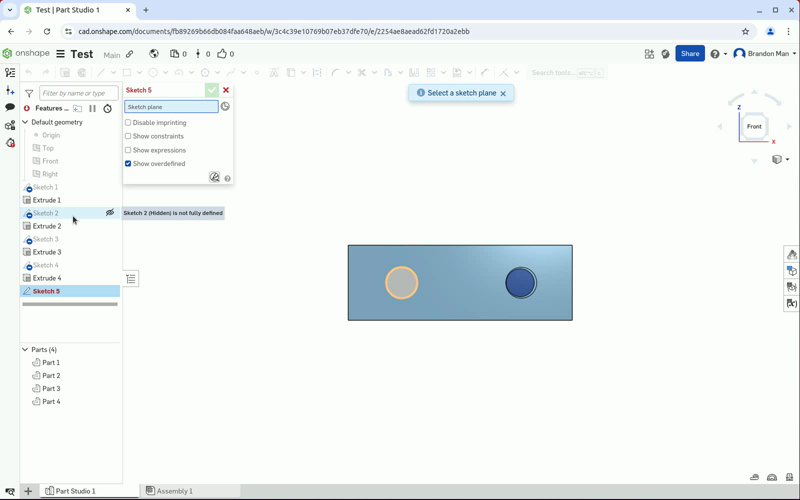
scroll(3)
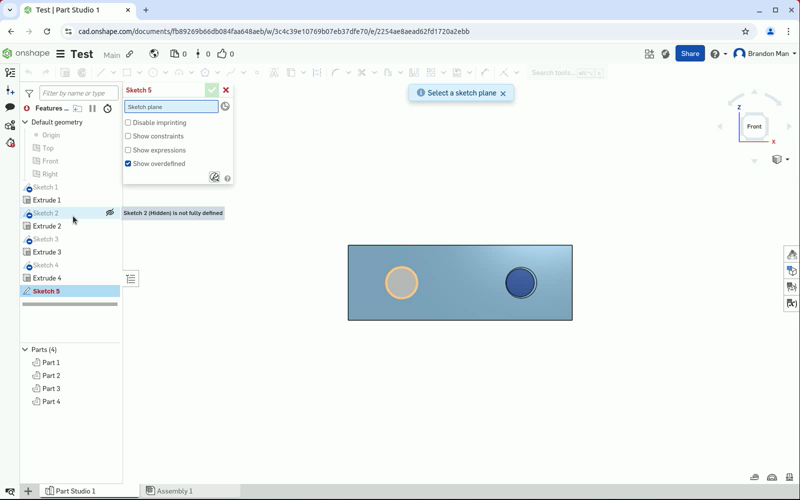
mouse_move(73, 163)
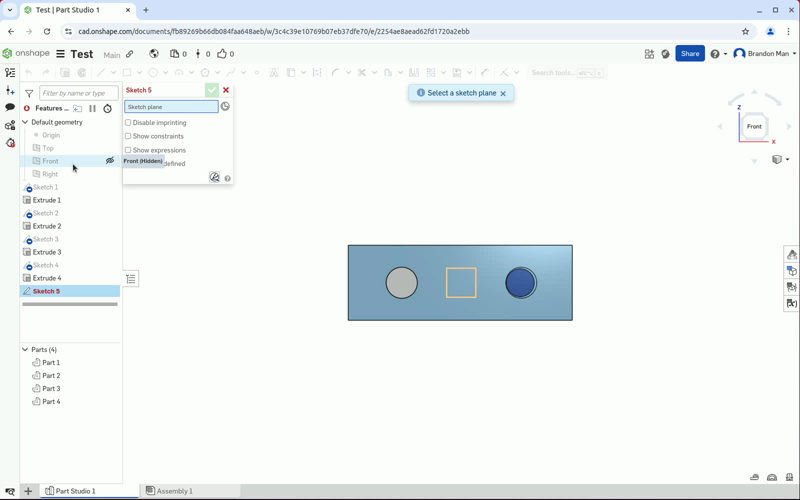
click(73, 163)
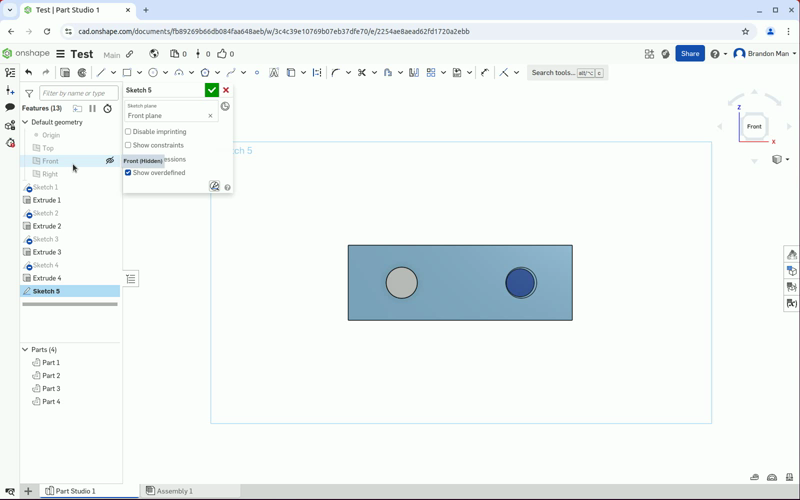
mouse_move(73, 352)
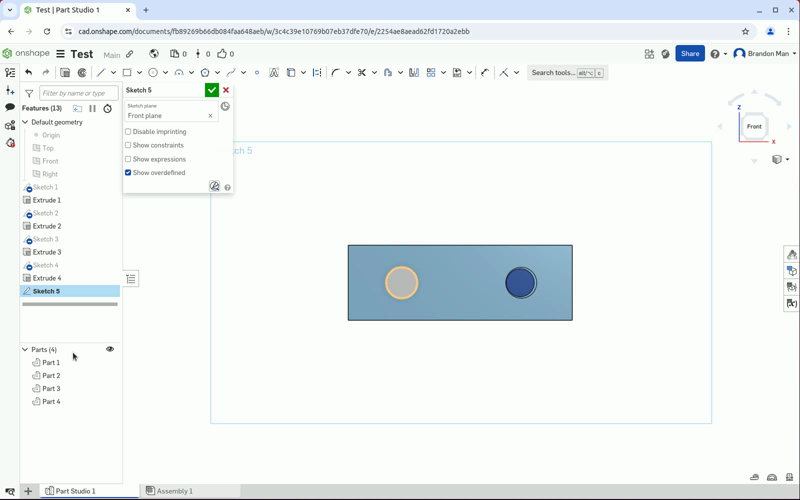
key(y)
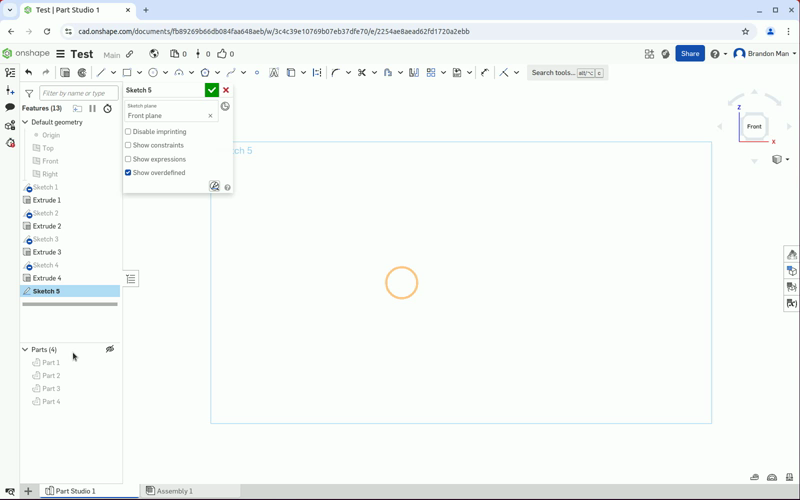
key(c)
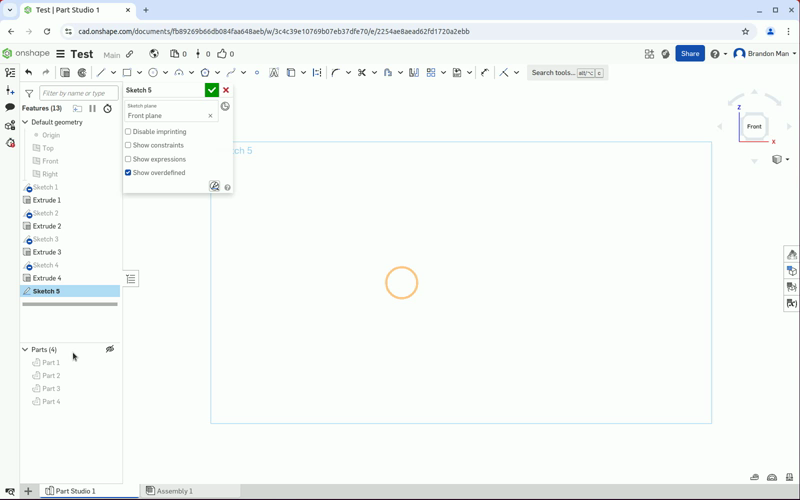
key_down(shift)
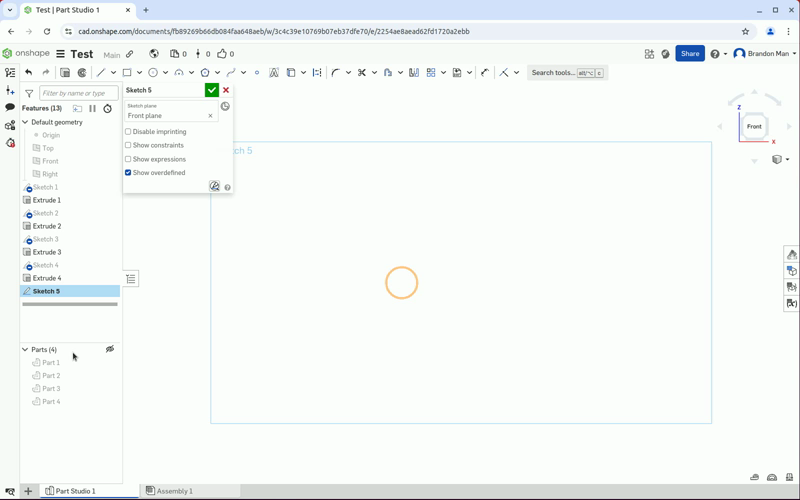
mouse_move(521, 282)
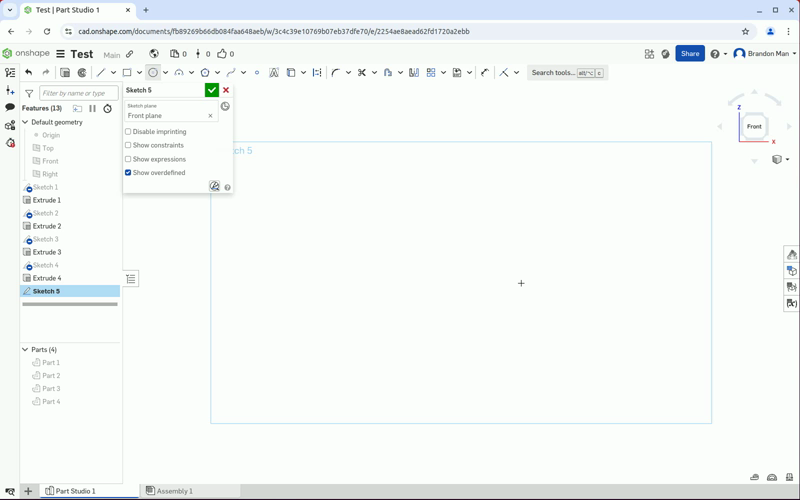
click(521, 282)
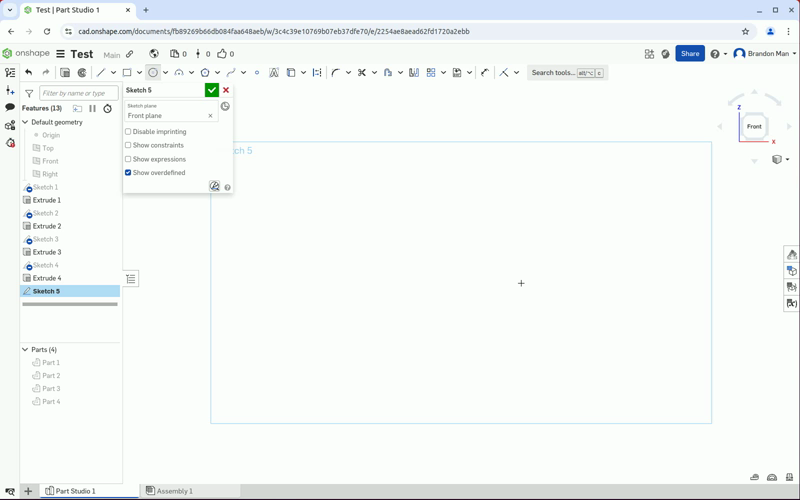
key_up(shift)
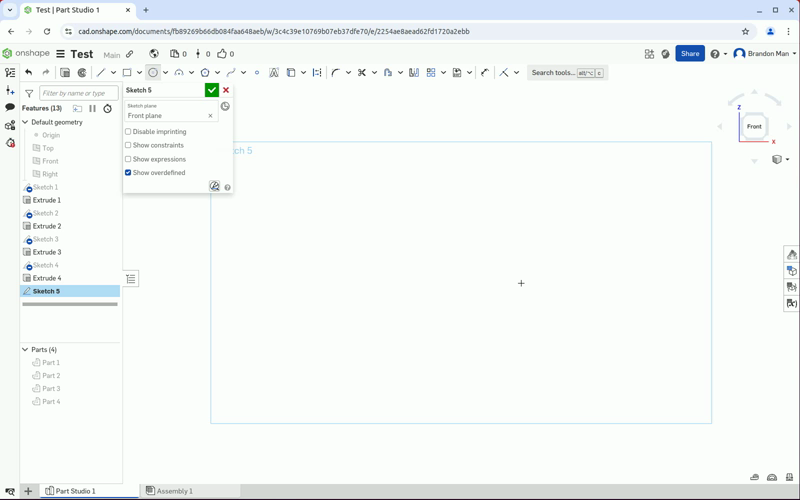
mouse_move(536, 282)
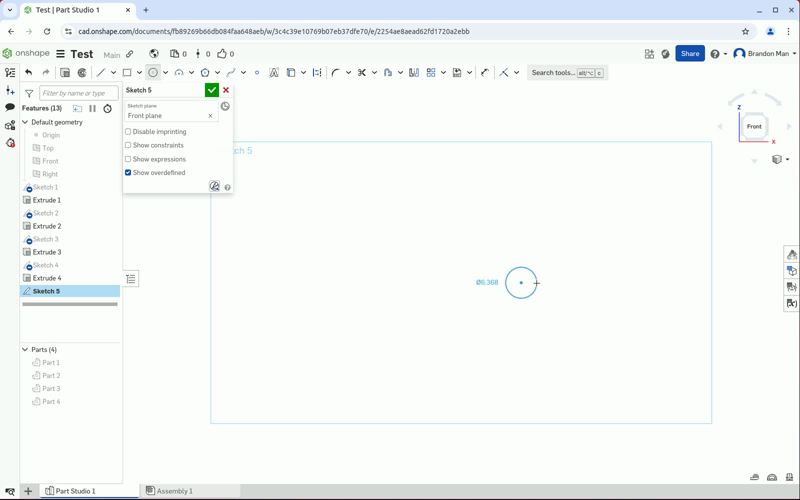
click(536, 282)
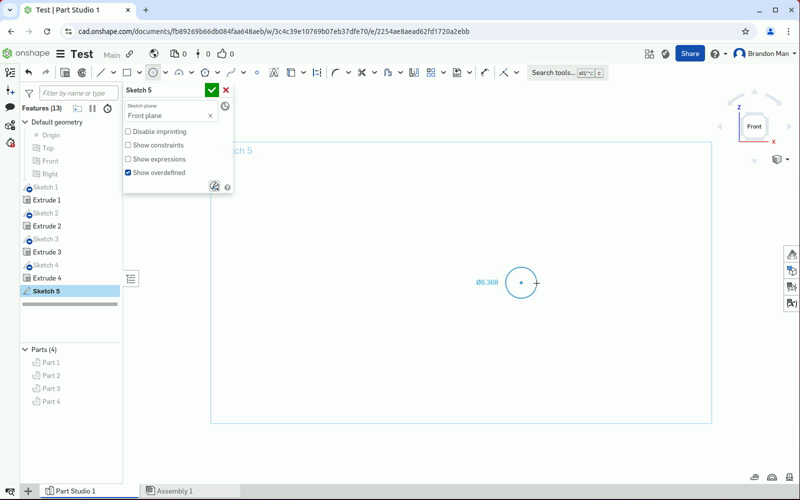
key(esc)
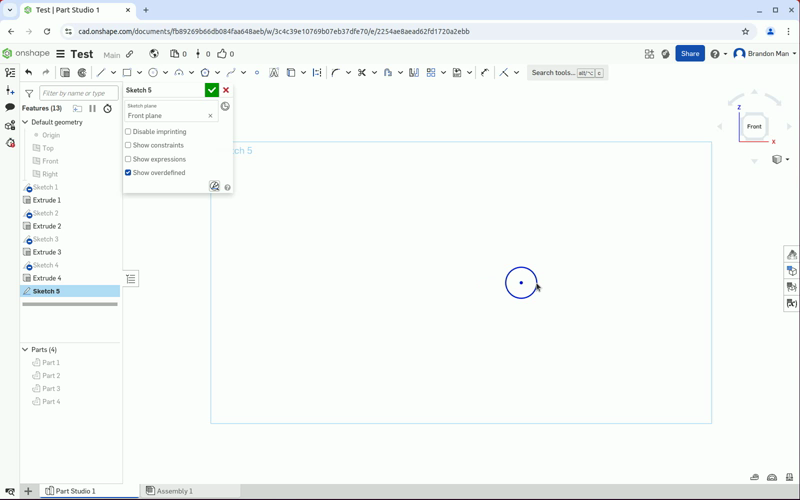
mouse_move(513, 276)
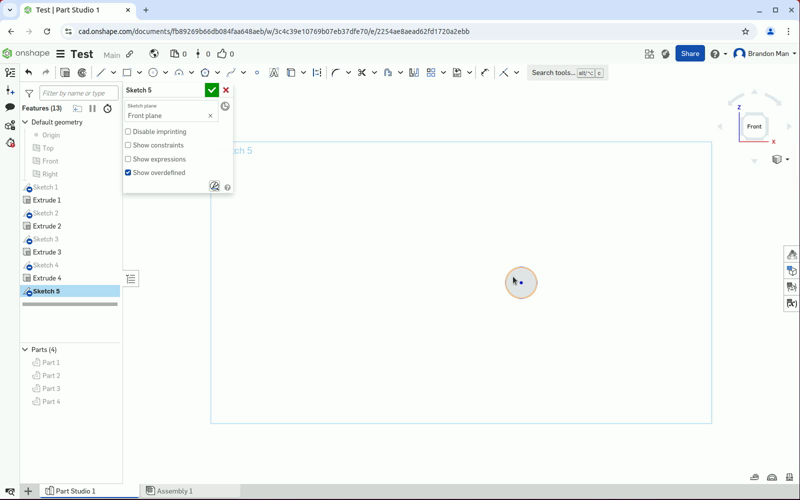
scroll(6)
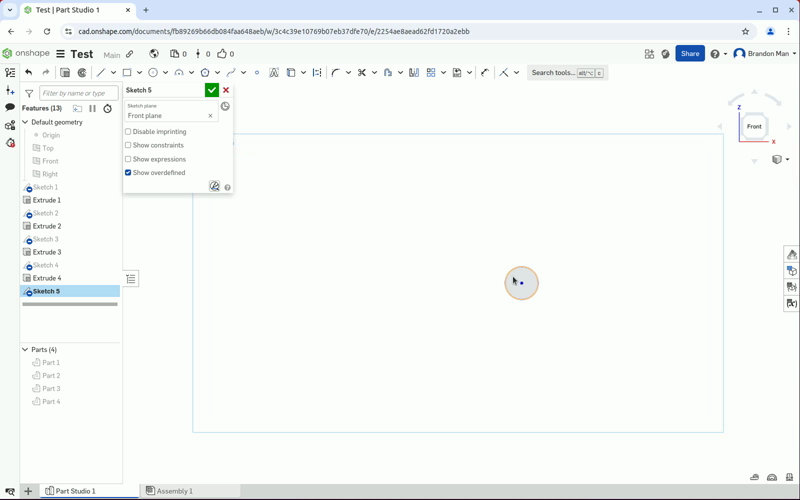
scroll(6)
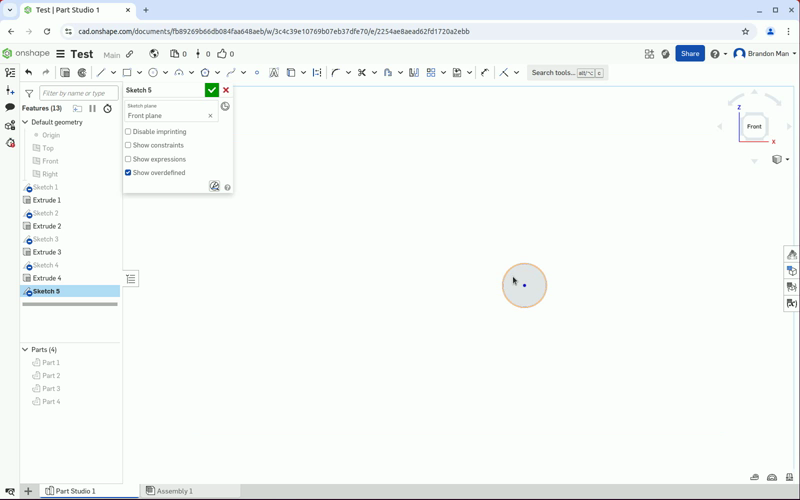
scroll(6)
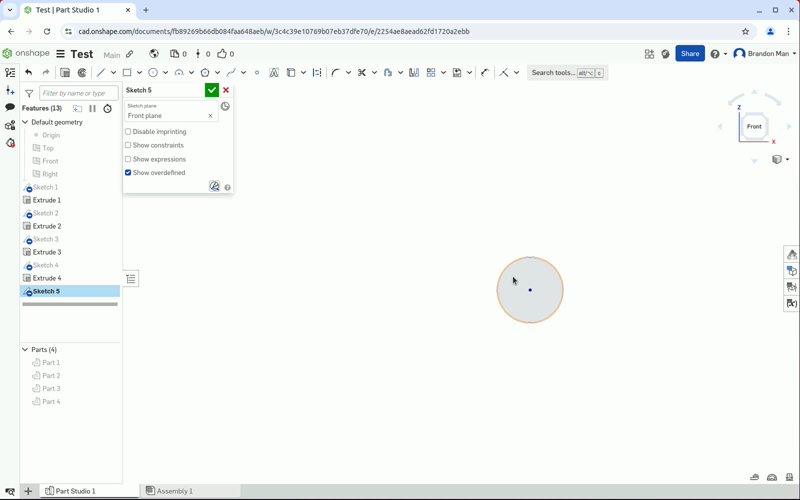
scroll(6)
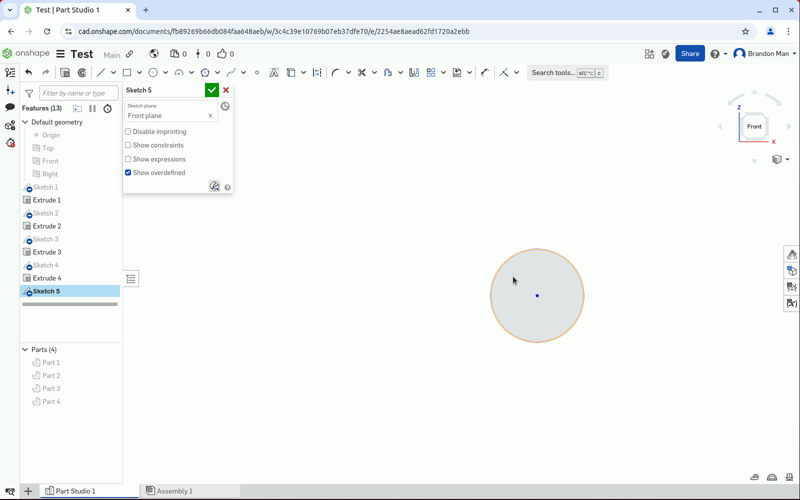
scroll(6)
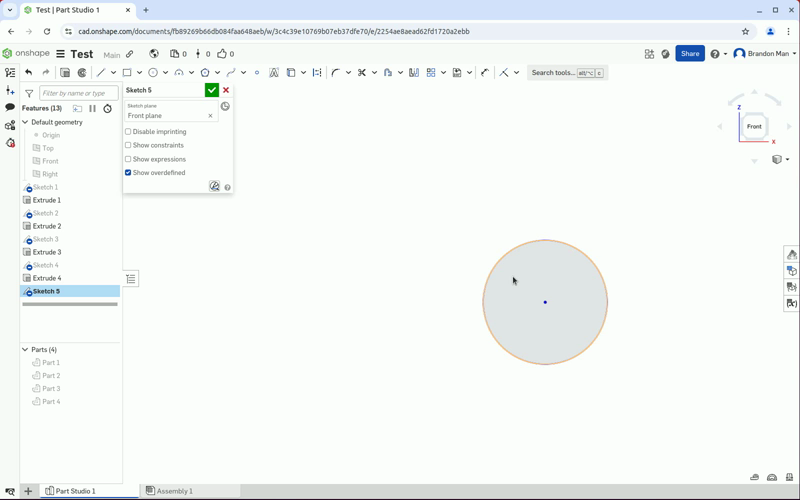
scroll(6)
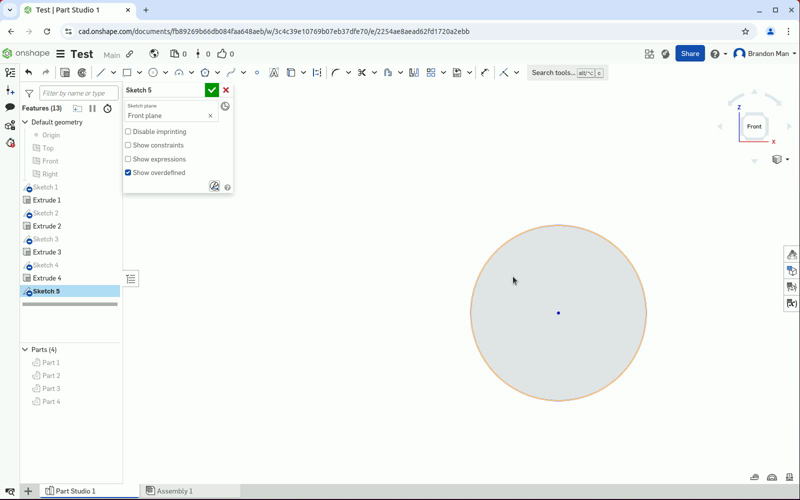
scroll(6)
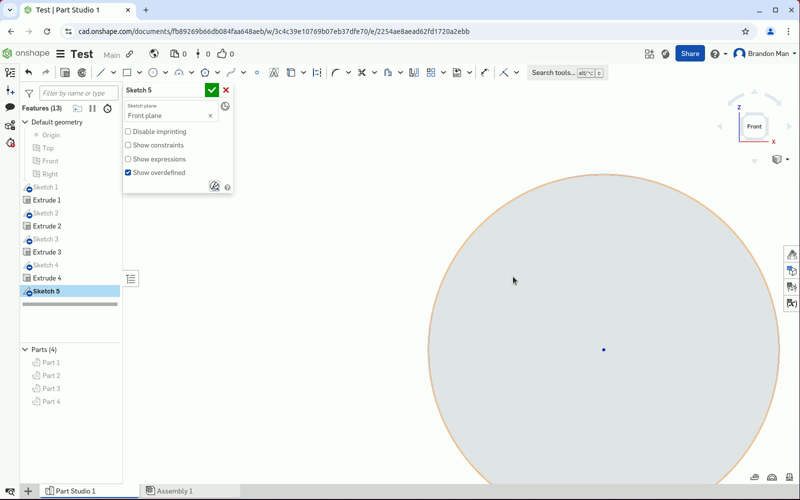
click(513, 276)
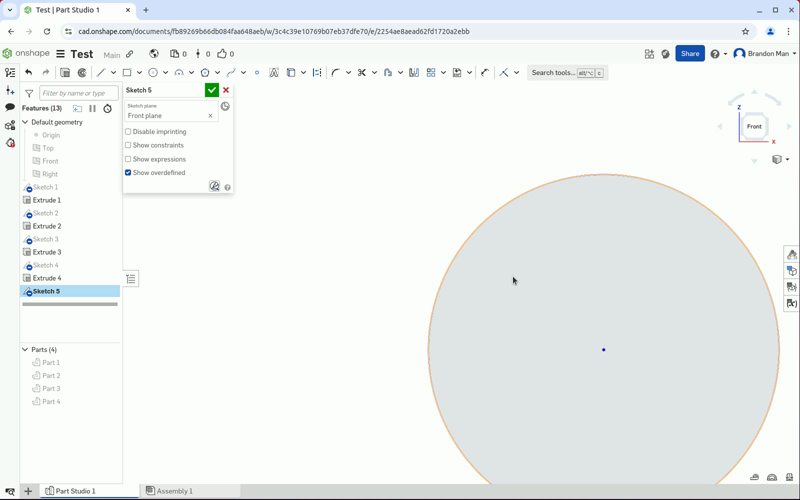
scroll(-6)
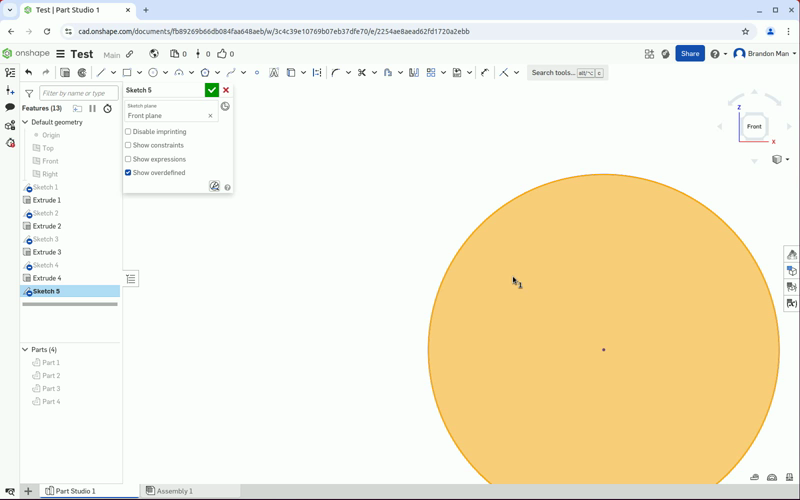
scroll(-6)
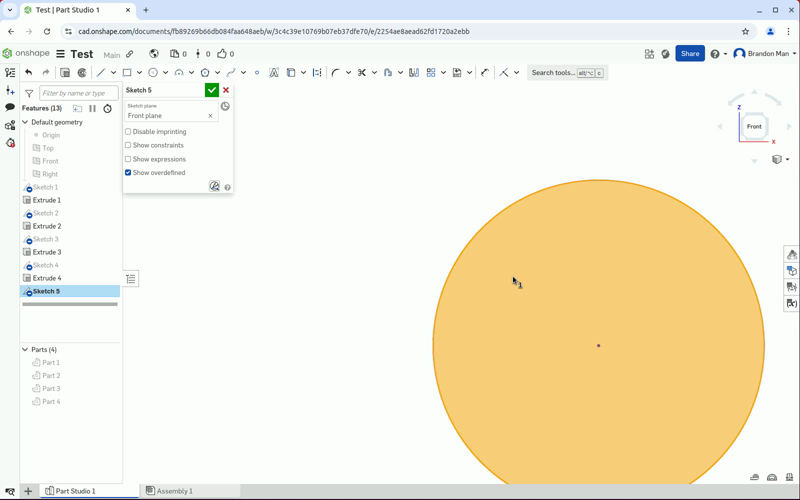
scroll(-6)
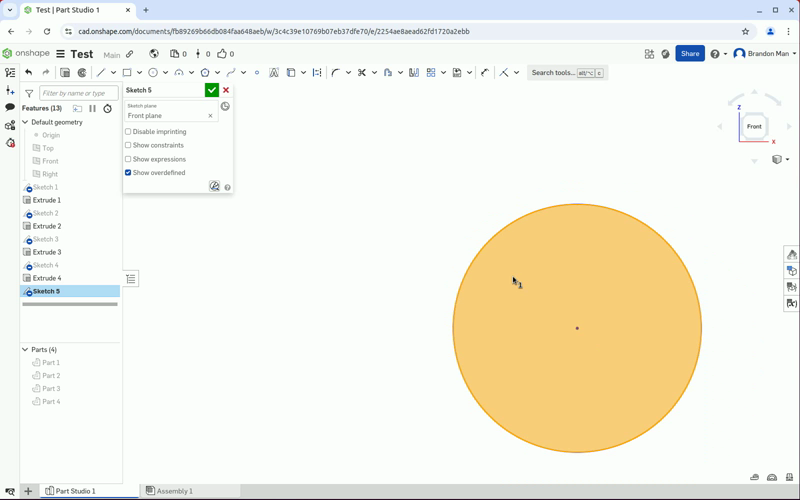
scroll(-6)
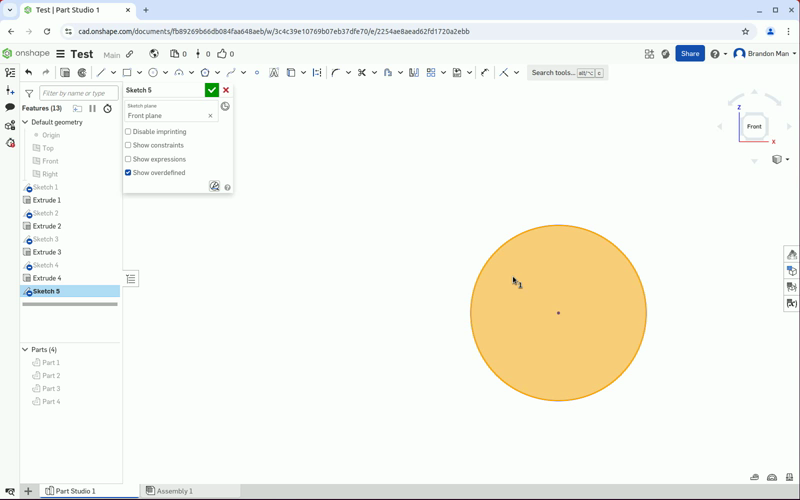
scroll(-6)
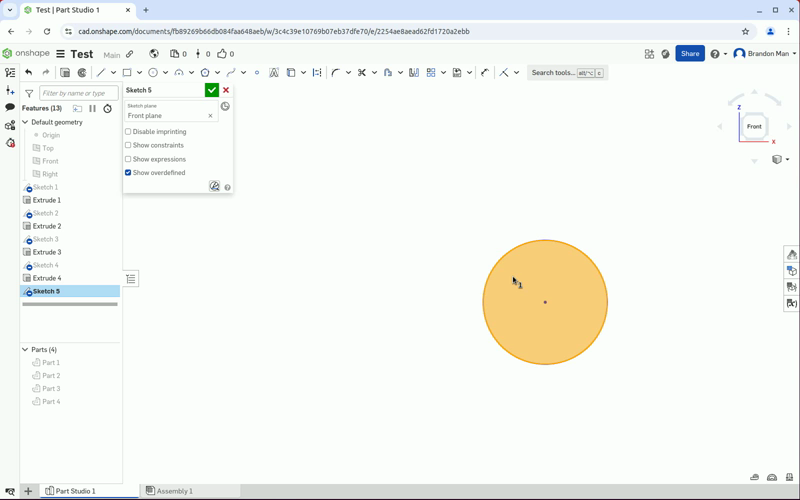
scroll(-6)
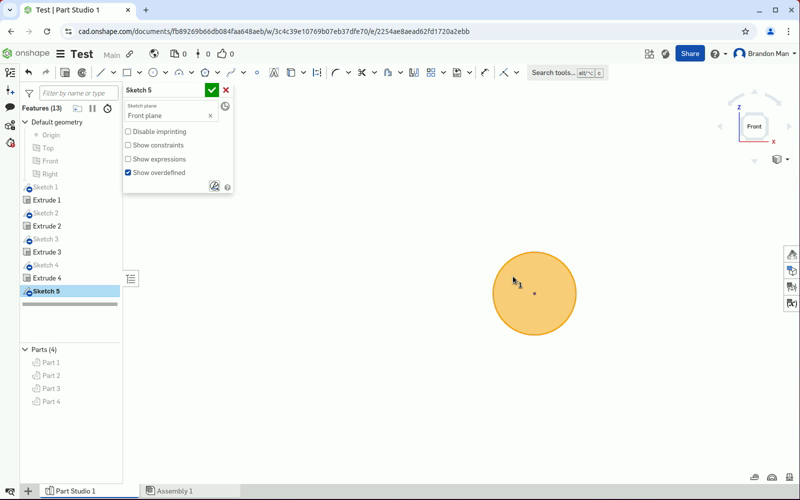
scroll(-6)
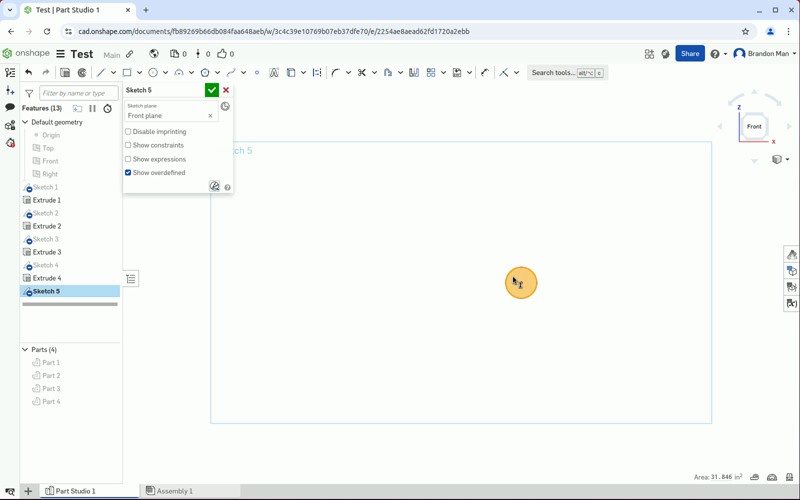
mouse_move(73, 352)
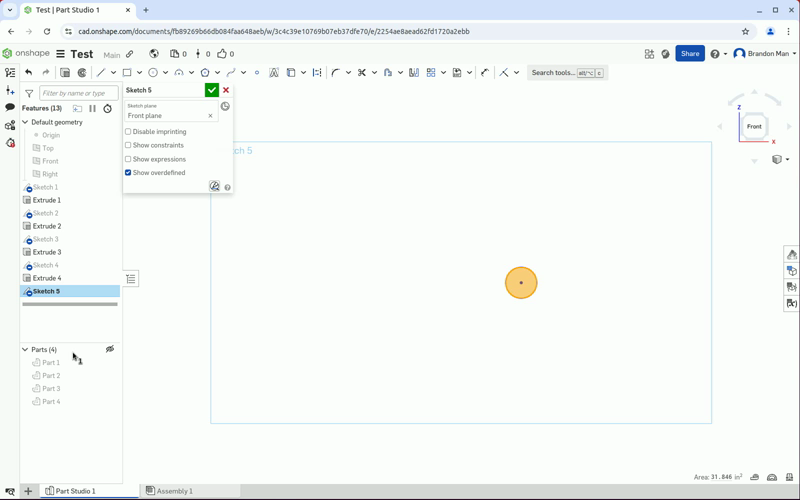
key(shift+y)
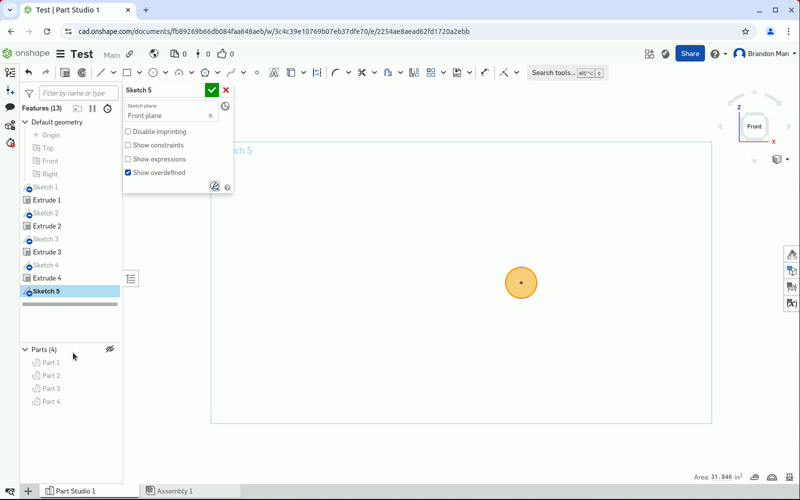
key(shift+e)
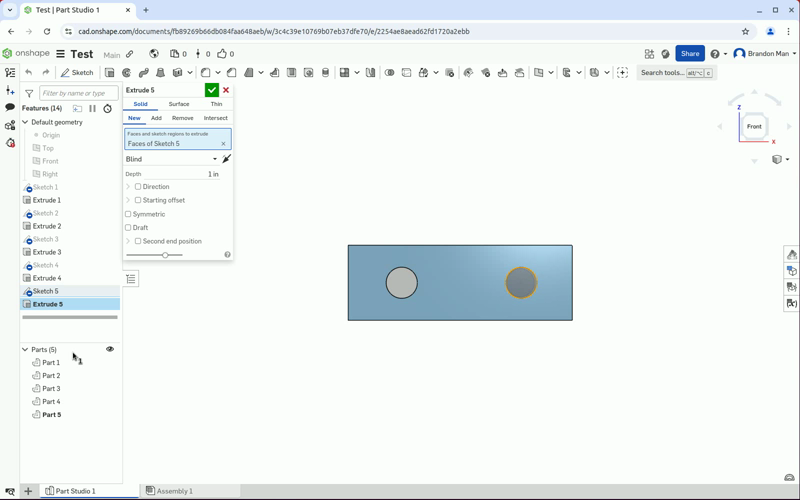
mouse_move(143, 106)
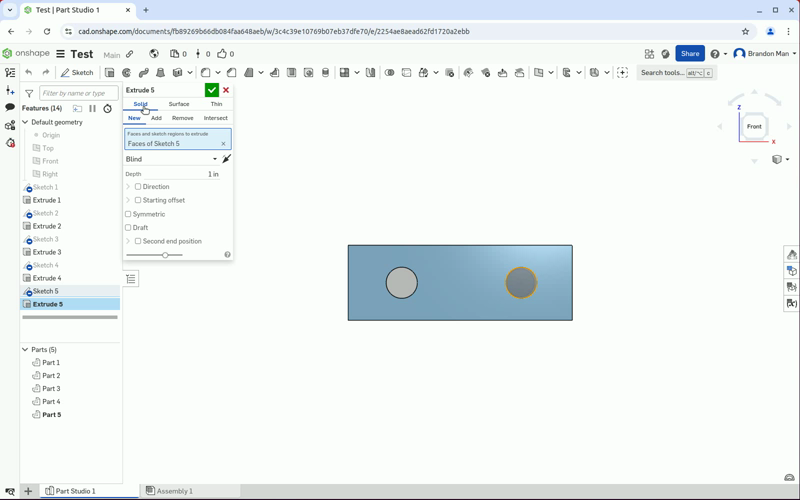
click(143, 106)
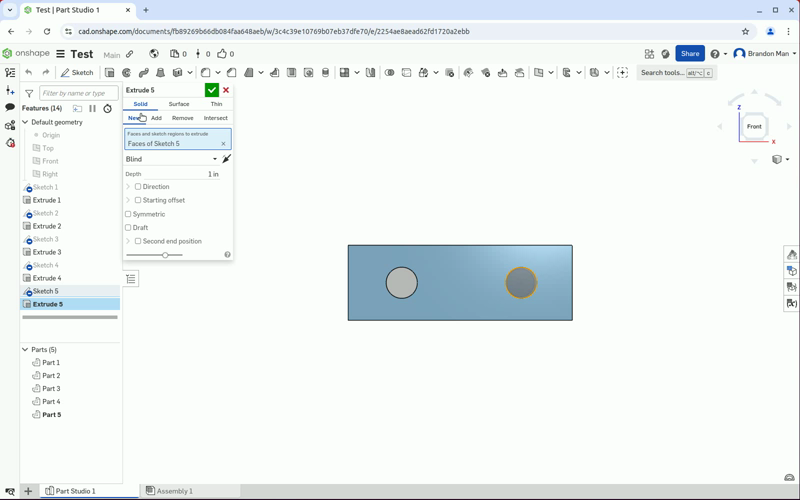
mouse_move(137, 120)
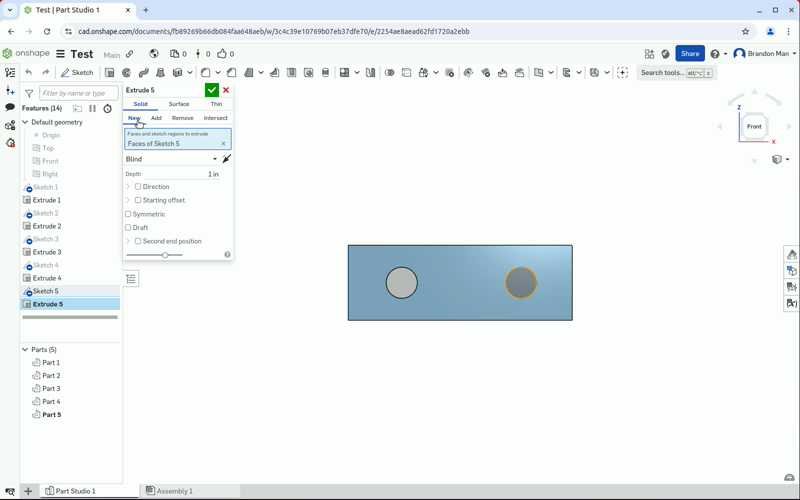
click(137, 120)
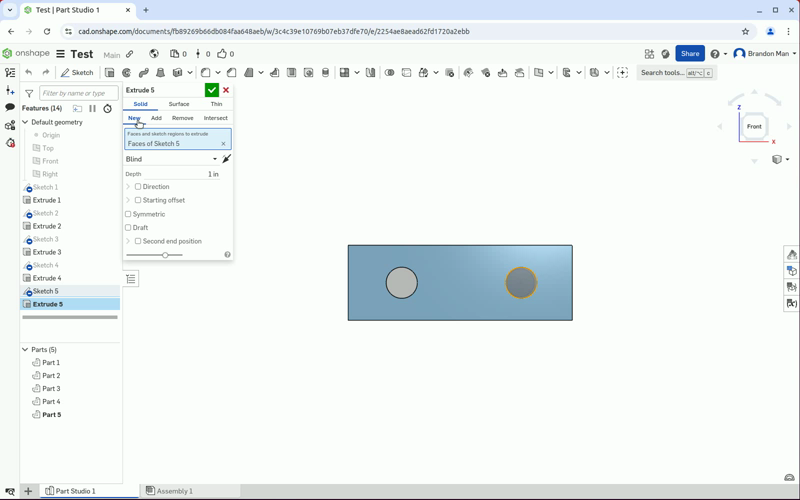
key(tab, 4)
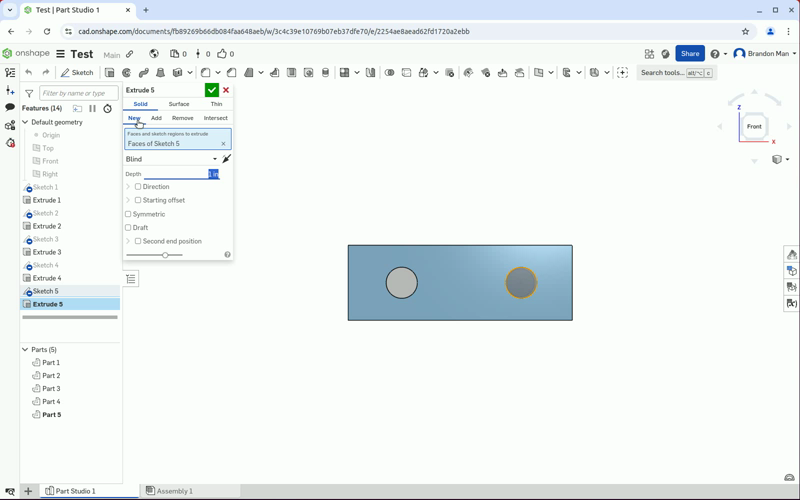
text(7.703)
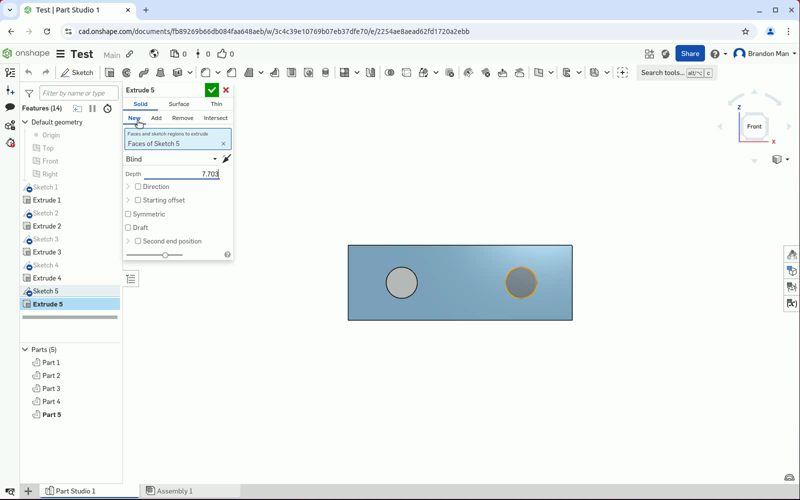
key(enter)
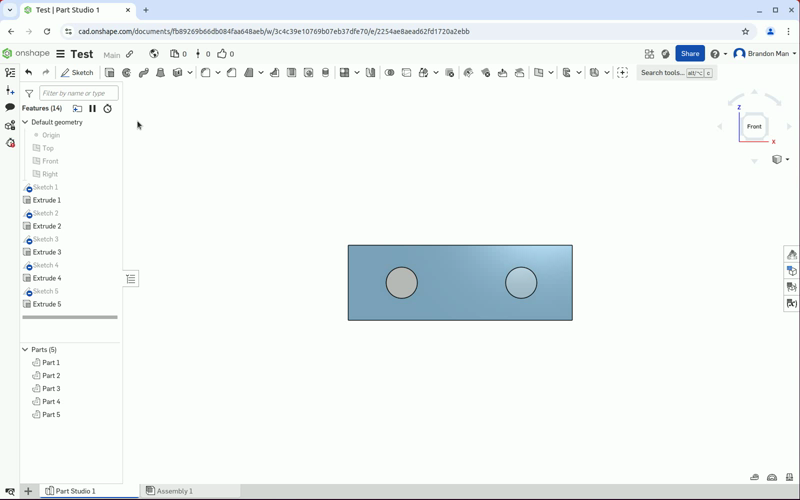
key(shift+h)
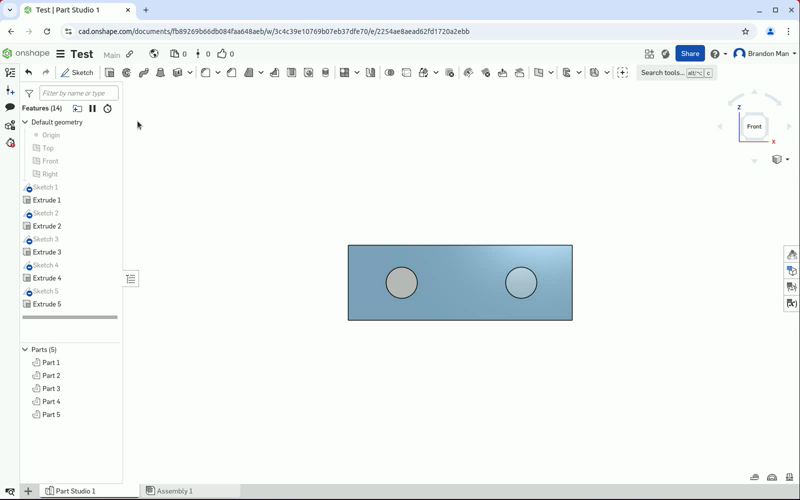
key(shift+h)
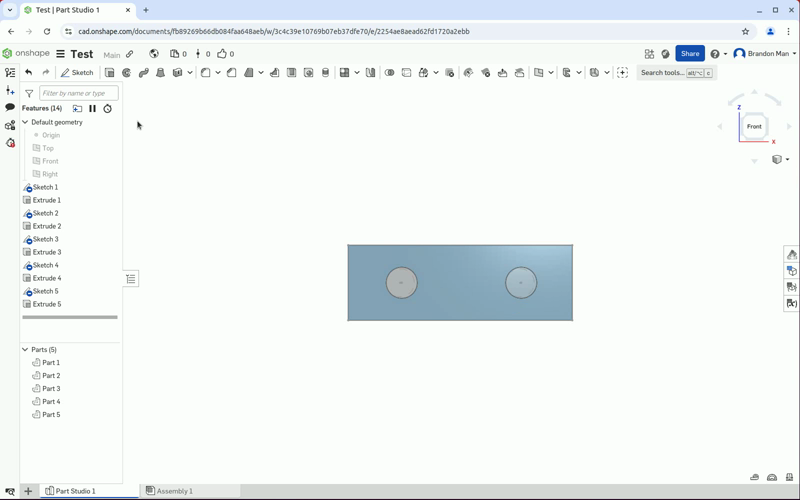
key(shift+7)
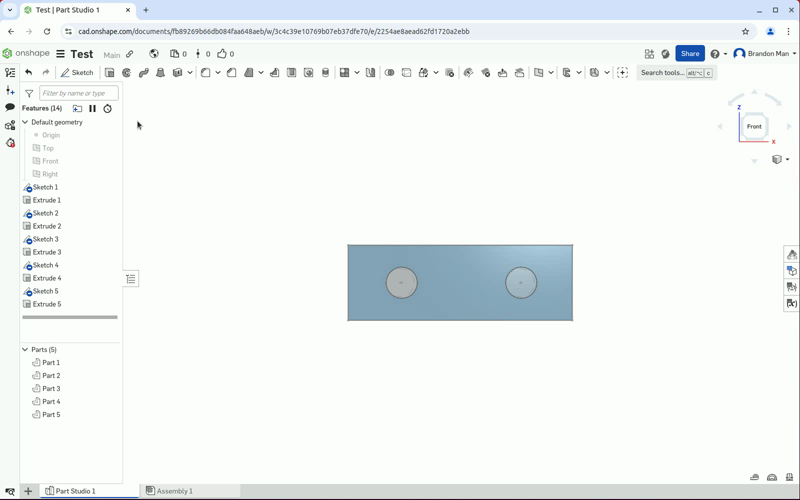
key(left, 2)
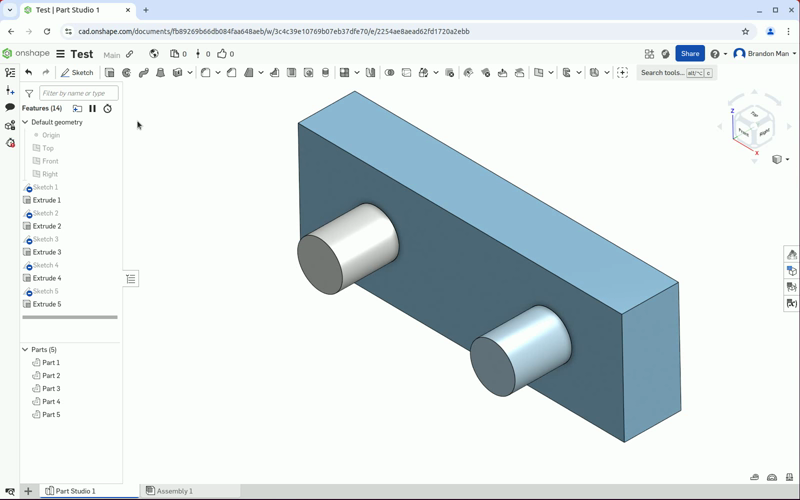
key(down, 2)
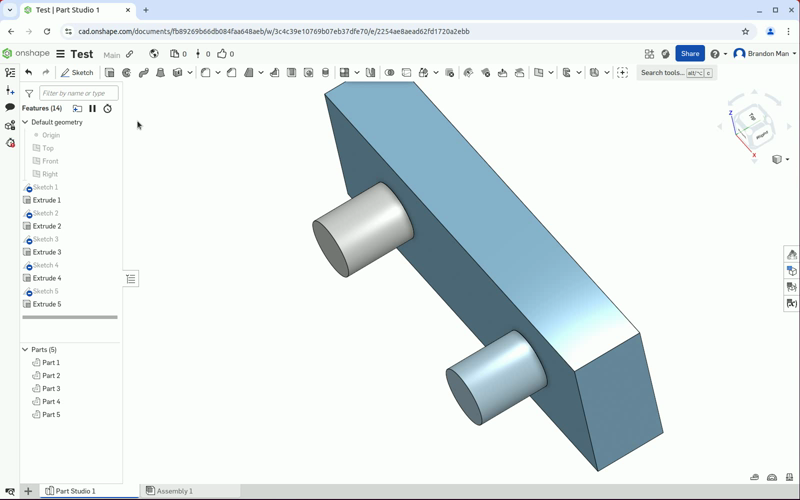
key(up, 2)
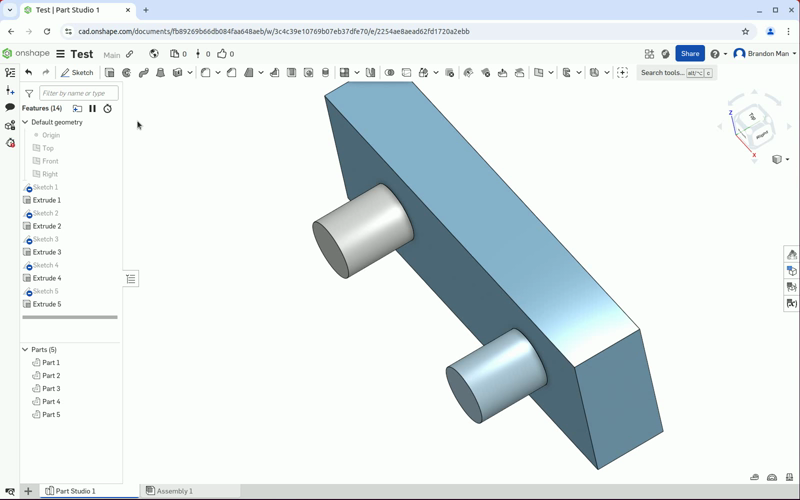
key(right, 2)
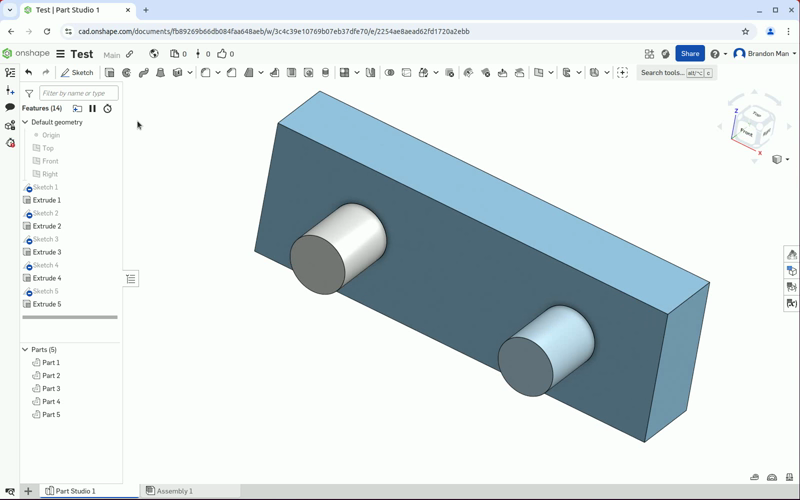
mouse_move(73, 189)
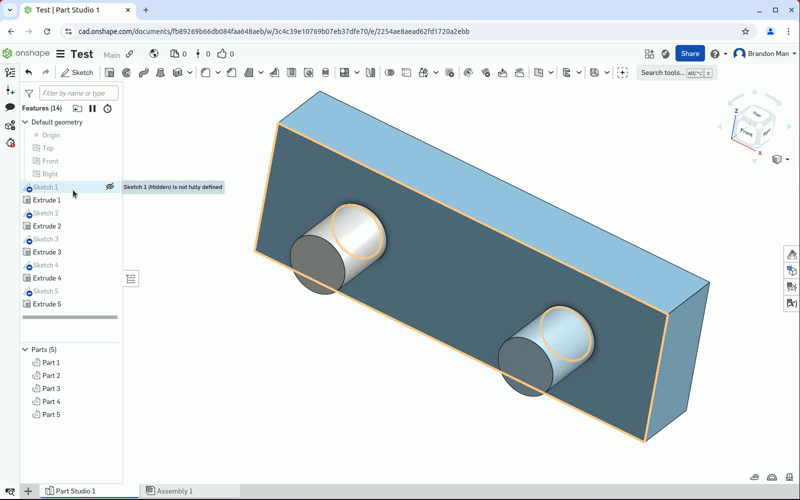
click(73, 189)